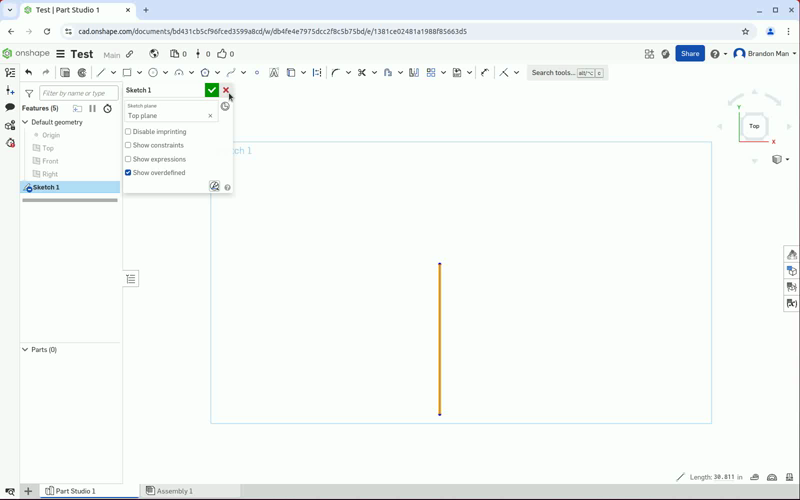
key(shift+h)
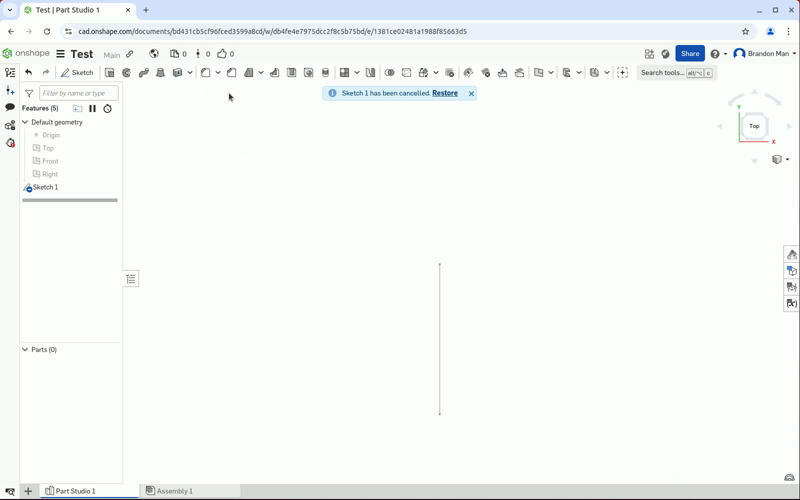
key(shift+s)
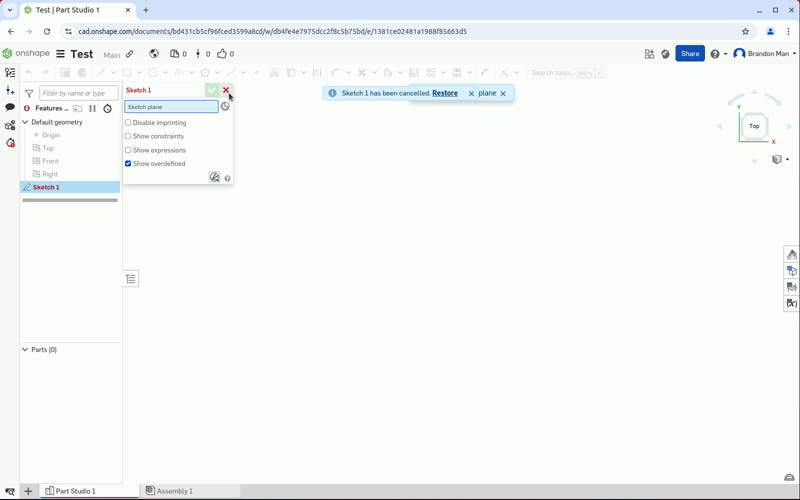
mouse_move(73, 150)
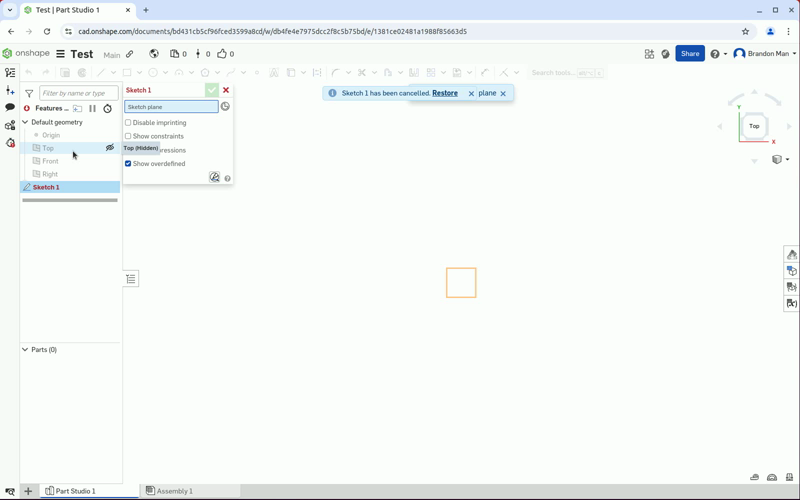
click(73, 150)
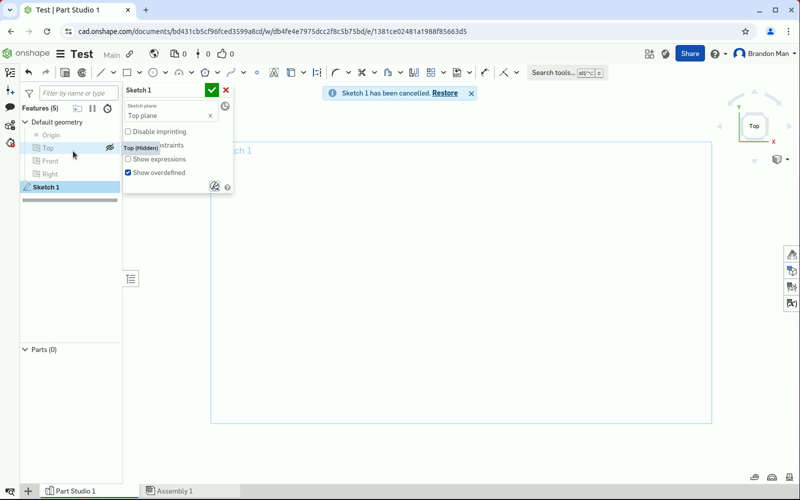
mouse_move(73, 352)
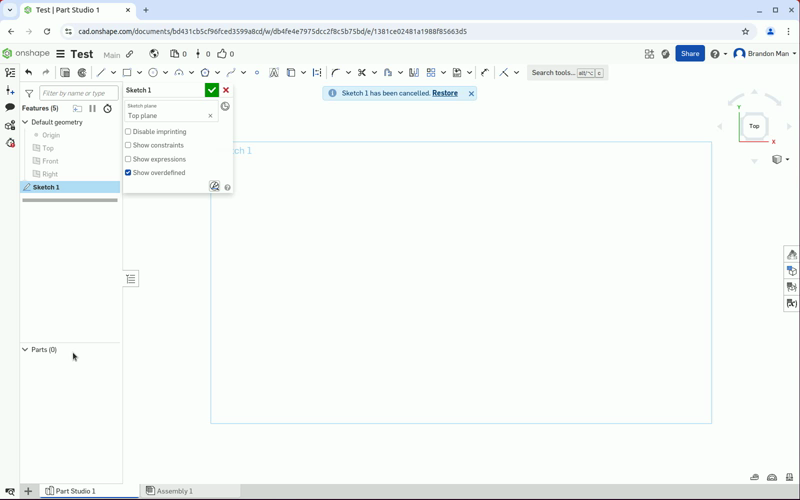
key(y)
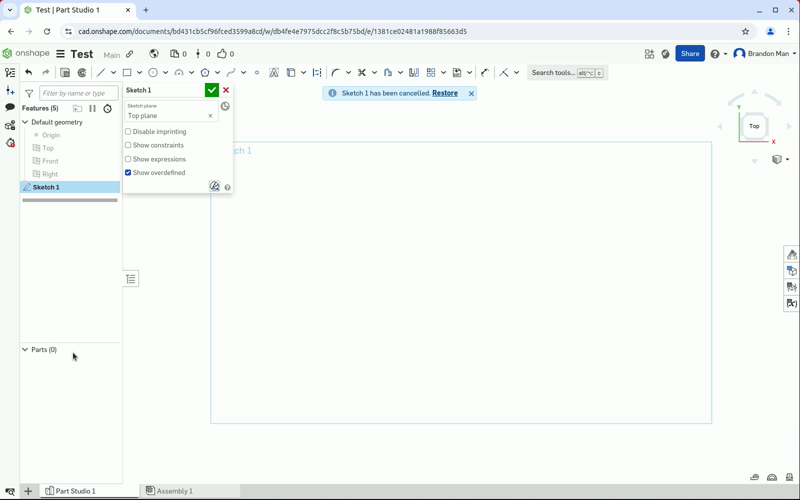
key(l)
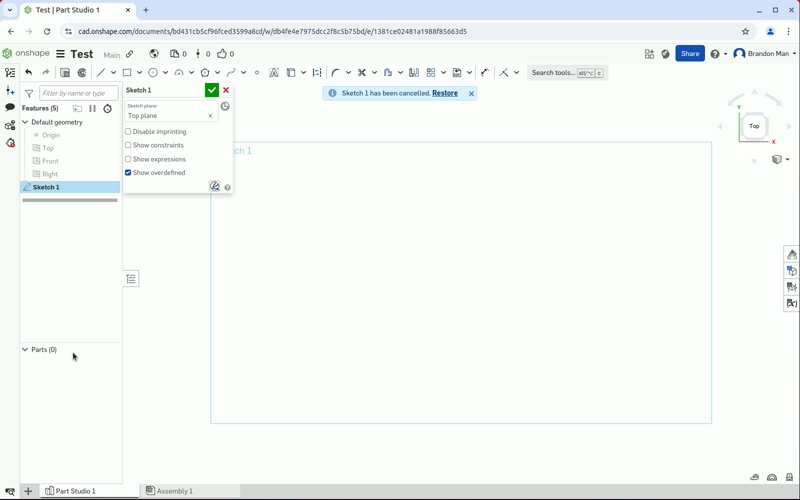
key_down(shift)
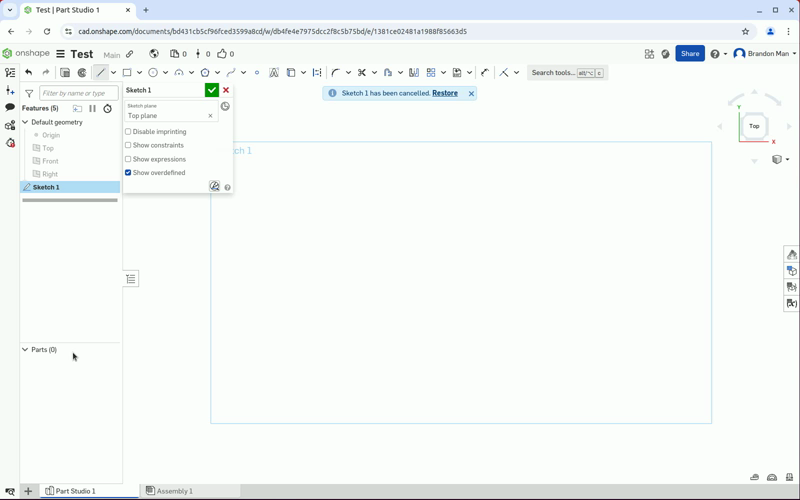
mouse_move(506, 282)
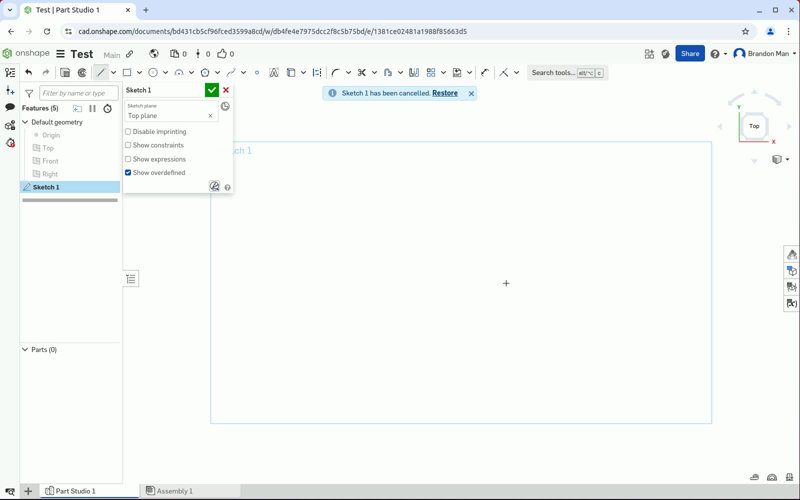
click(506, 282)
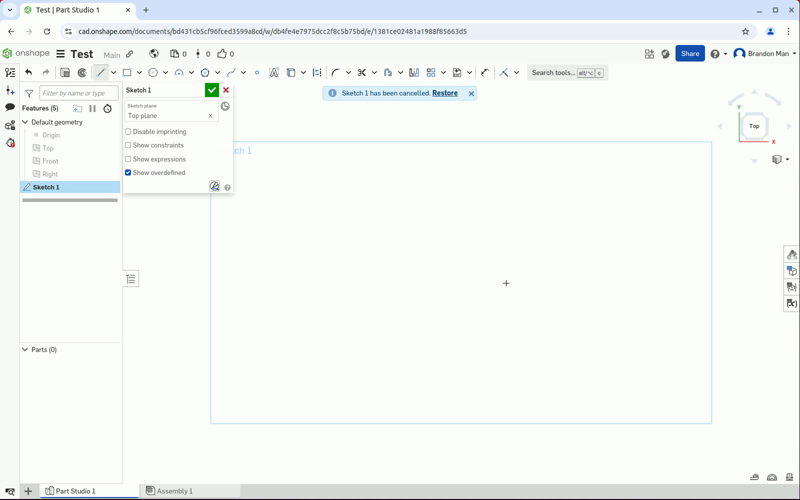
key_up(shift)
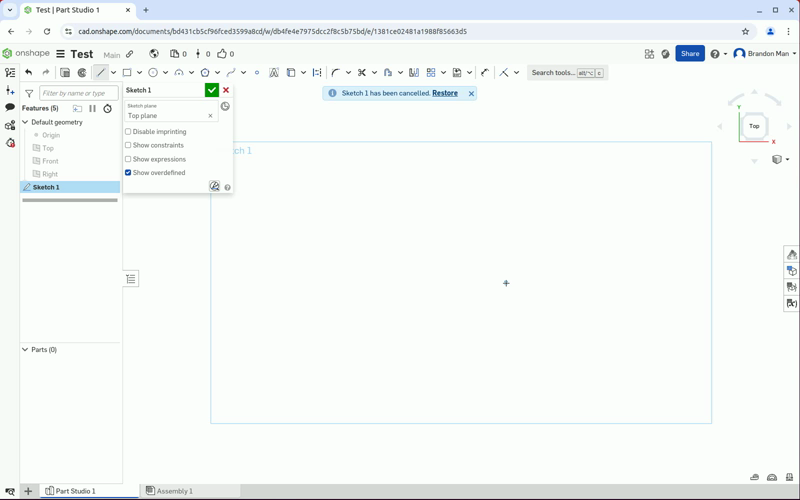
key_down(shift)
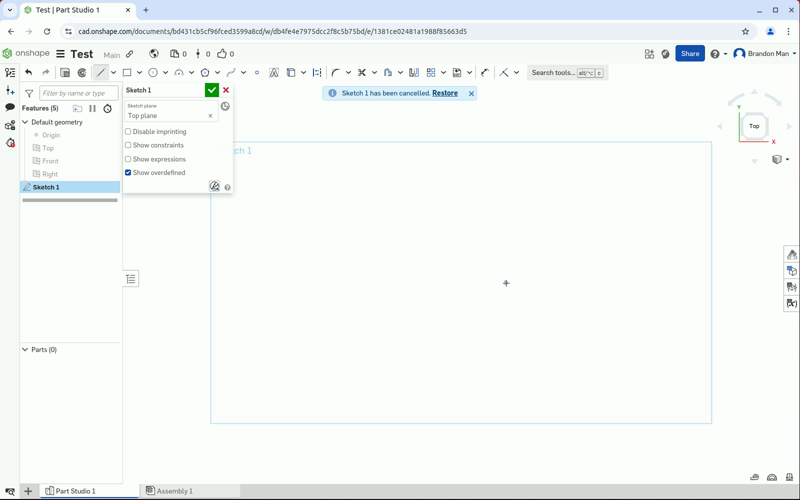
mouse_move(573, 247)
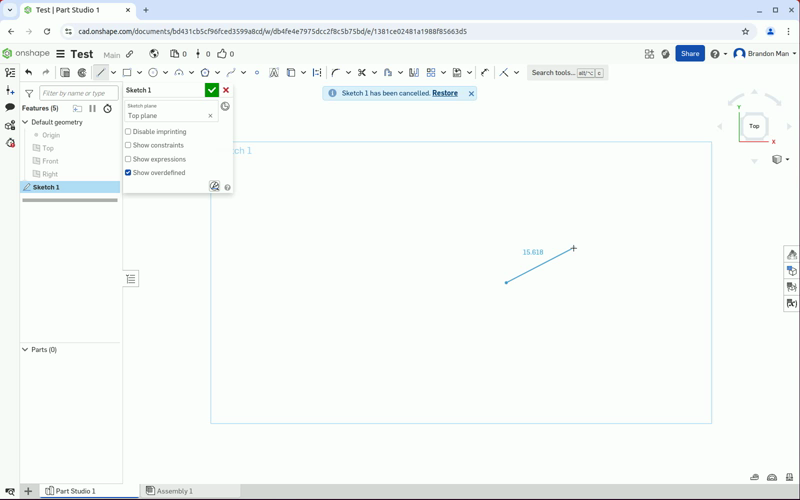
click(573, 247)
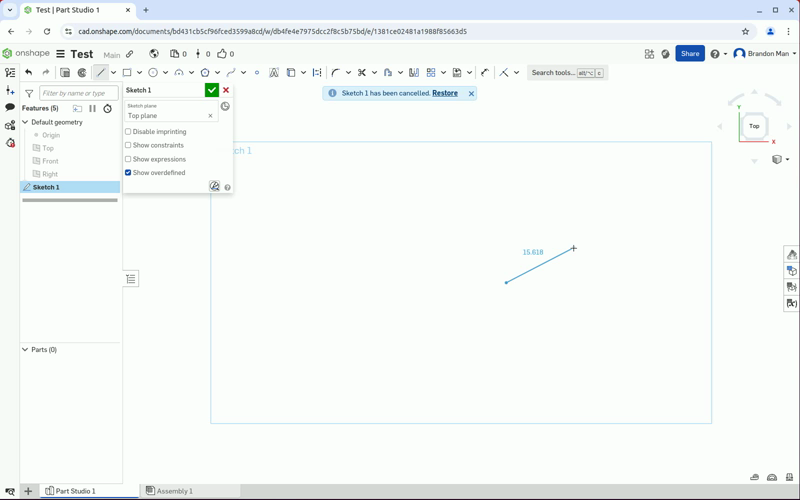
key_up(shift)
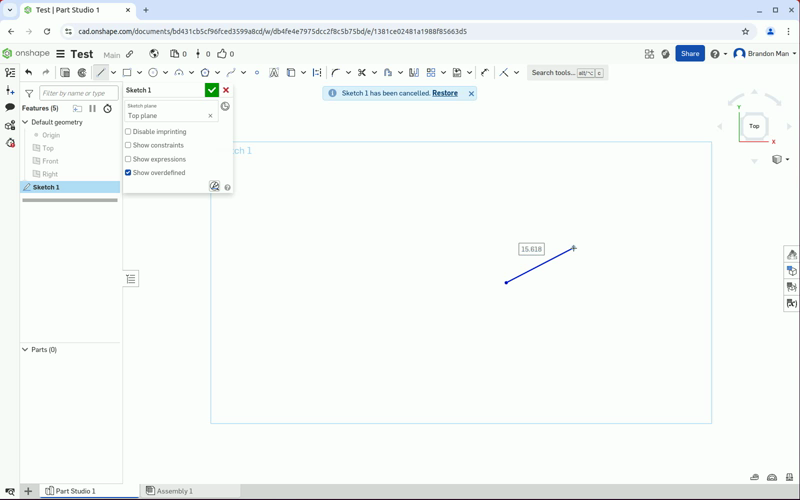
key_down(shift)
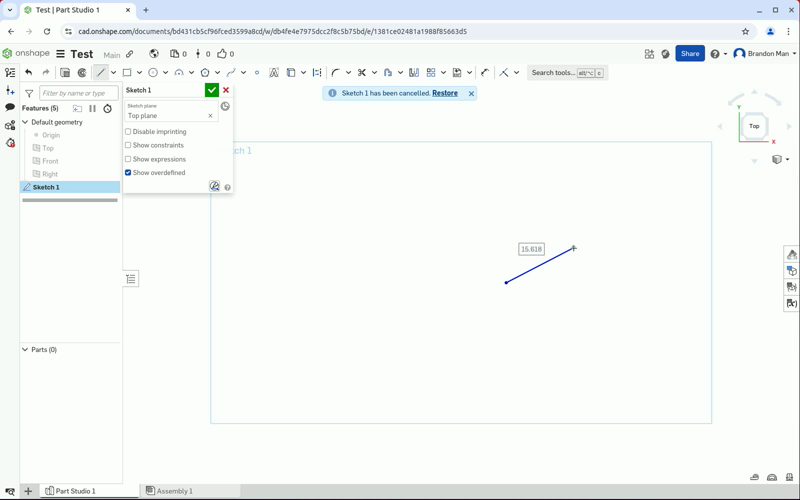
mouse_move(589, 247)
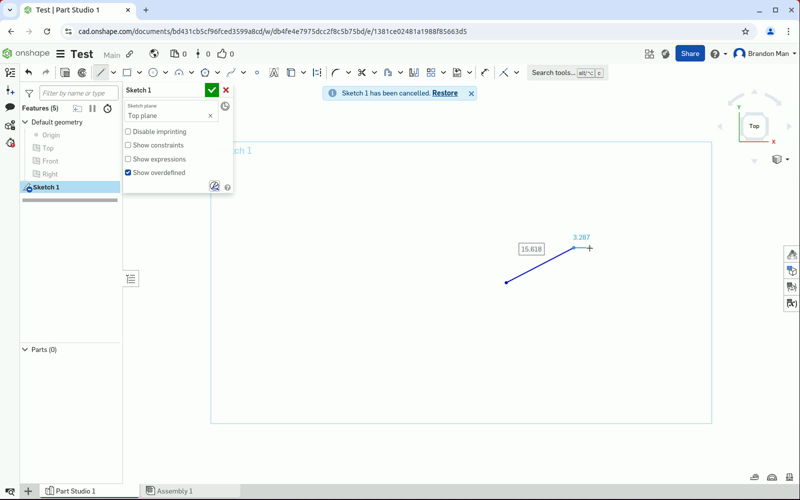
mouse_move(570, 242)
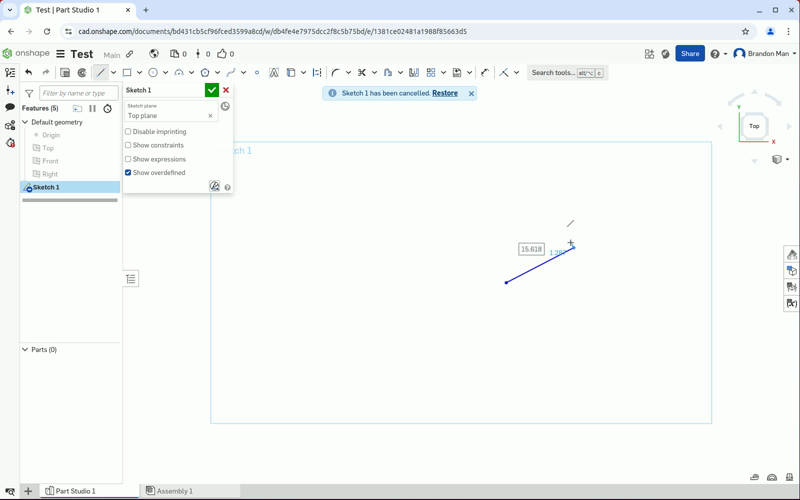
scroll(6)
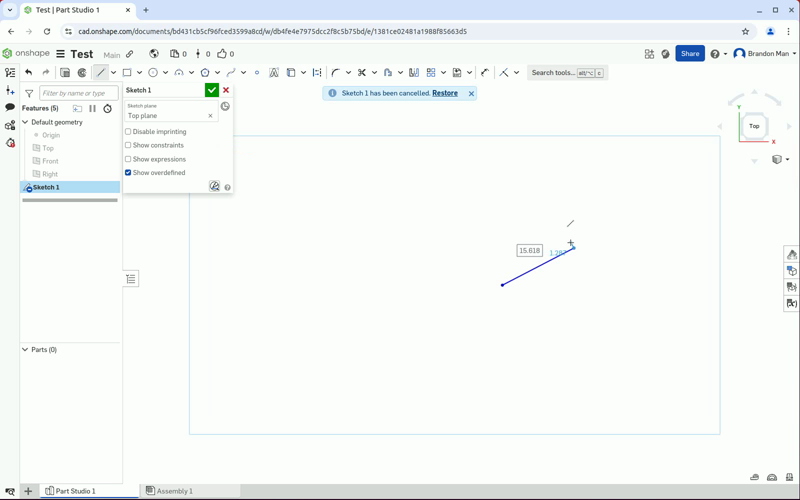
scroll(6)
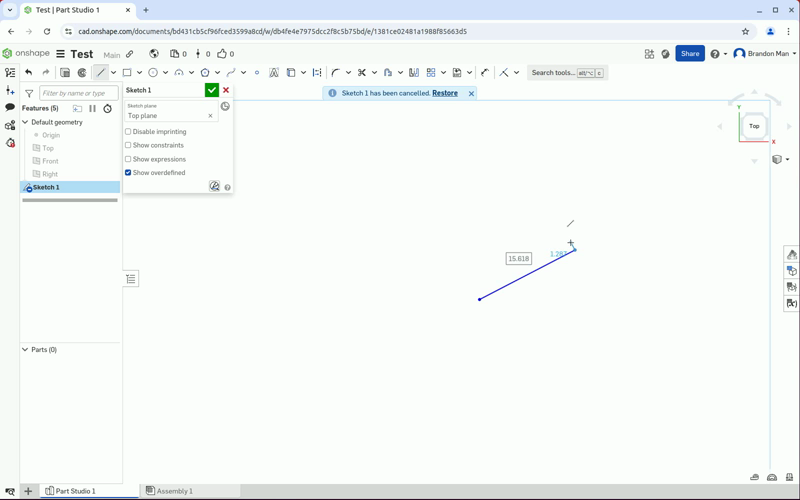
scroll(6)
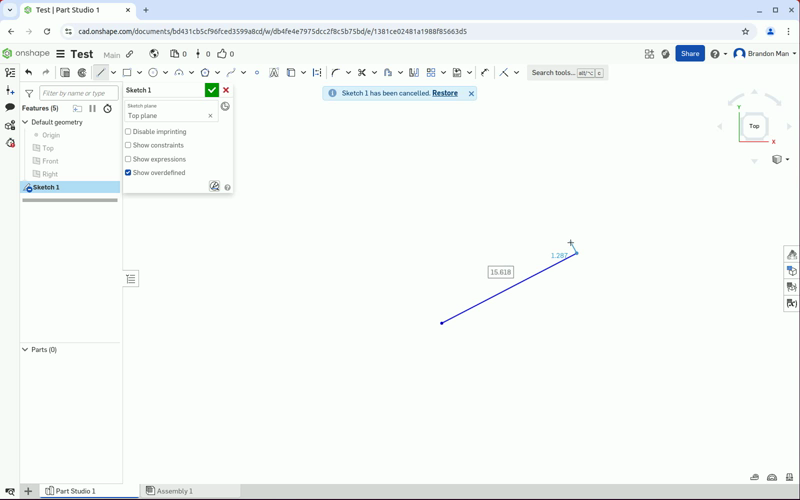
scroll(6)
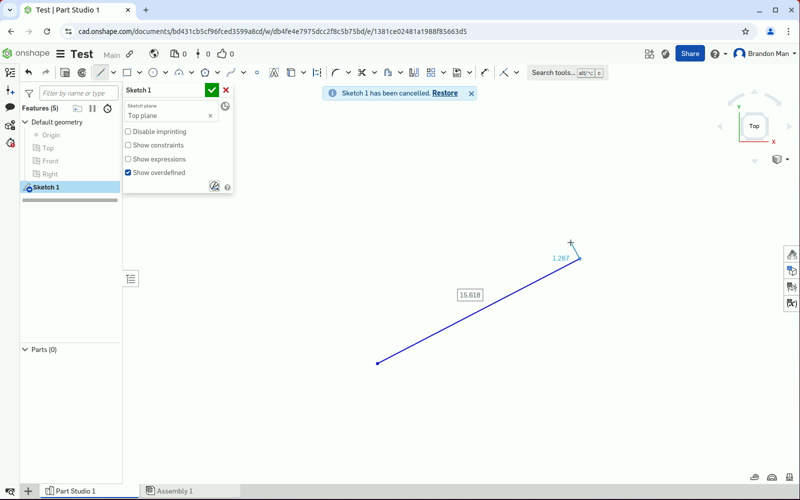
scroll(6)
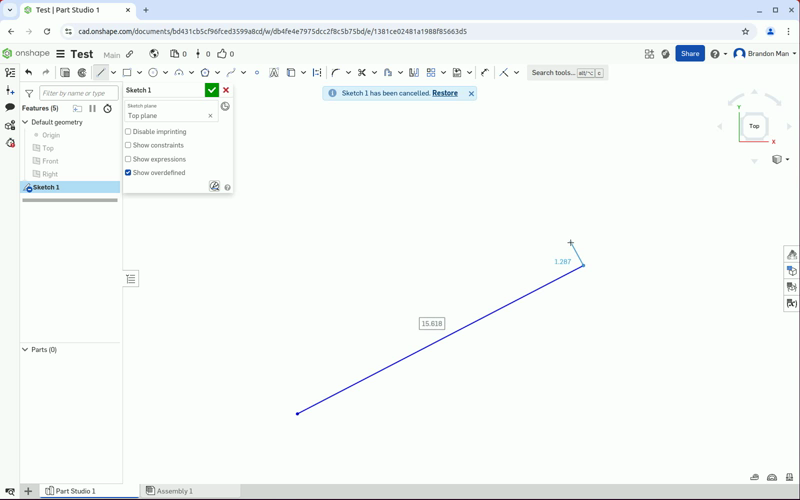
scroll(6)
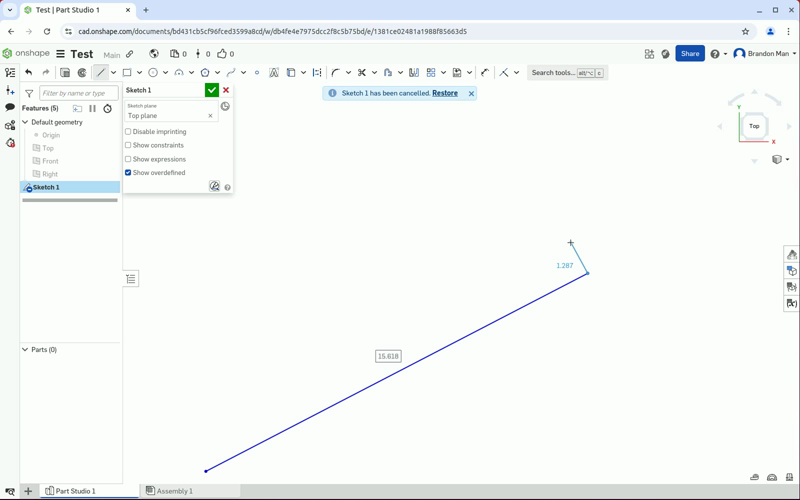
scroll(6)
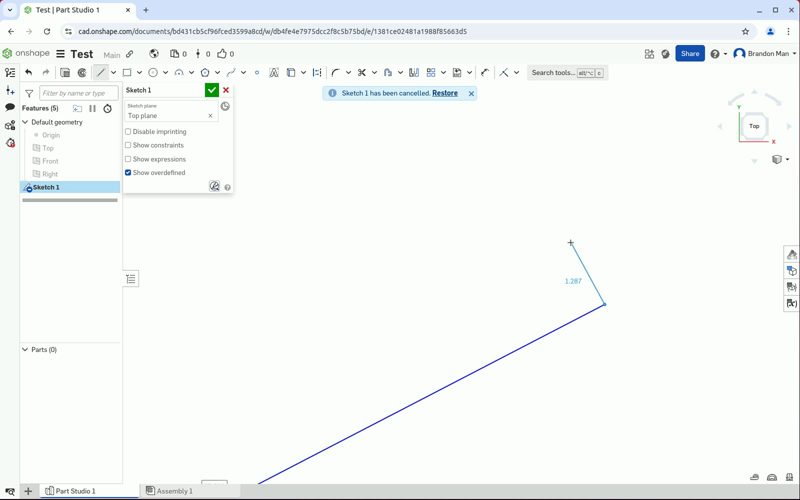
click(570, 242)
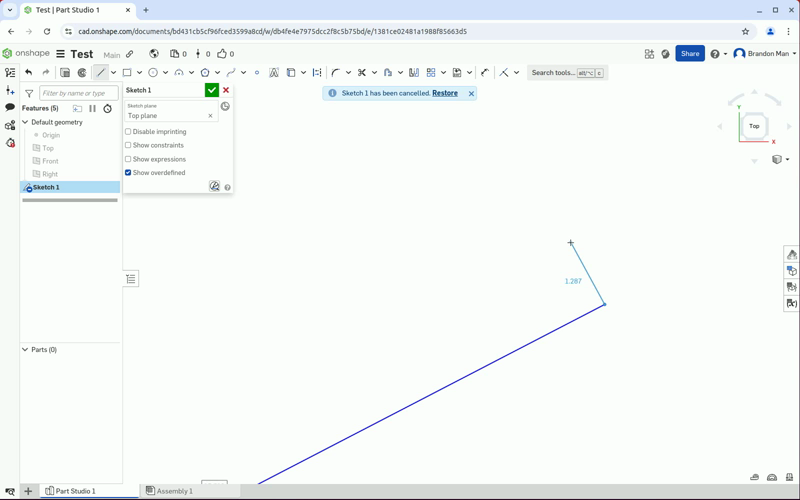
scroll(-6)
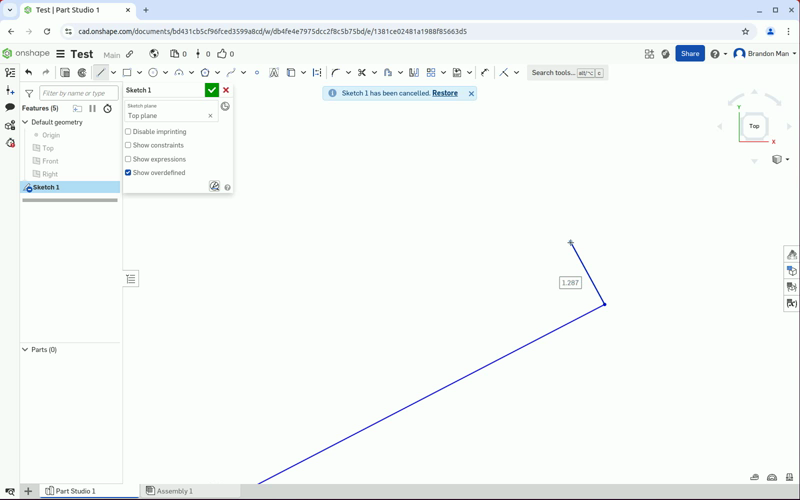
scroll(-6)
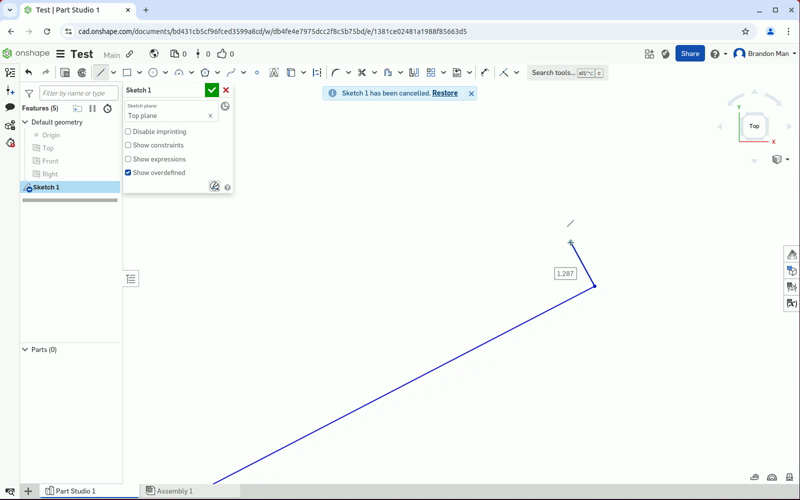
scroll(-6)
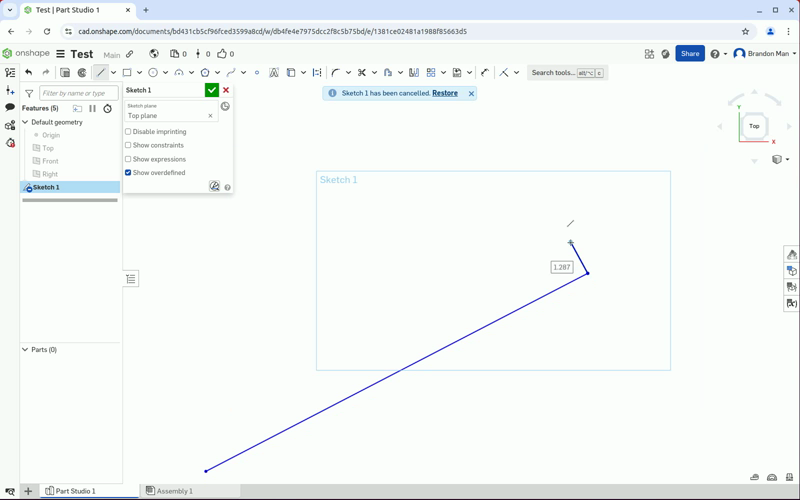
scroll(-6)
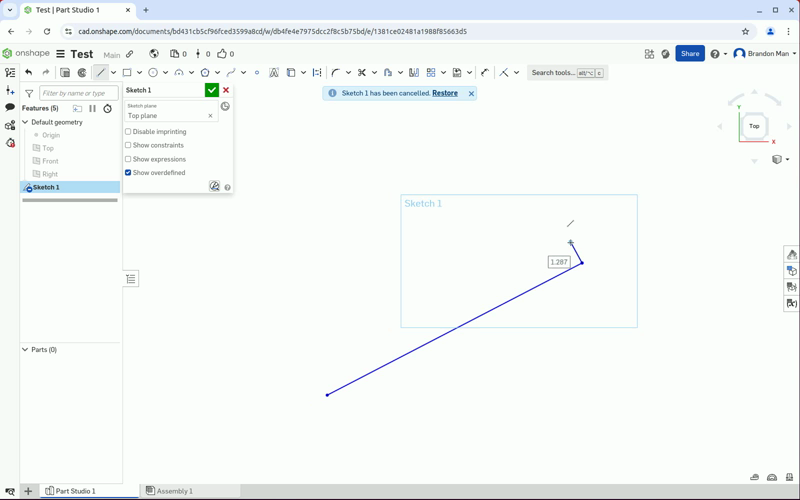
scroll(-6)
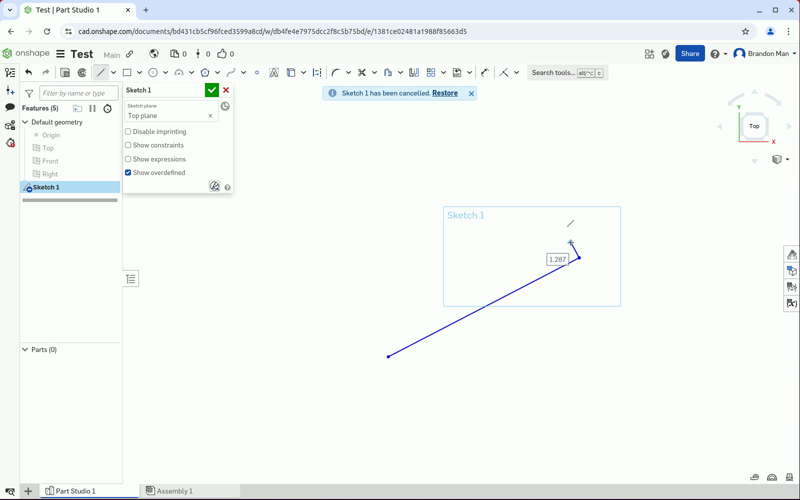
scroll(-6)
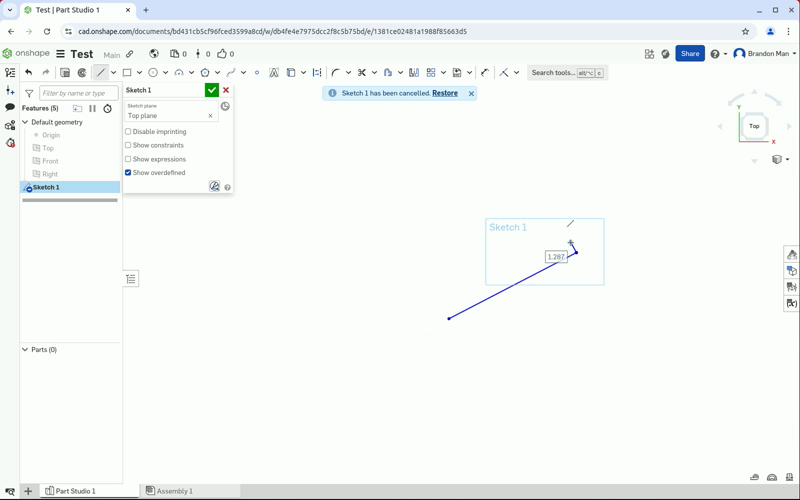
scroll(-6)
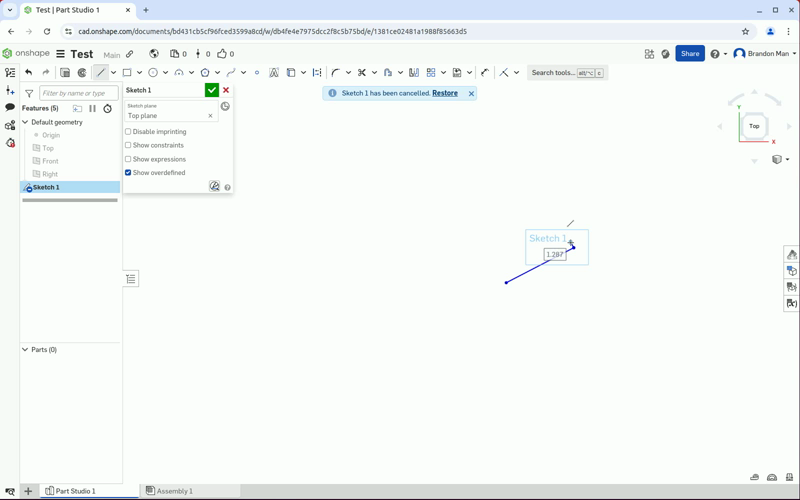
key_up(shift)
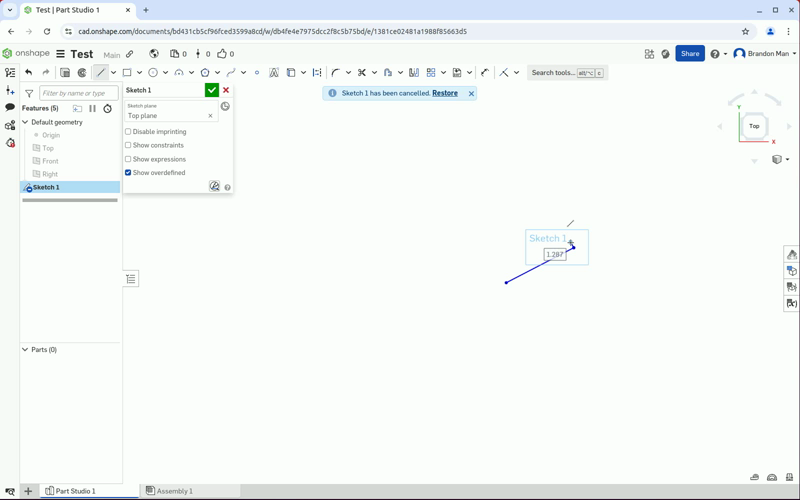
key_down(shift)
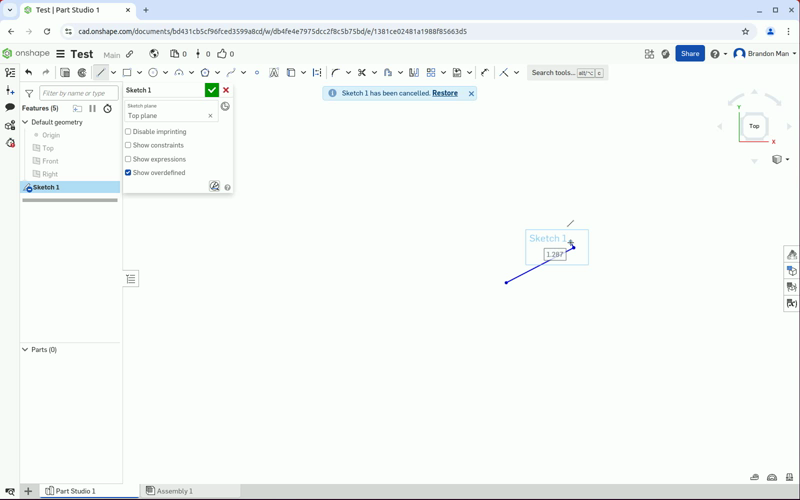
mouse_move(506, 277)
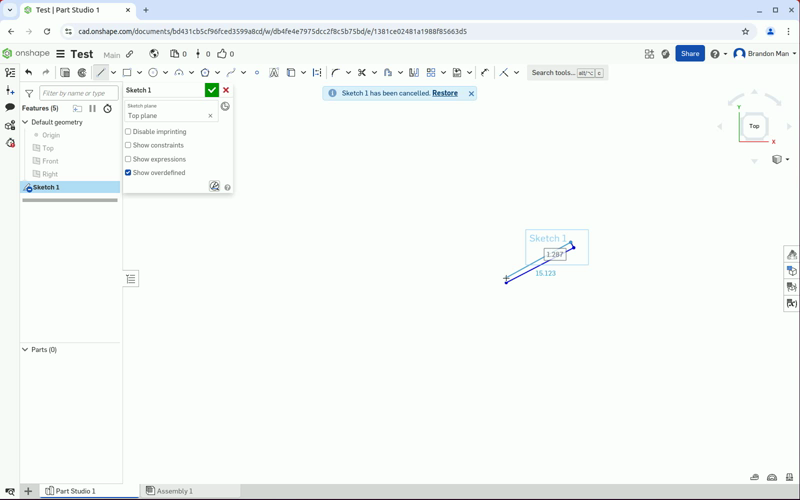
click(506, 277)
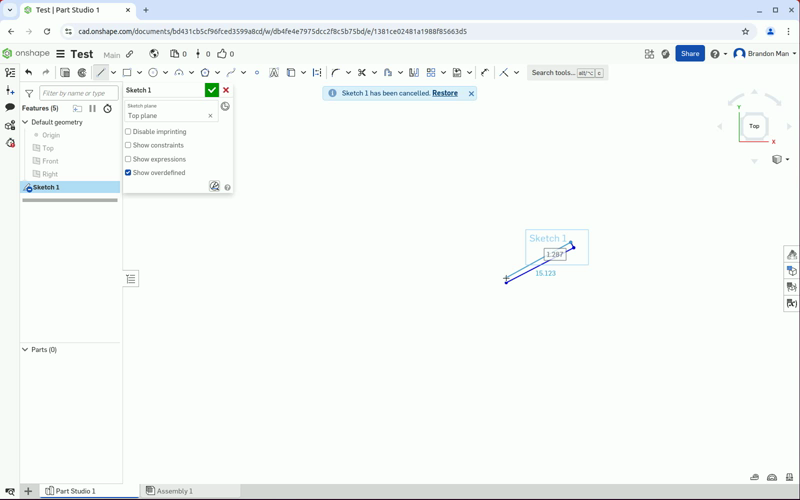
key_up(shift)
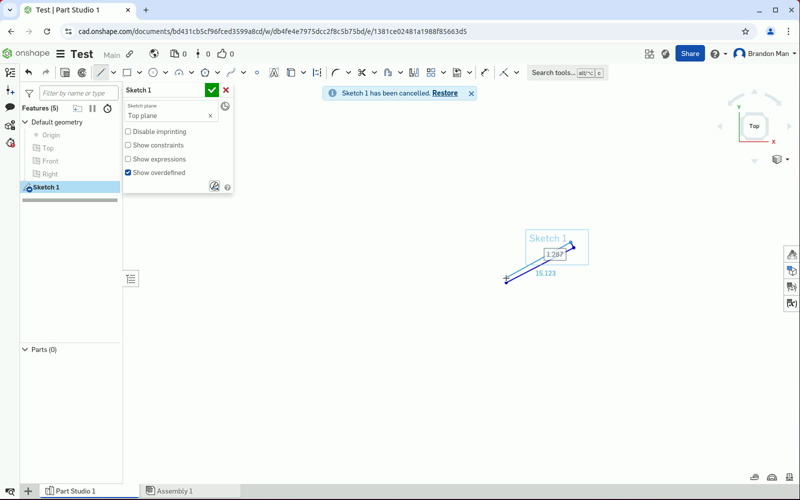
mouse_move(536, 277)
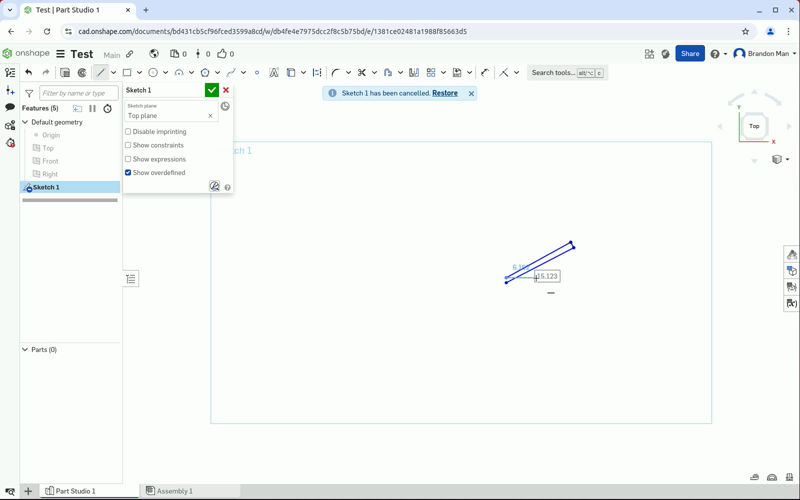
key_down(shift)
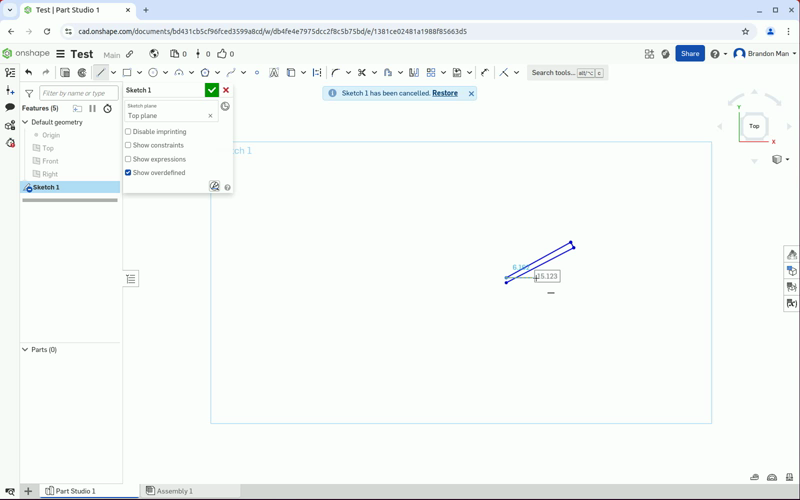
mouse_move(506, 282)
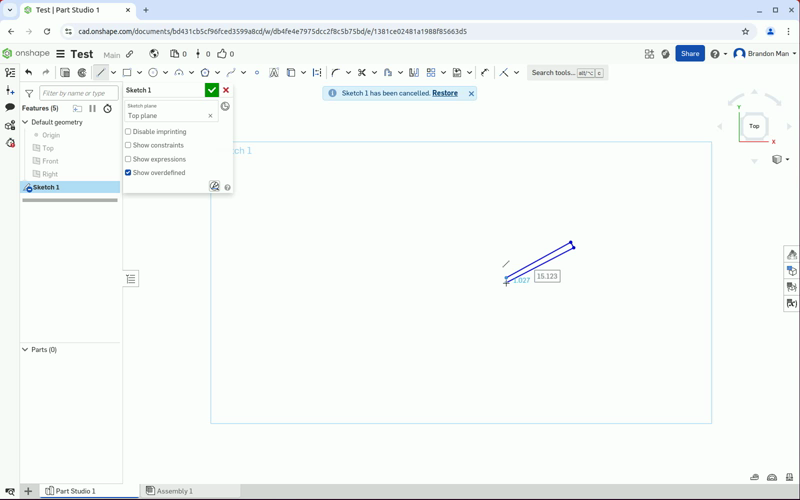
scroll(6)
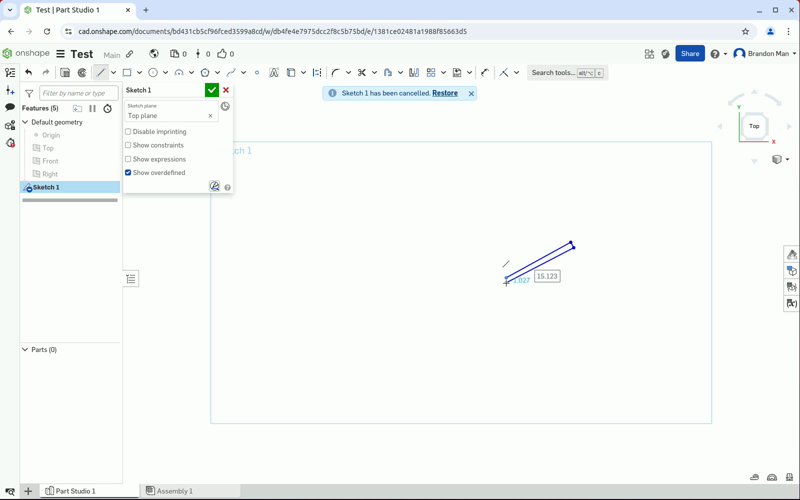
scroll(6)
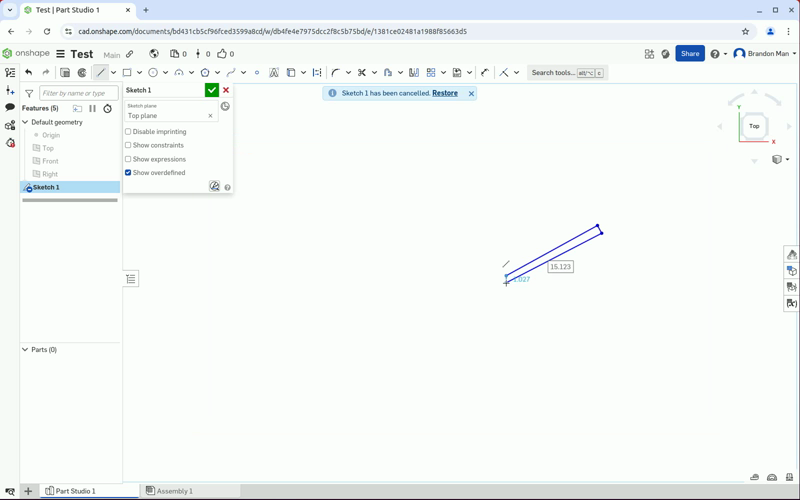
scroll(6)
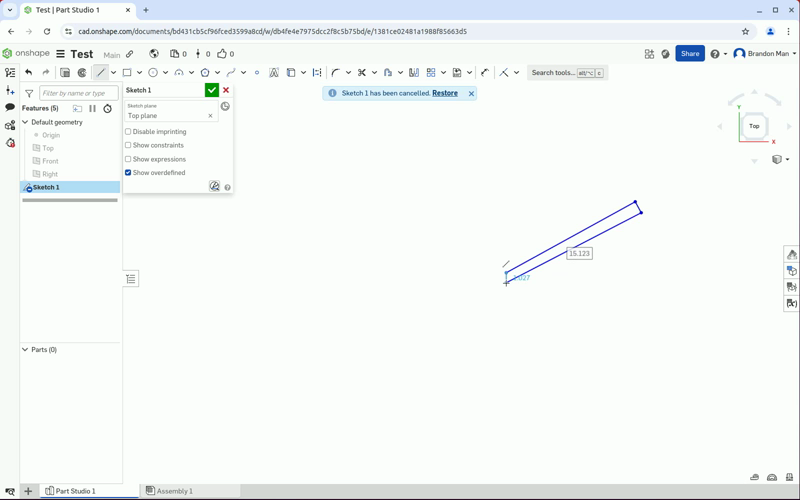
scroll(6)
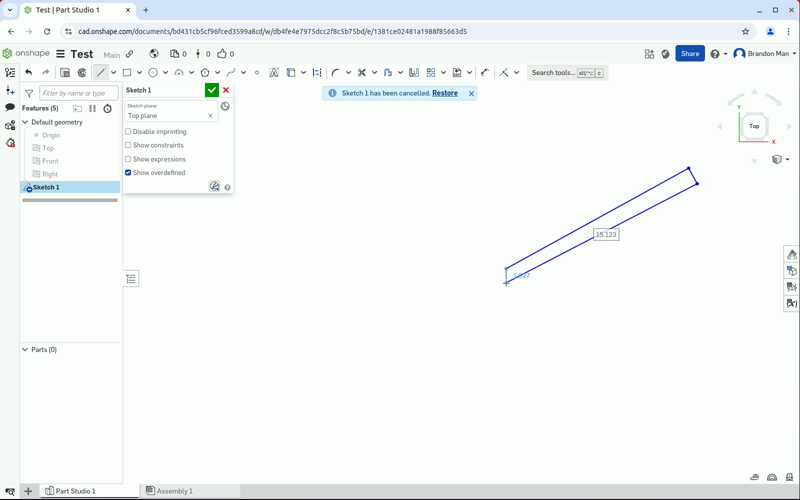
scroll(6)
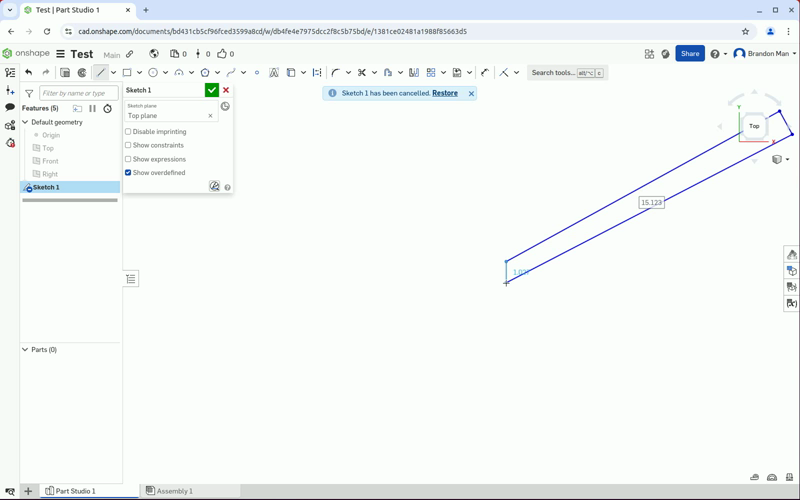
scroll(6)
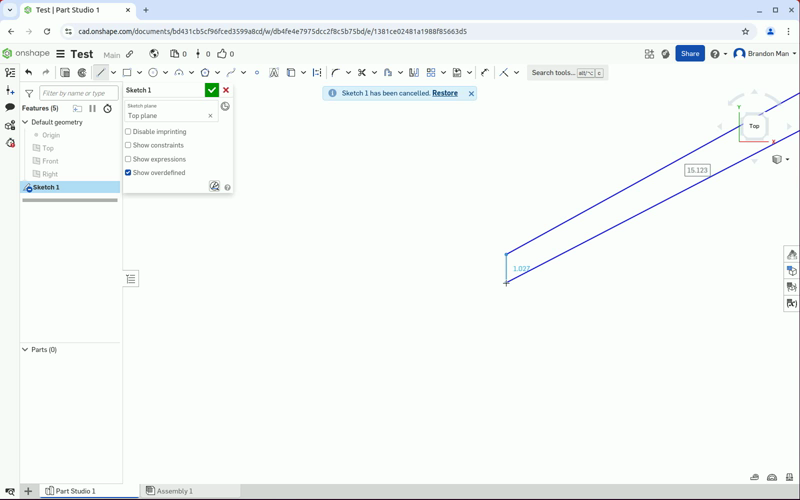
scroll(6)
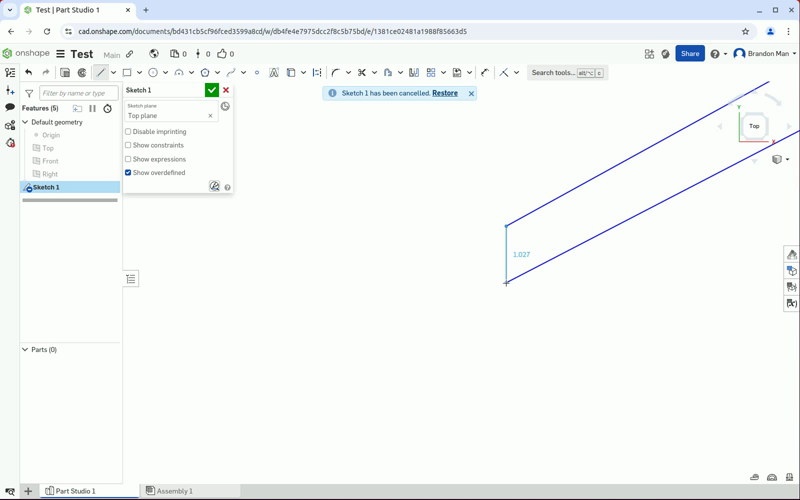
key_up(shift)
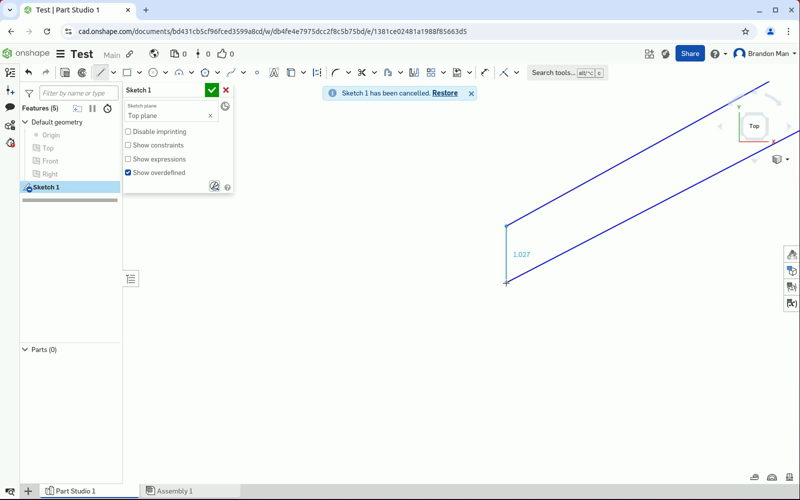
click(506, 282)
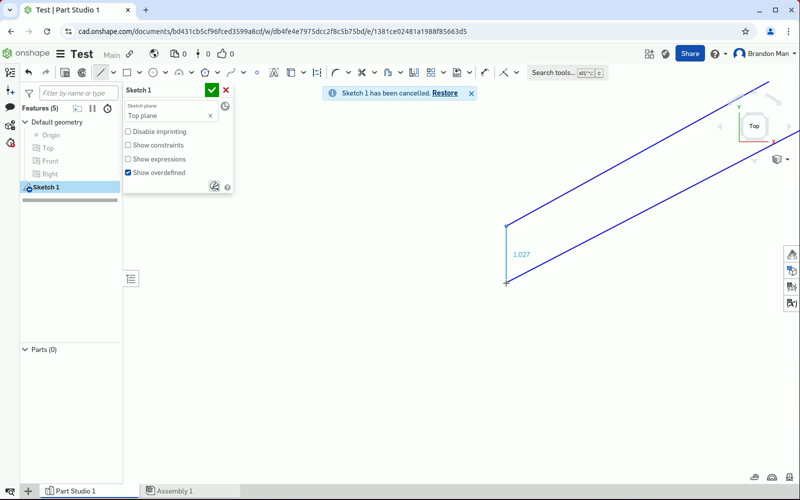
scroll(-6)
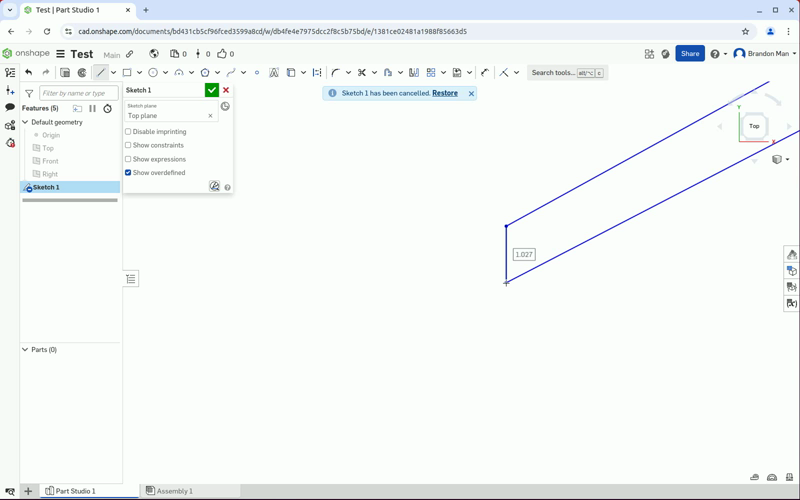
scroll(-6)
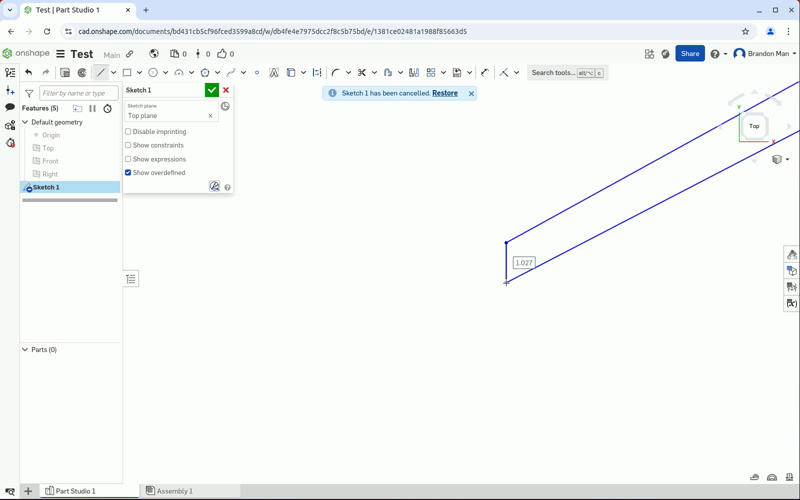
scroll(-6)
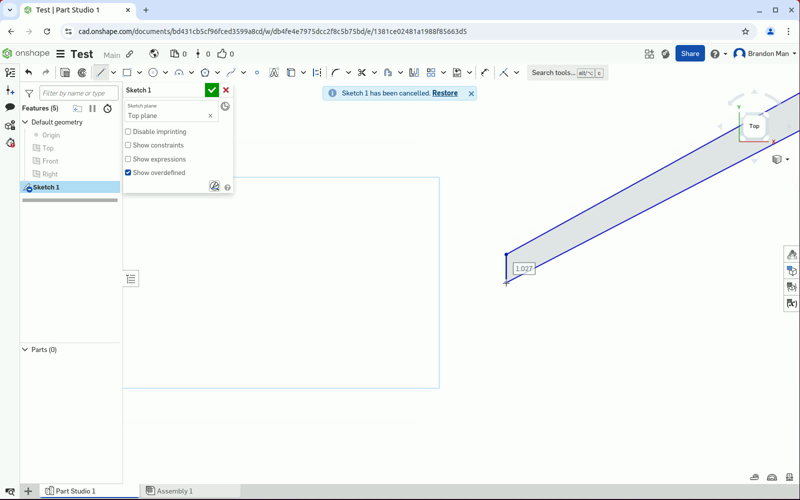
scroll(-6)
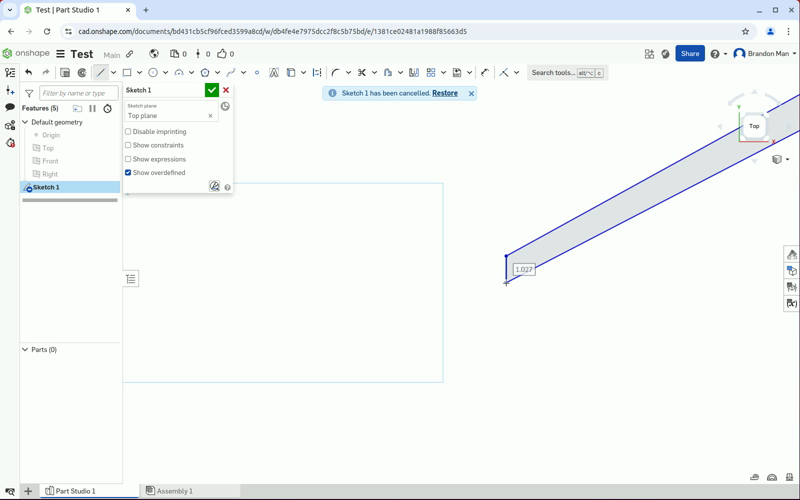
scroll(-6)
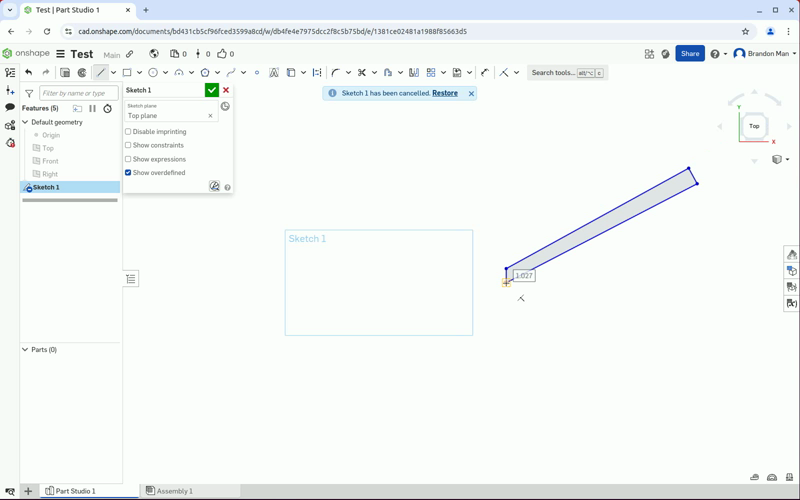
scroll(-6)
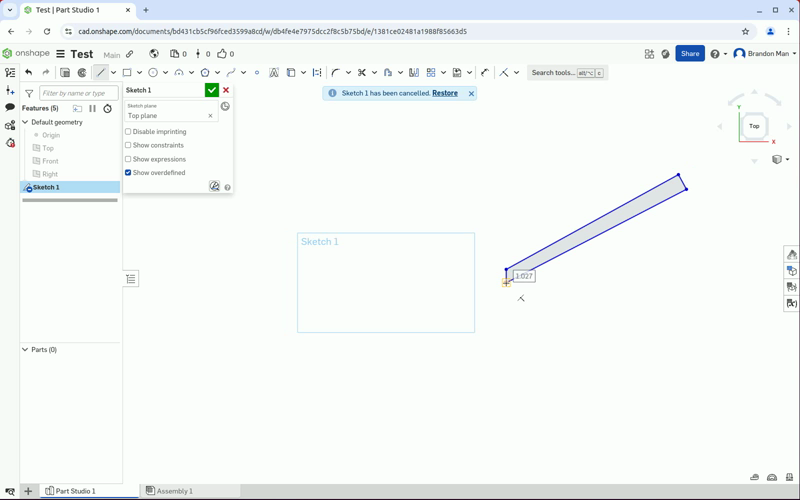
scroll(-6)
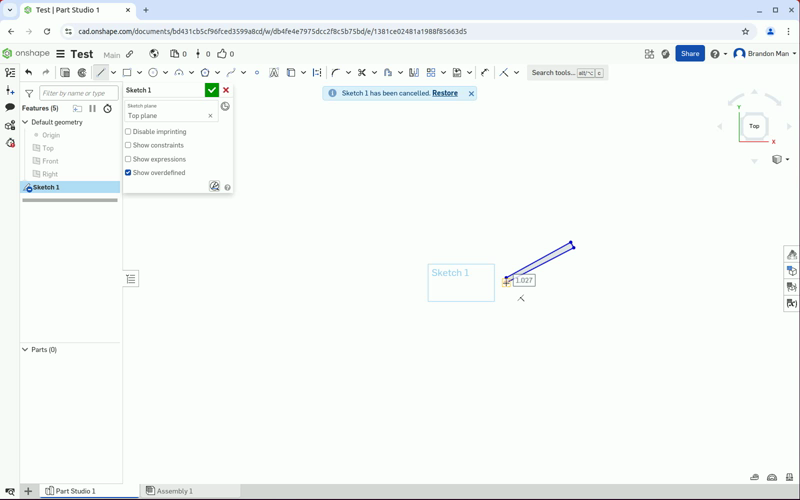
key(esc)
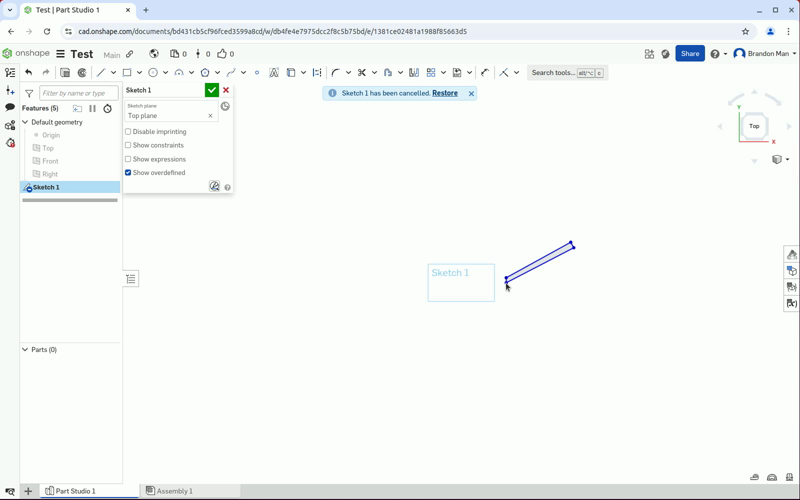
mouse_move(518, 273)
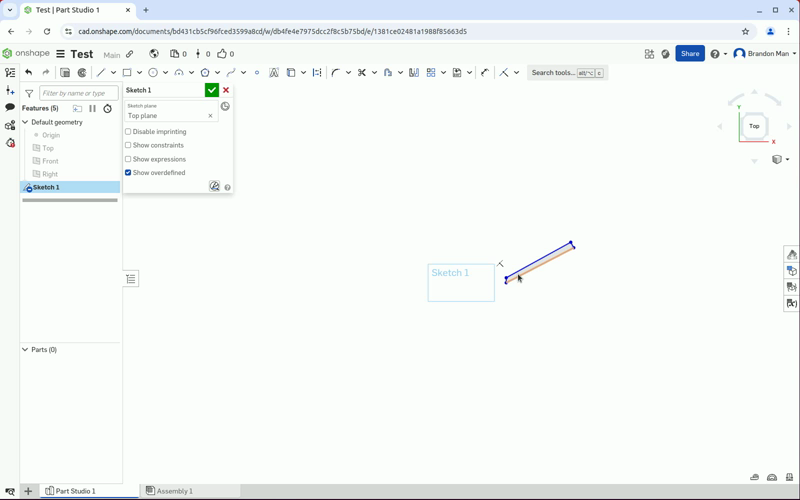
scroll(6)
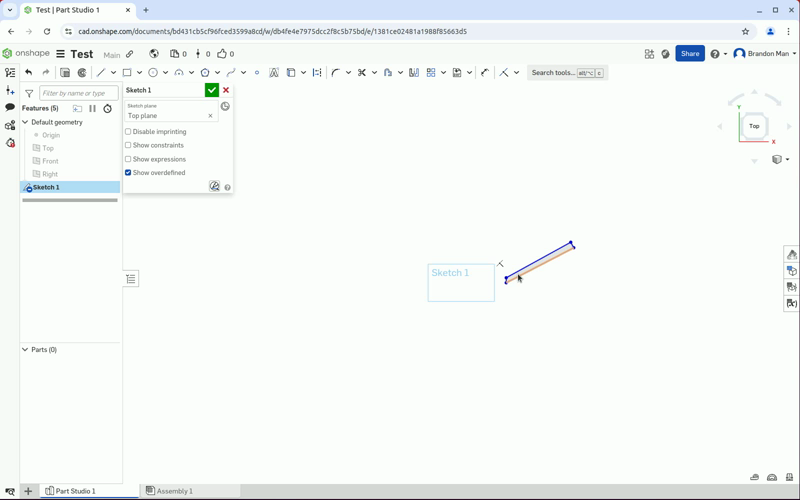
scroll(6)
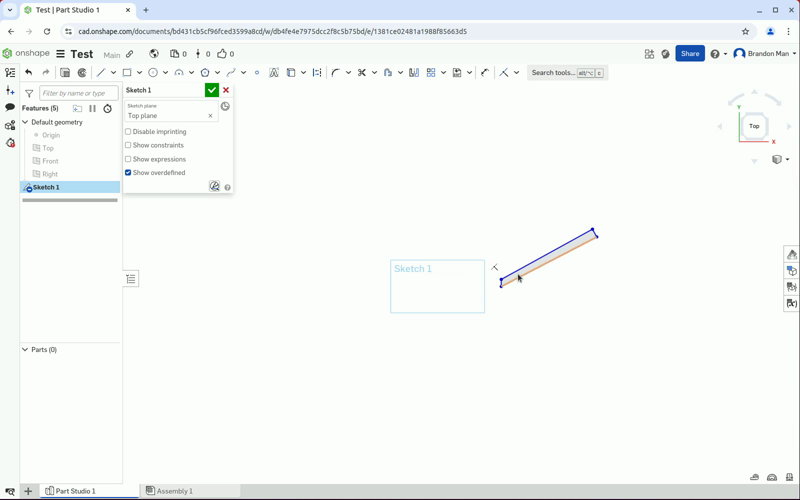
scroll(6)
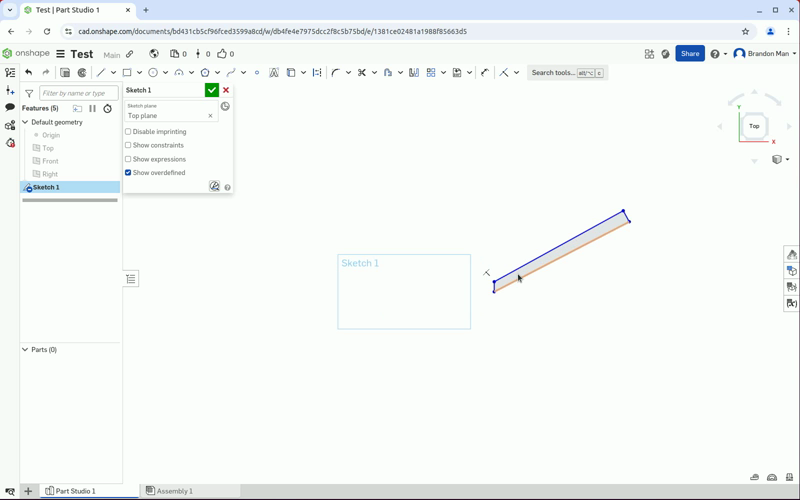
scroll(6)
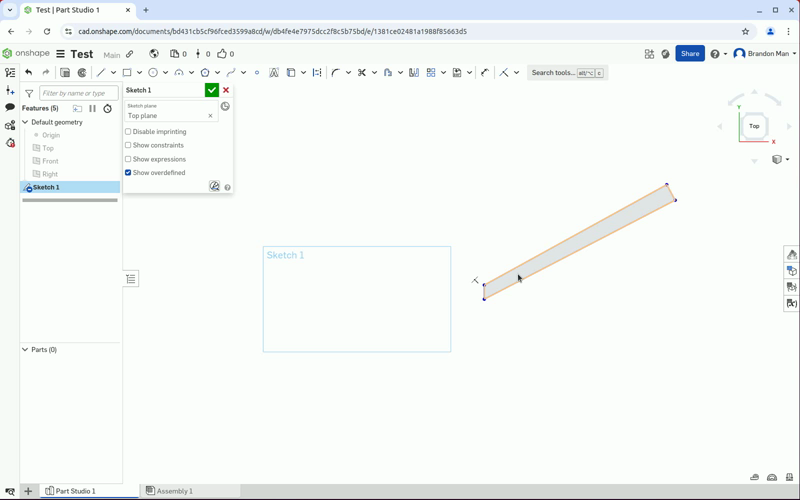
scroll(6)
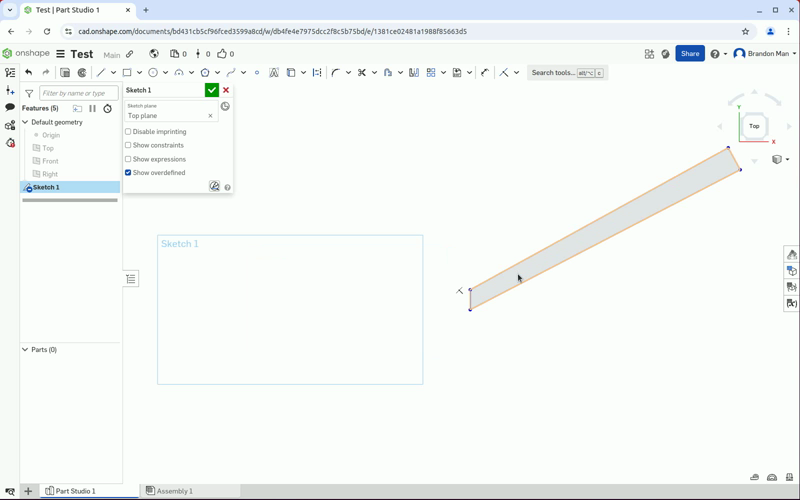
scroll(6)
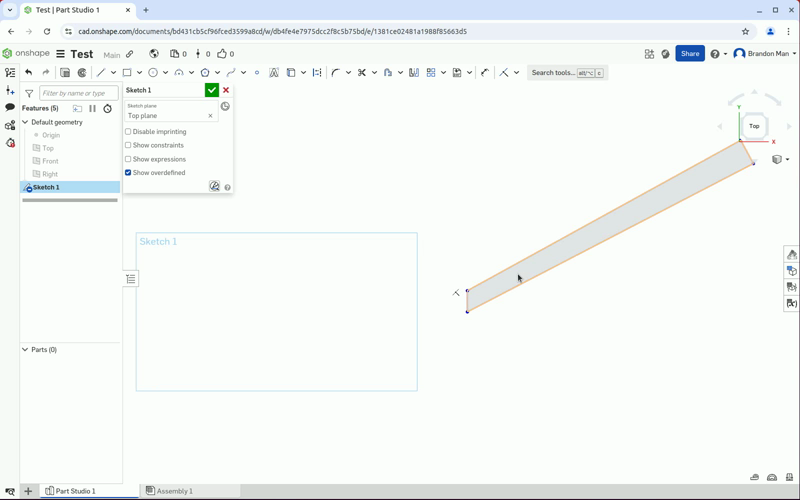
scroll(6)
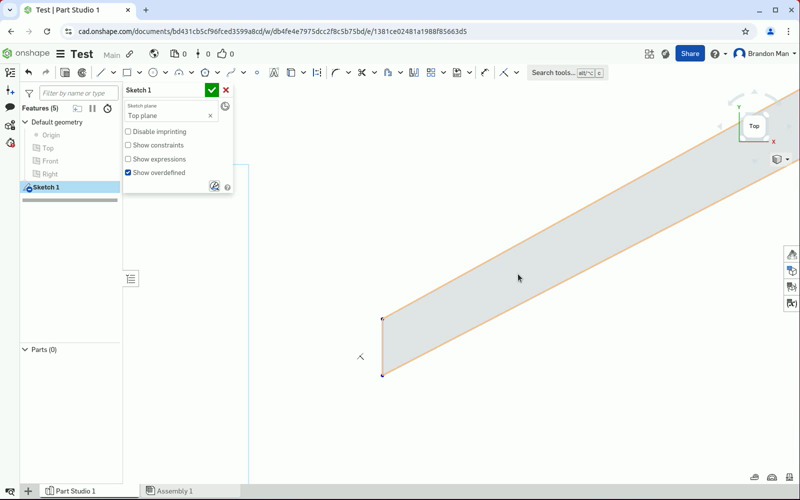
click(518, 273)
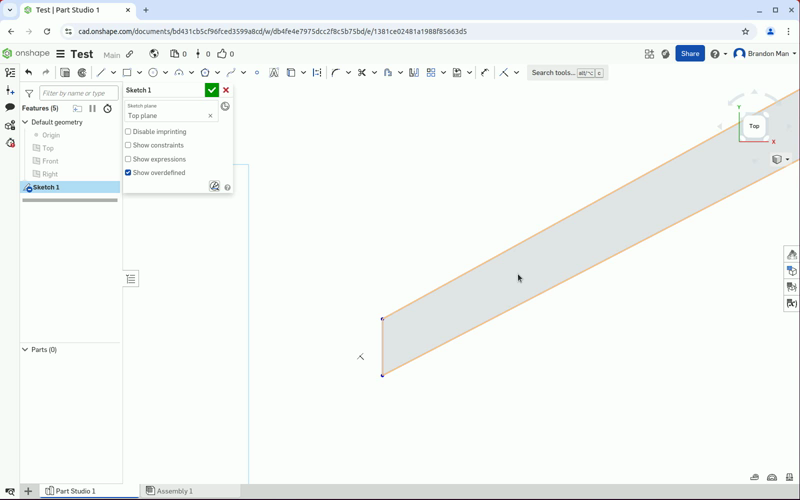
scroll(-6)
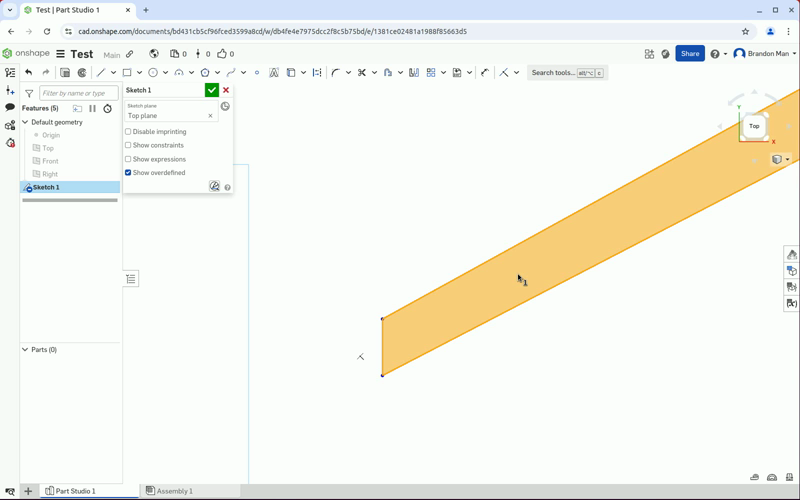
scroll(-6)
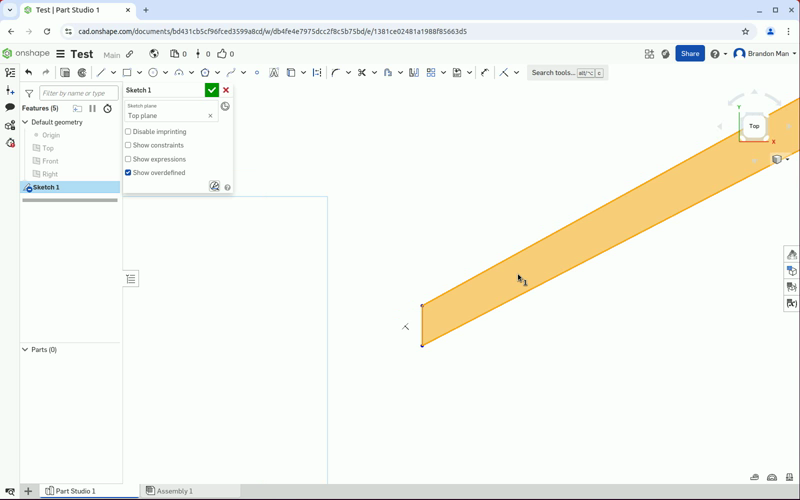
scroll(-6)
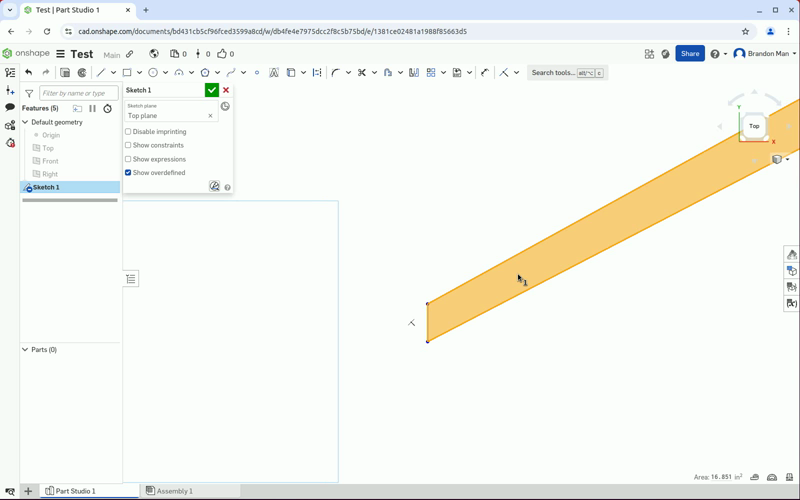
scroll(-6)
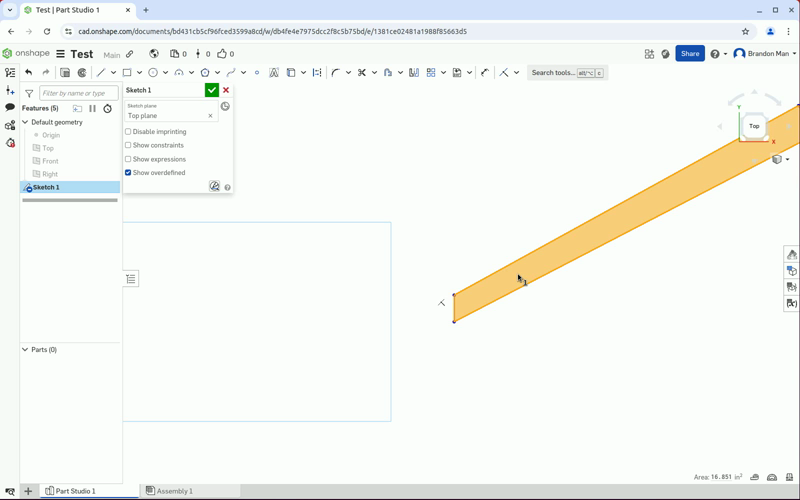
scroll(-6)
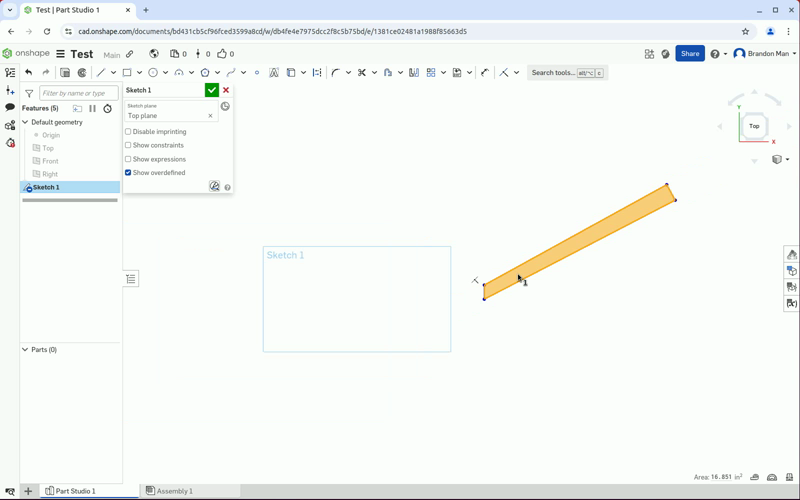
scroll(-6)
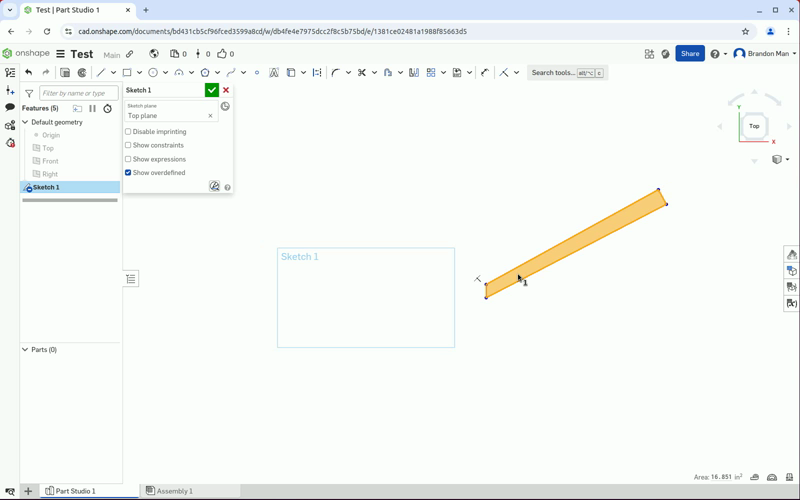
scroll(-6)
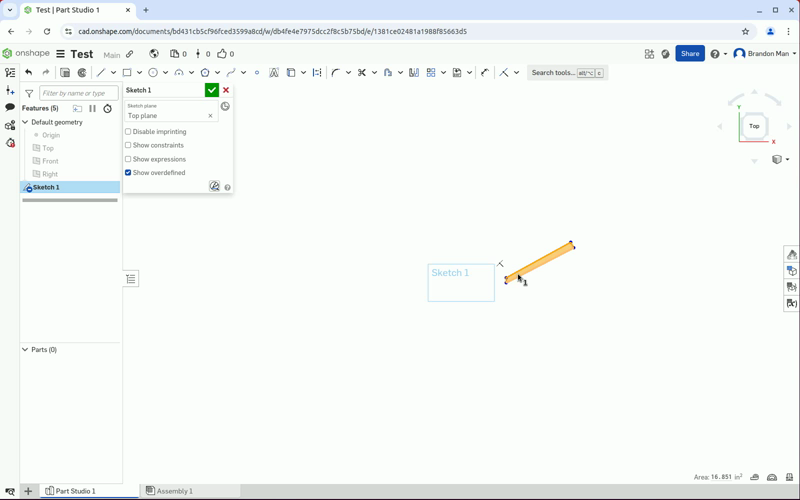
mouse_move(73, 352)
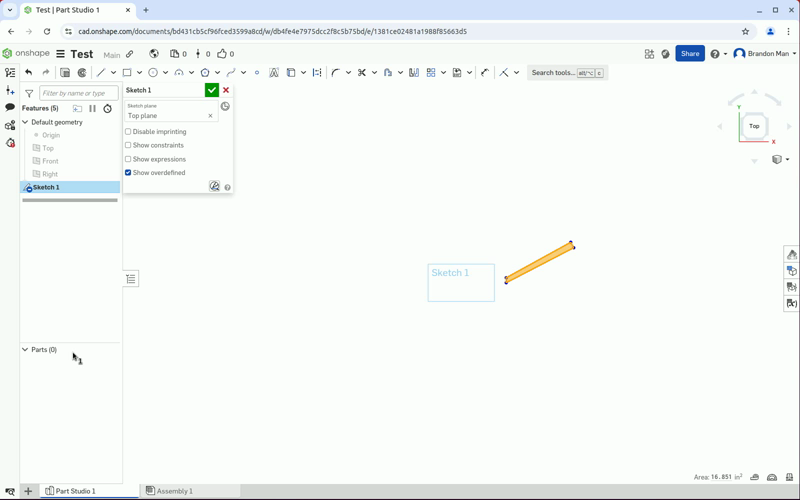
key(shift+y)
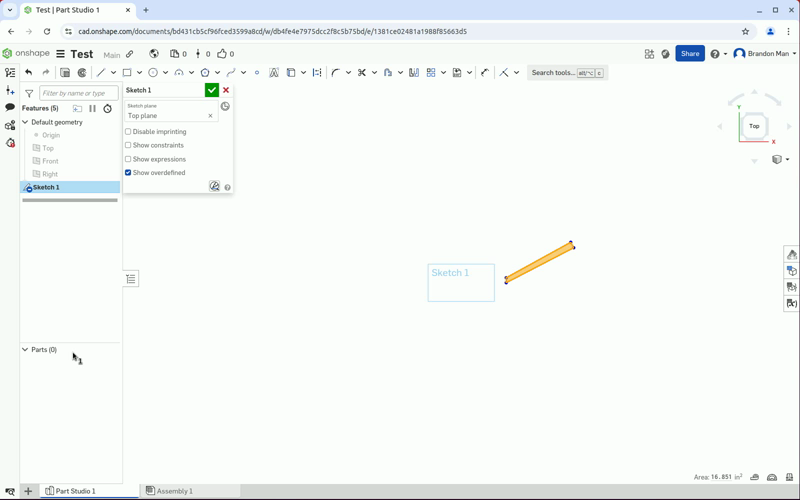
key(shift+e)
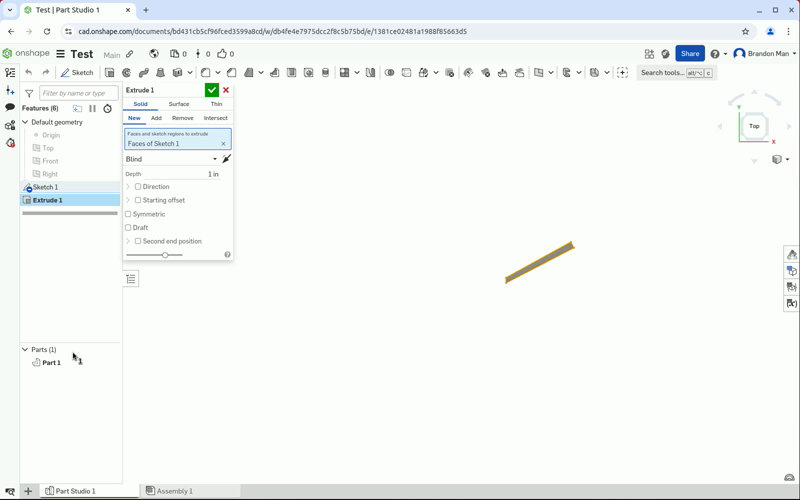
mouse_move(143, 106)
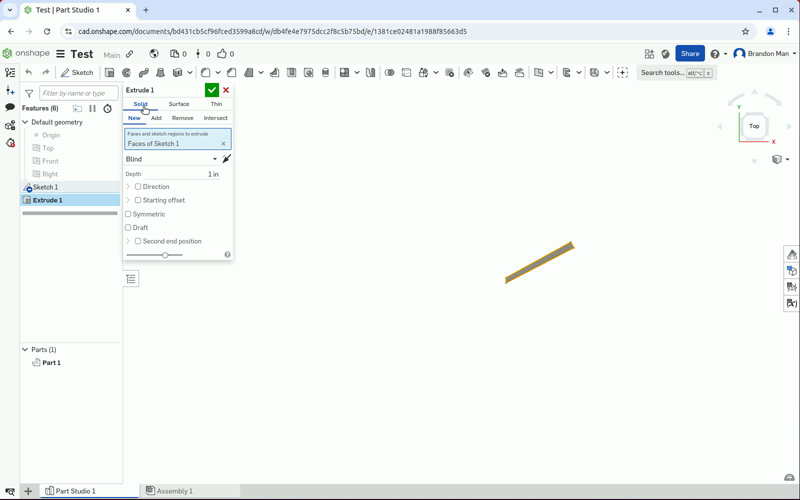
click(143, 106)
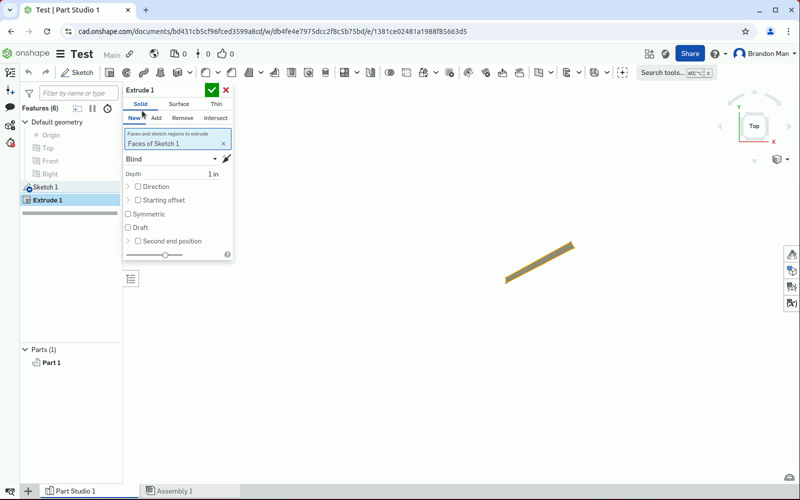
mouse_move(137, 120)
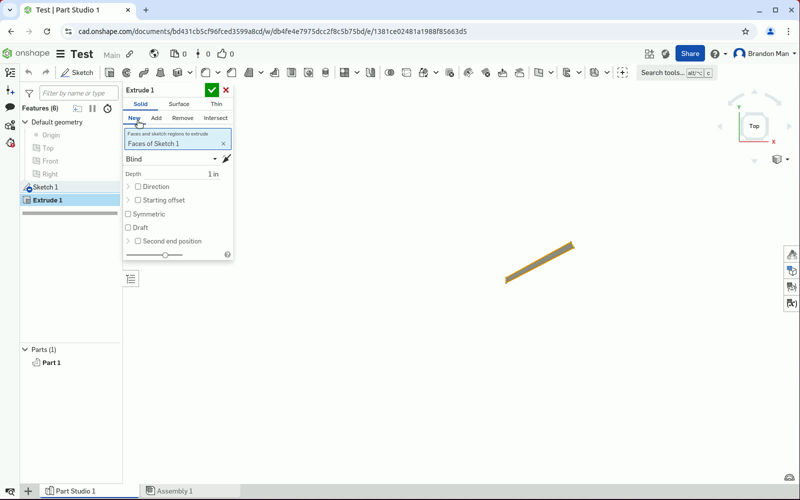
click(137, 120)
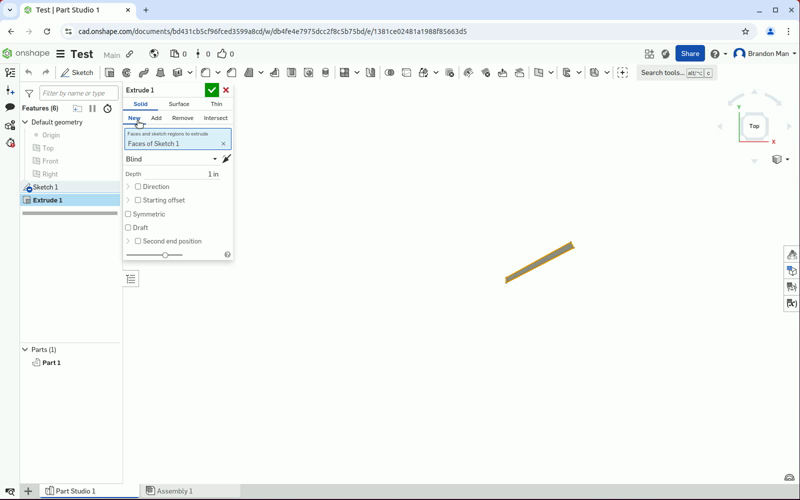
key(tab, 4)
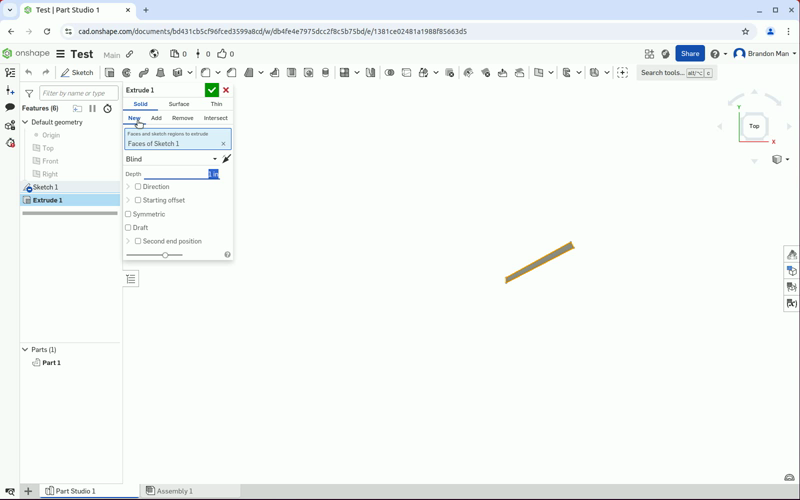
text(2.648)
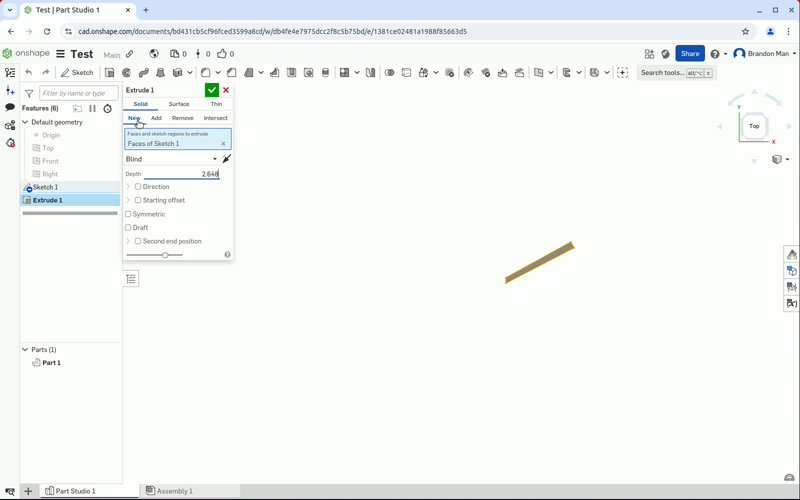
key(enter)
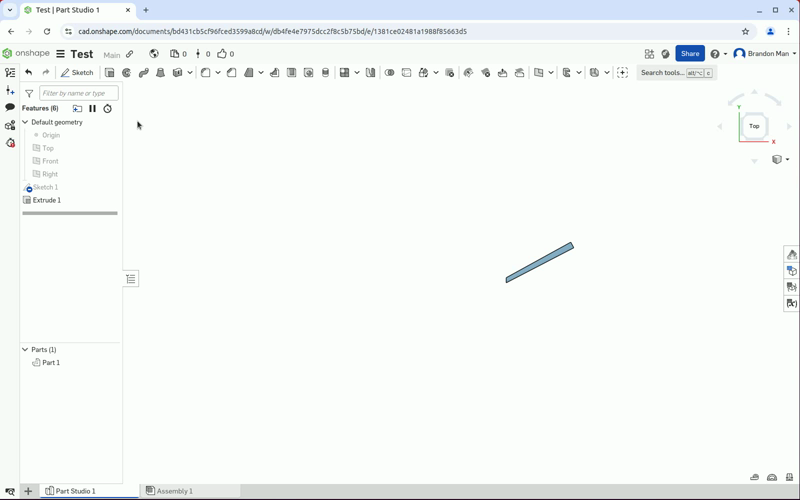
key(shift+h)
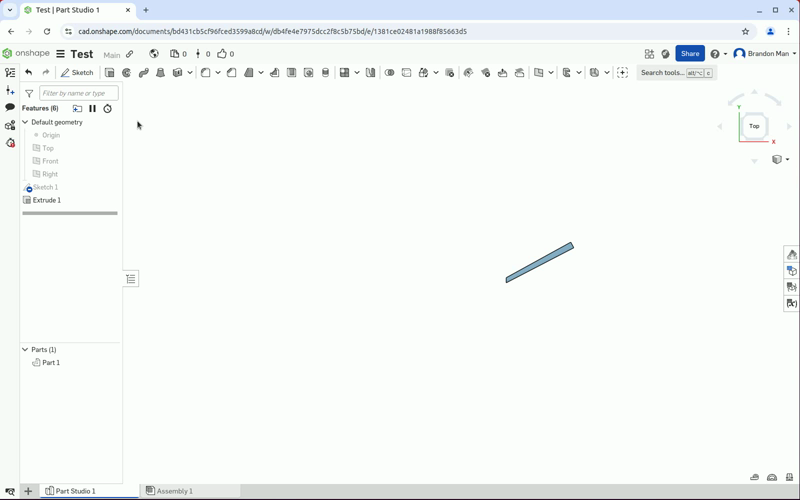
key(shift+h)
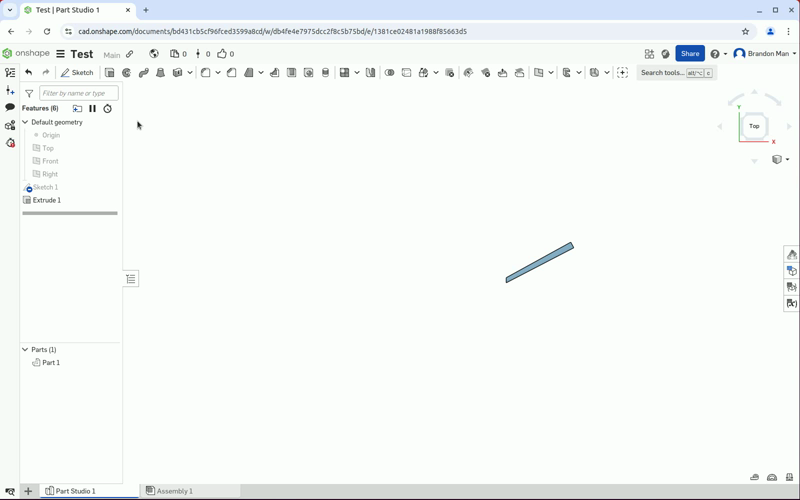
mouse_move(73, 189)
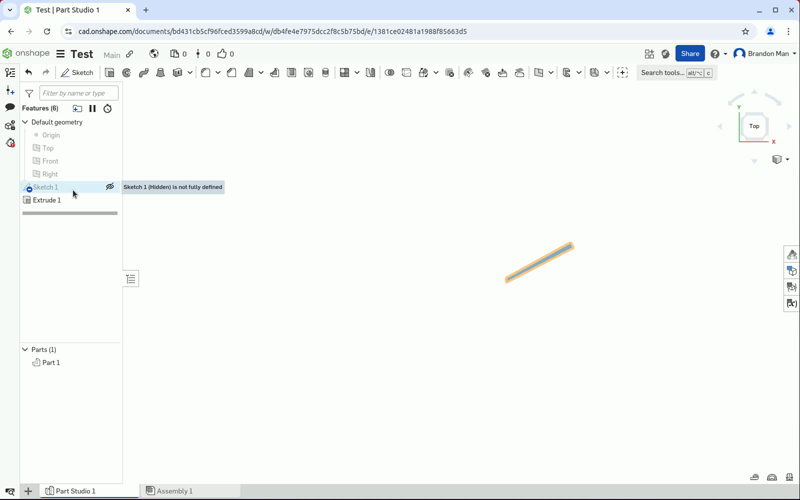
click(73, 189)
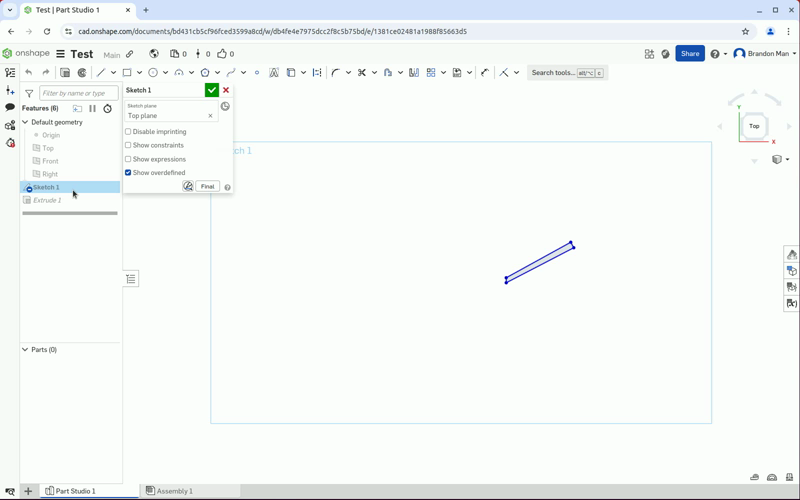
mouse_move(229, 92)
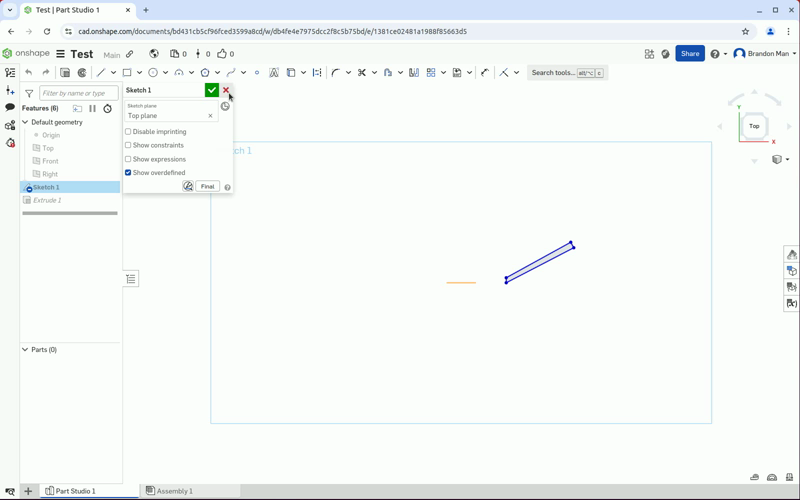
click(229, 92)
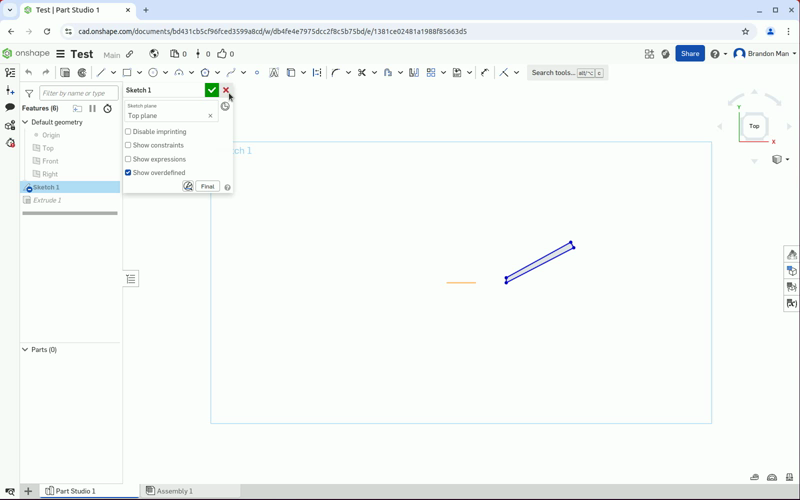
key(shift+s)
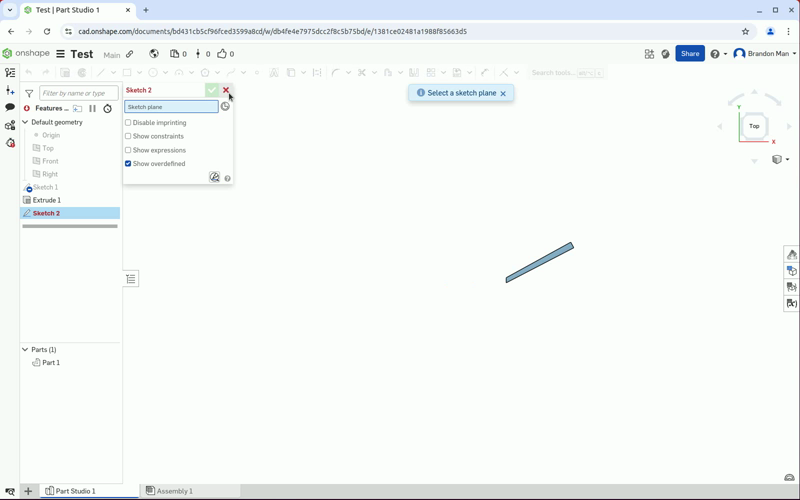
mouse_move(73, 150)
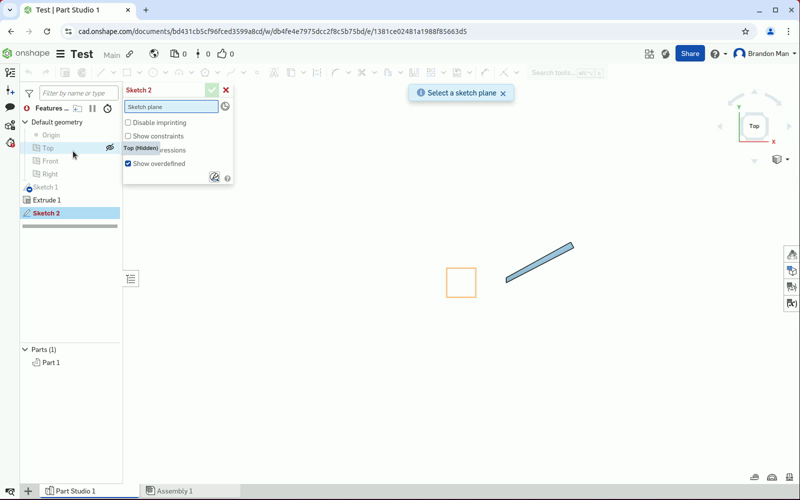
click(73, 150)
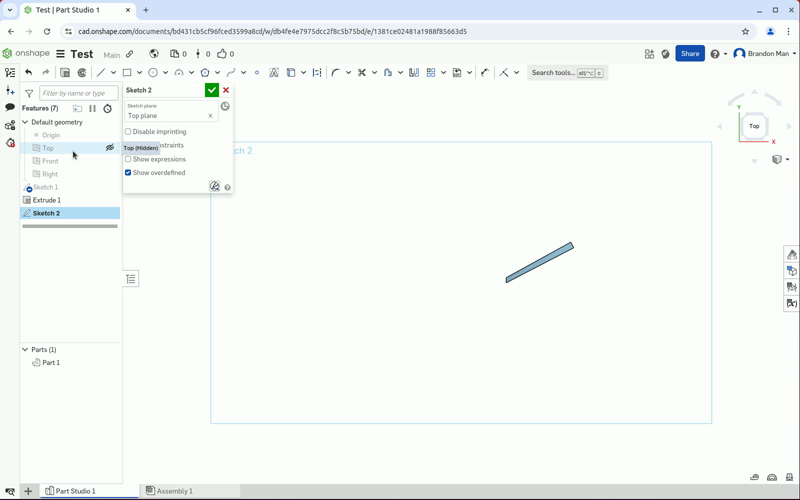
mouse_move(73, 352)
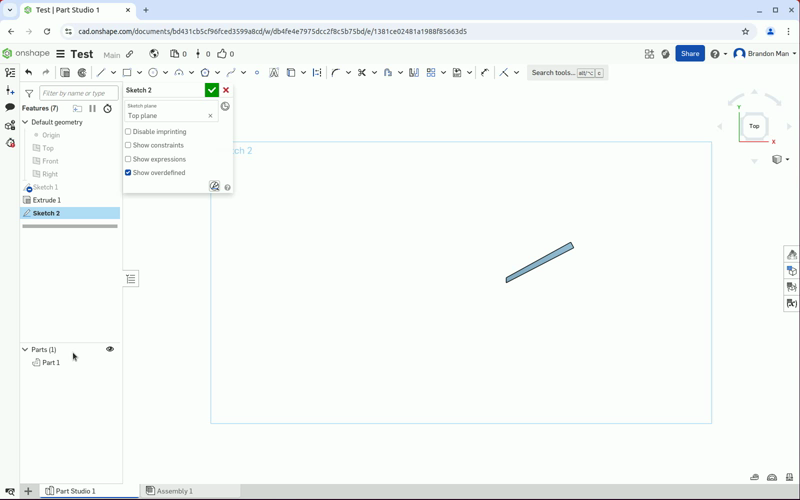
key(y)
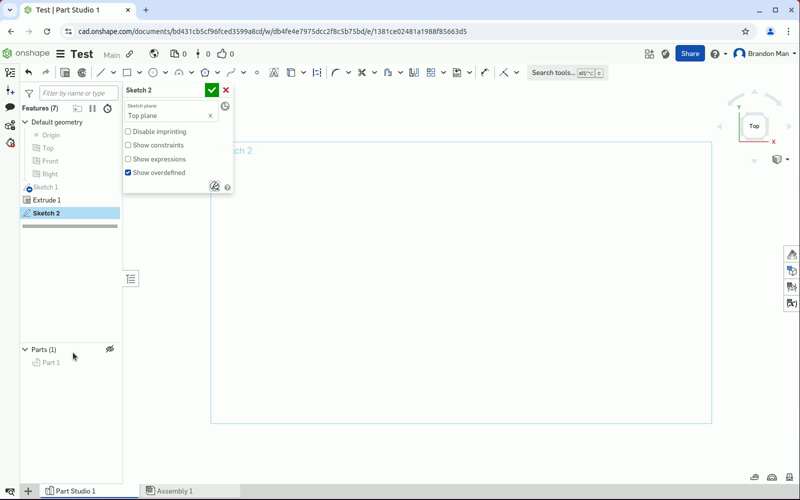
key(l)
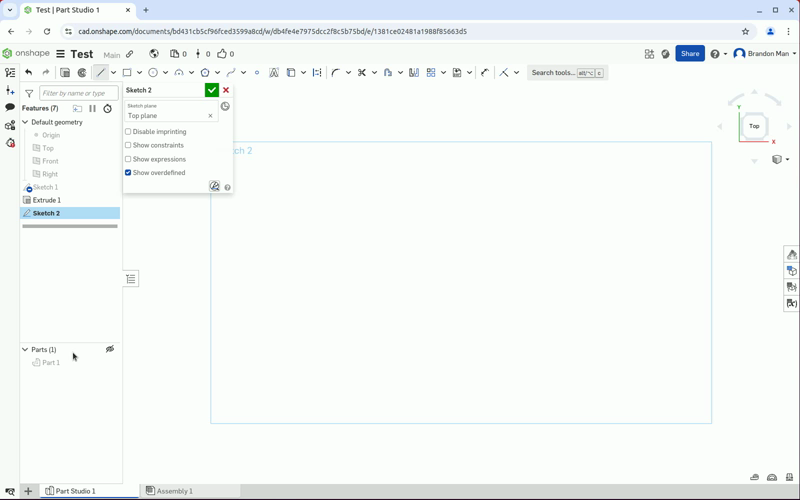
key_down(shift)
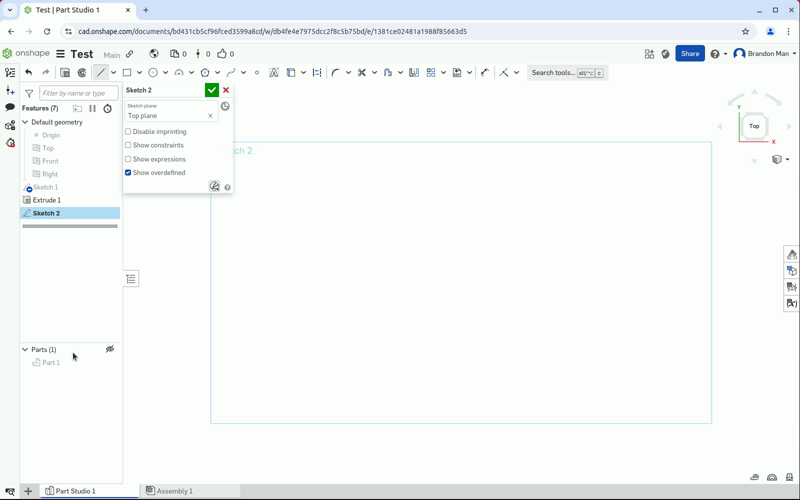
mouse_move(418, 247)
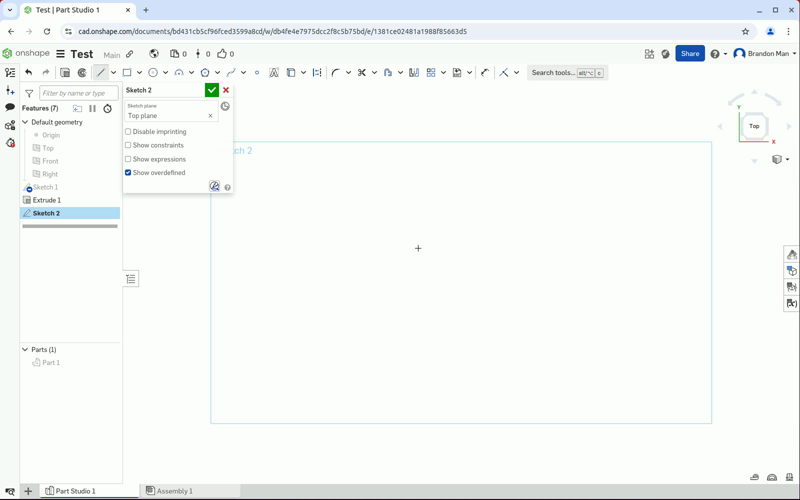
click(418, 247)
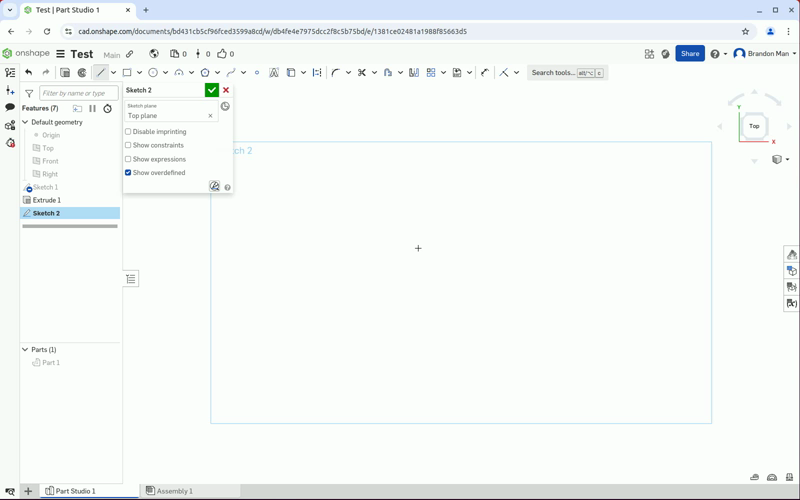
key_up(shift)
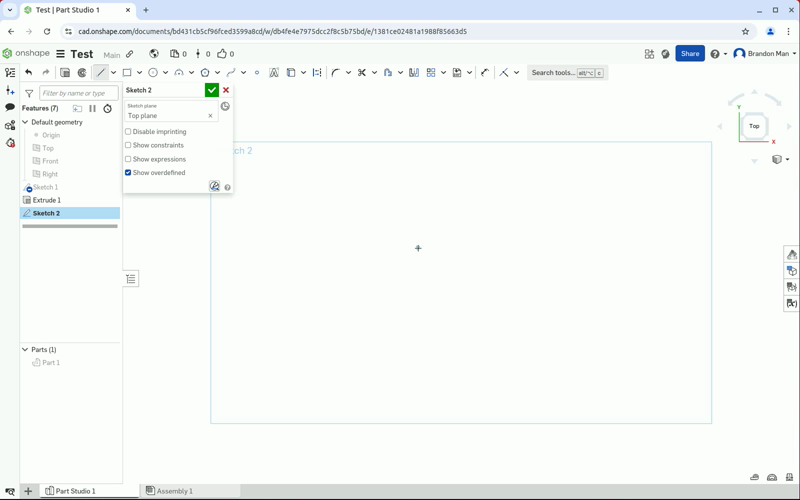
key_down(shift)
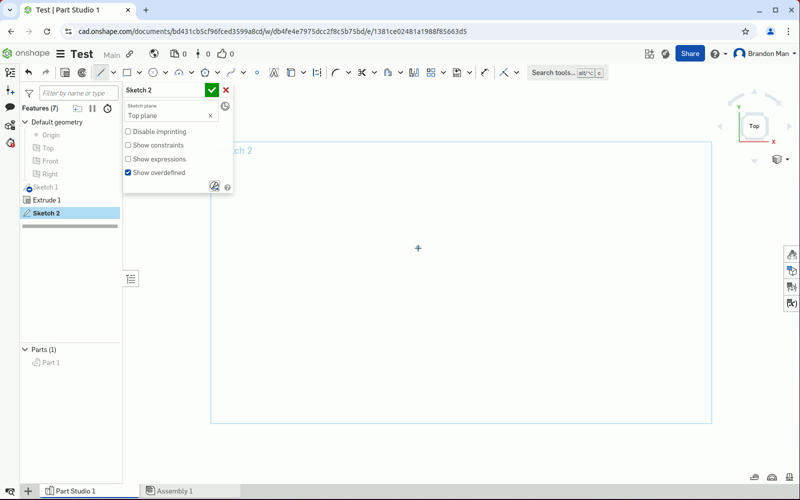
mouse_move(487, 283)
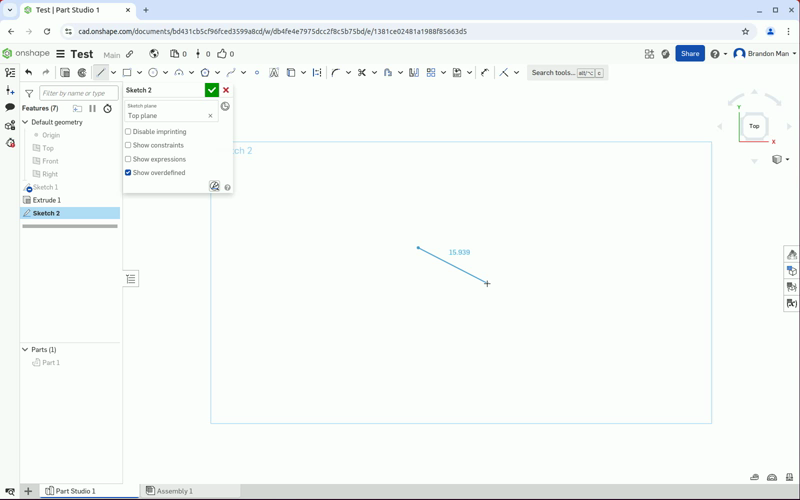
click(487, 283)
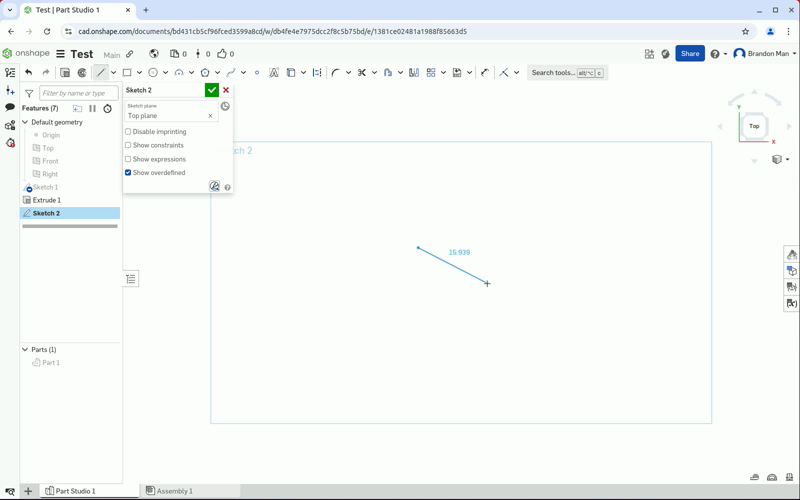
key_up(shift)
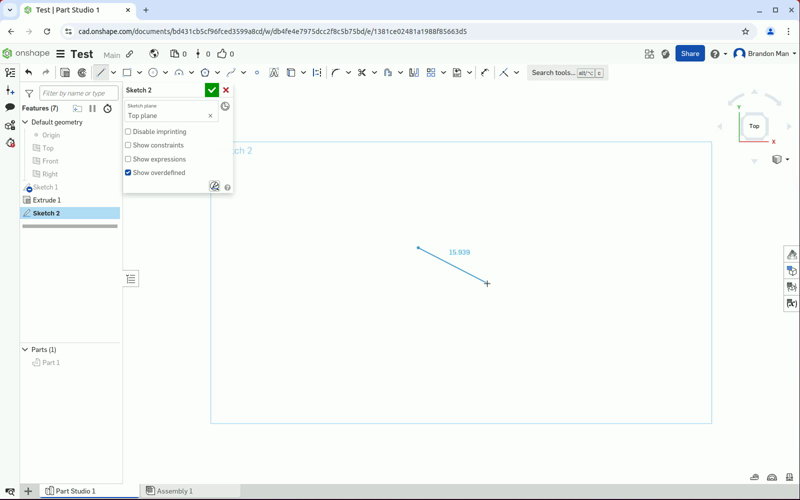
key_down(shift)
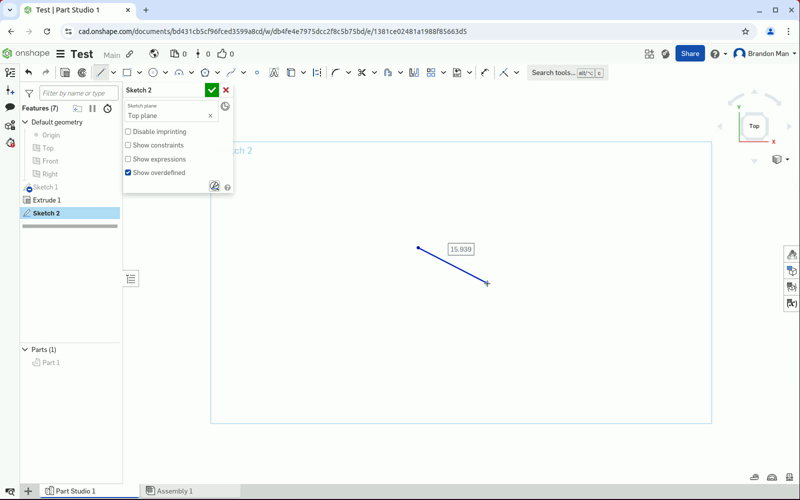
mouse_move(517, 283)
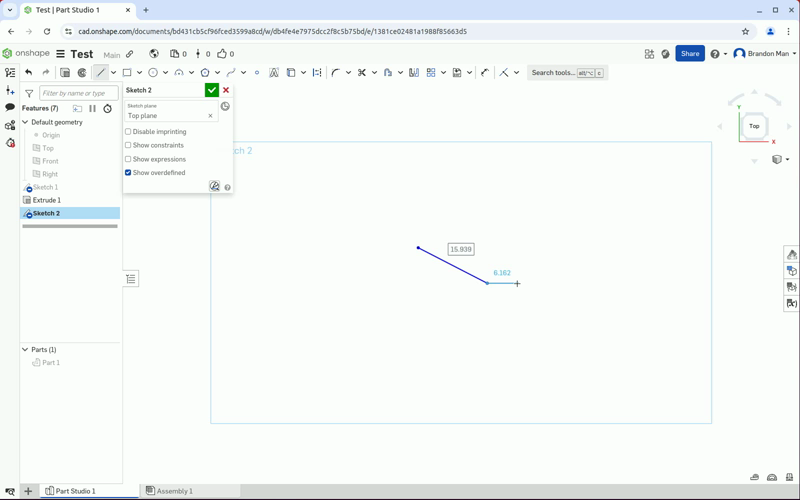
mouse_move(487, 278)
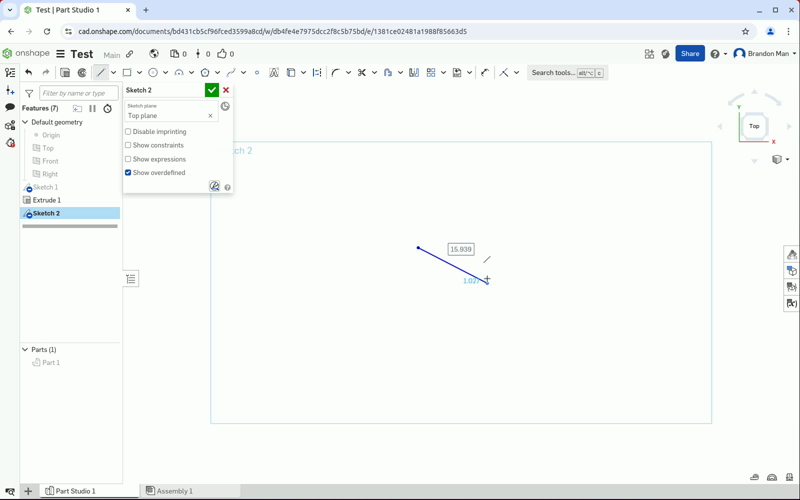
scroll(6)
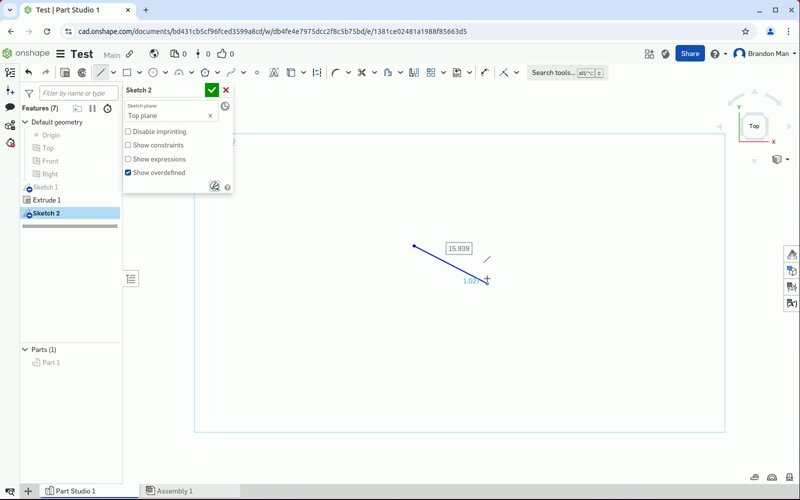
scroll(6)
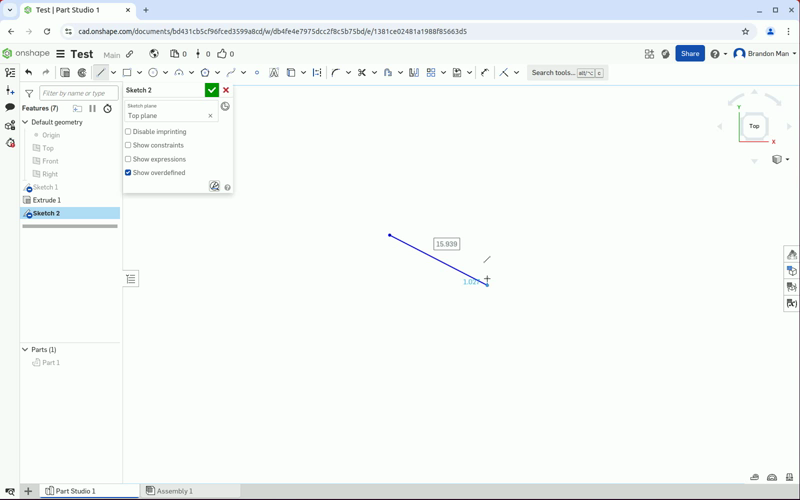
scroll(6)
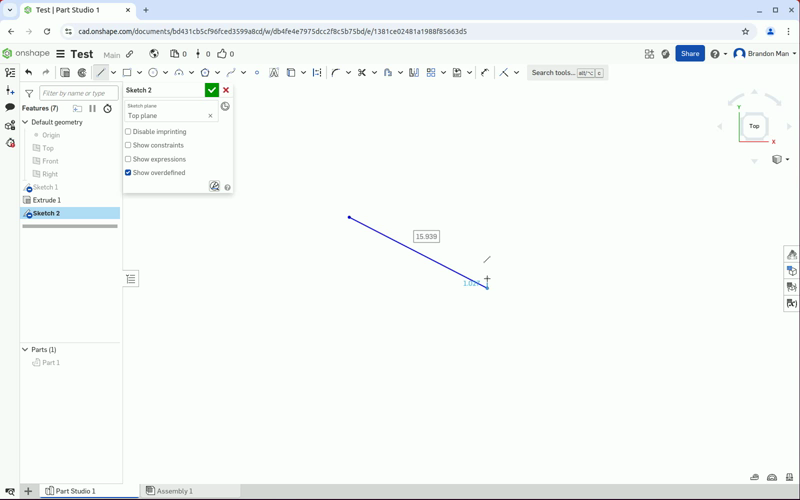
scroll(6)
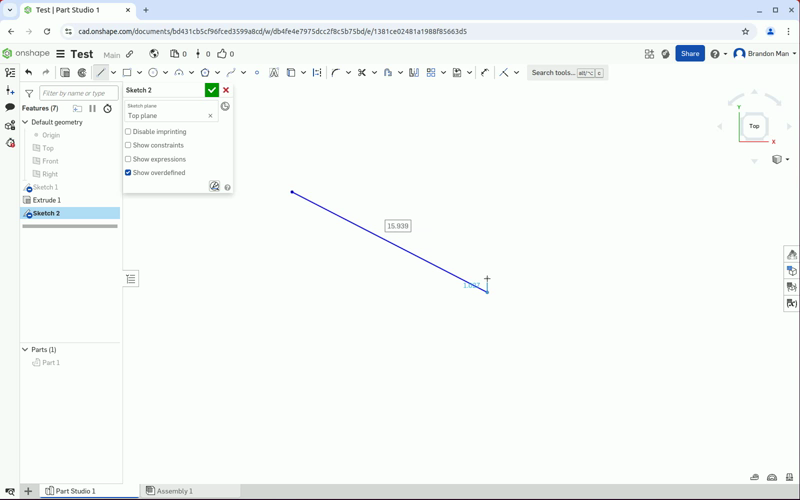
scroll(6)
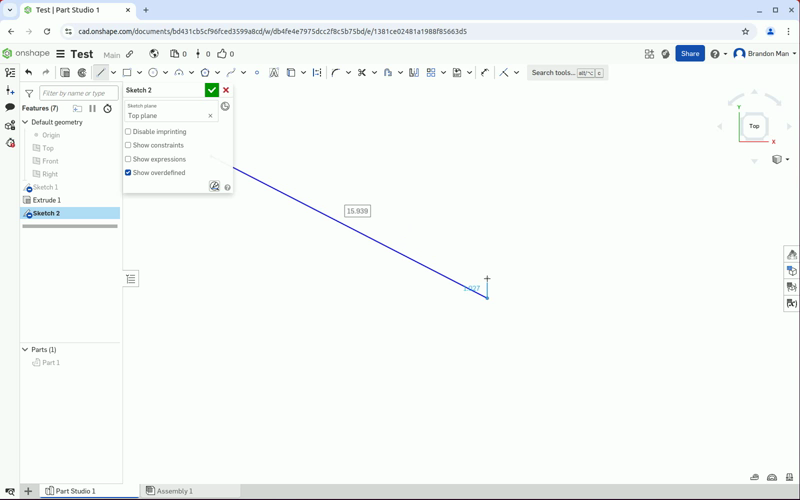
scroll(6)
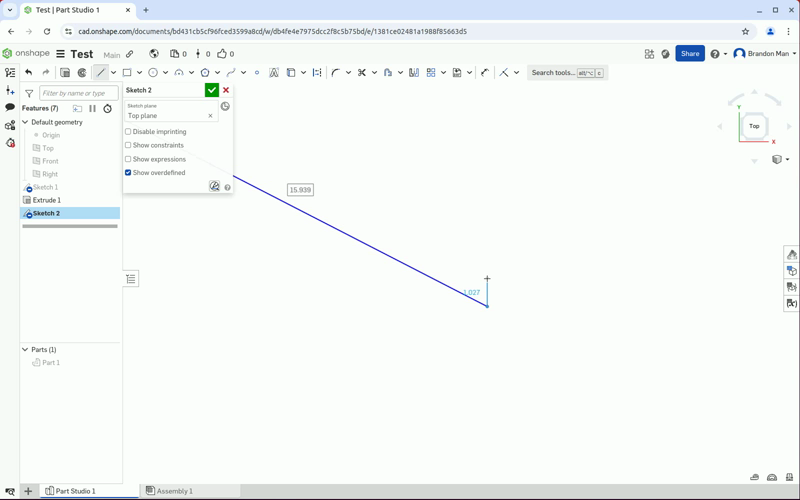
scroll(6)
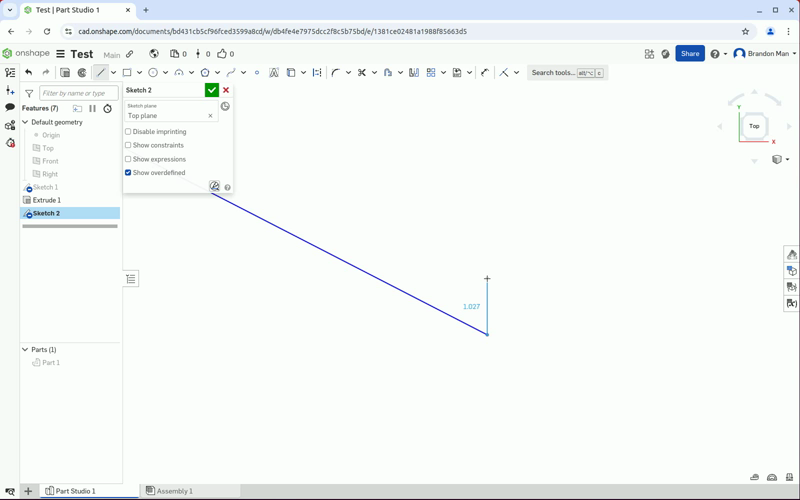
click(487, 278)
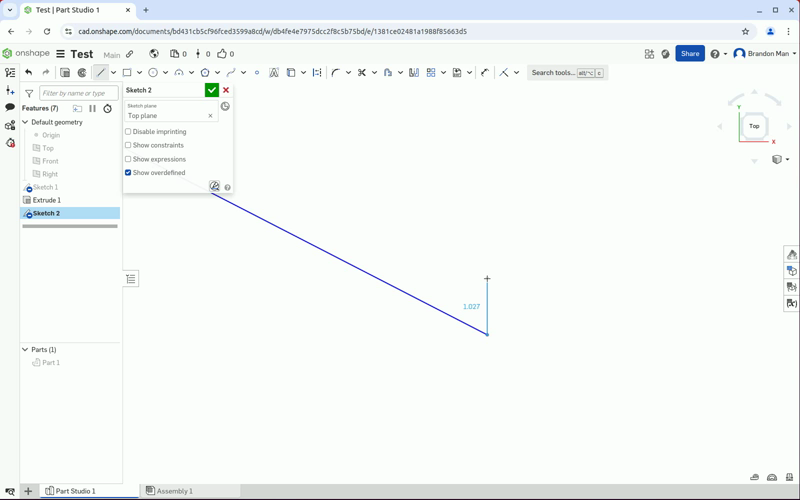
scroll(-6)
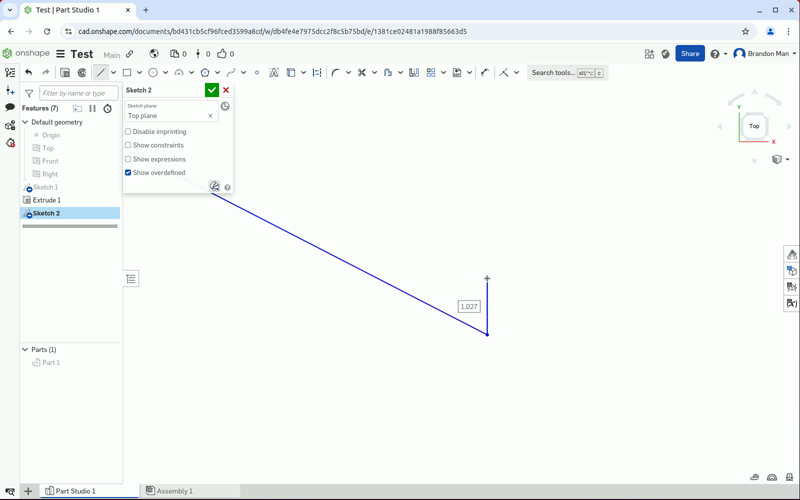
scroll(-6)
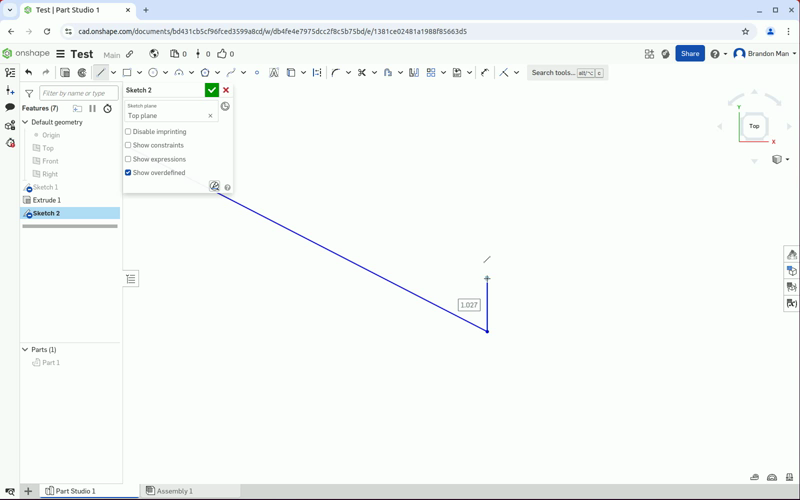
scroll(-6)
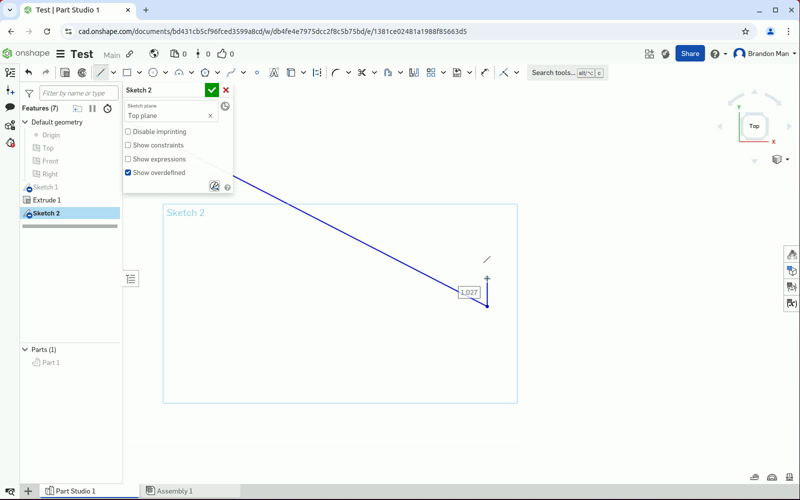
scroll(-6)
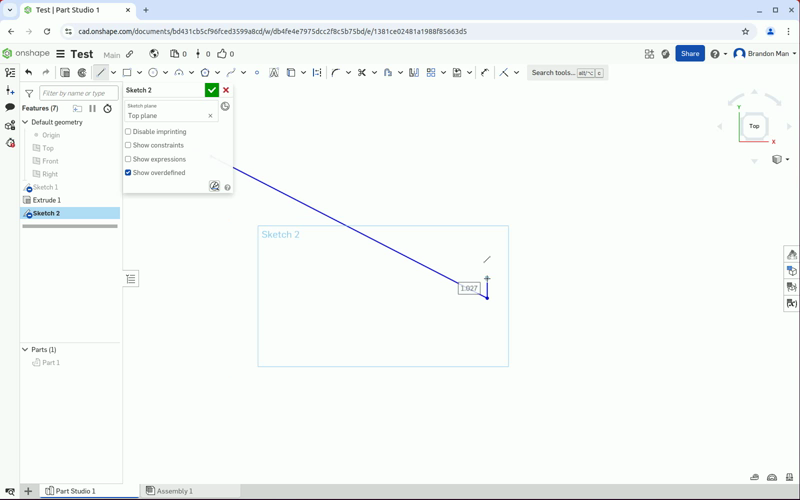
scroll(-6)
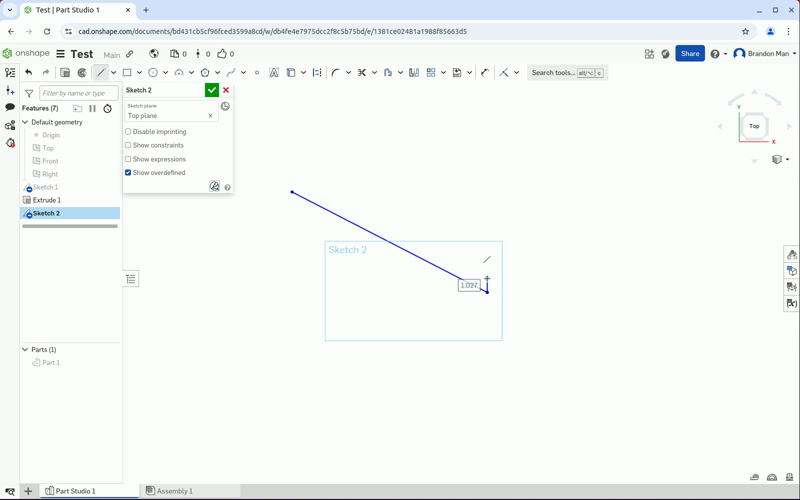
scroll(-6)
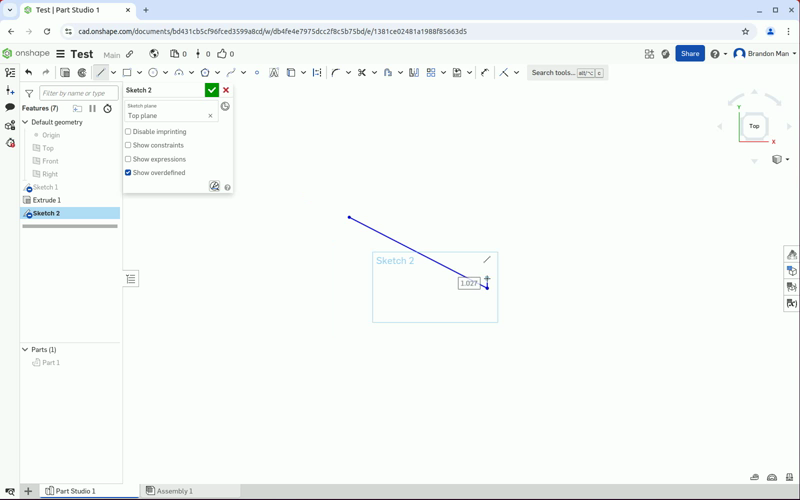
scroll(-6)
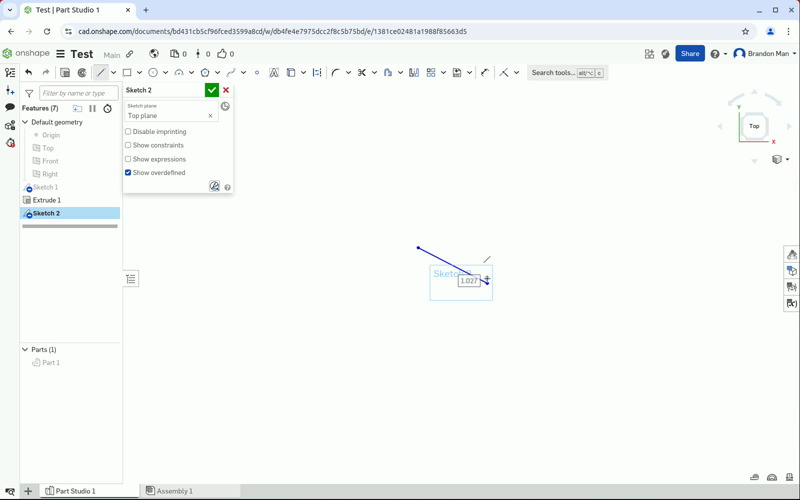
key_up(shift)
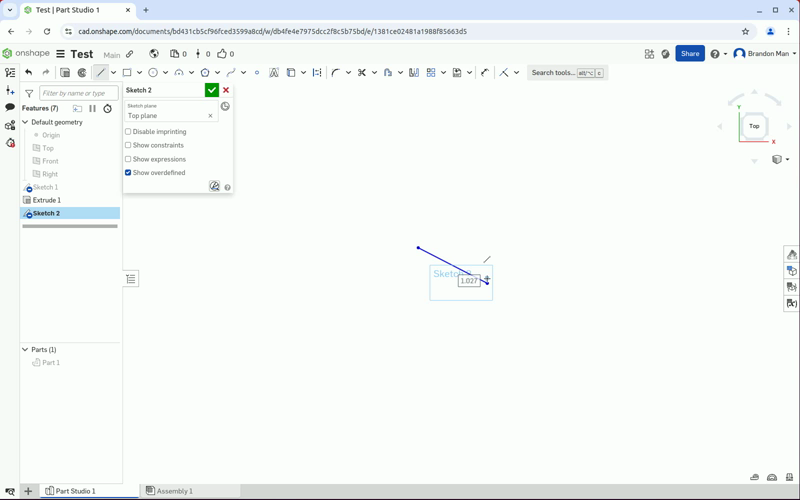
key_down(shift)
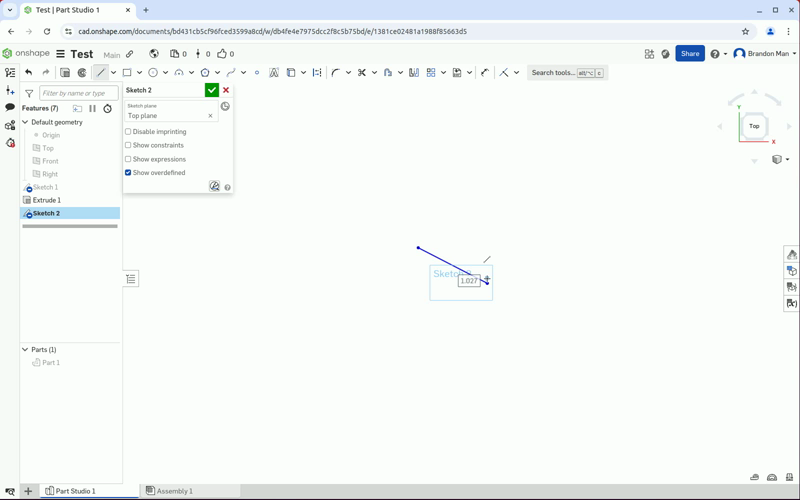
mouse_move(421, 242)
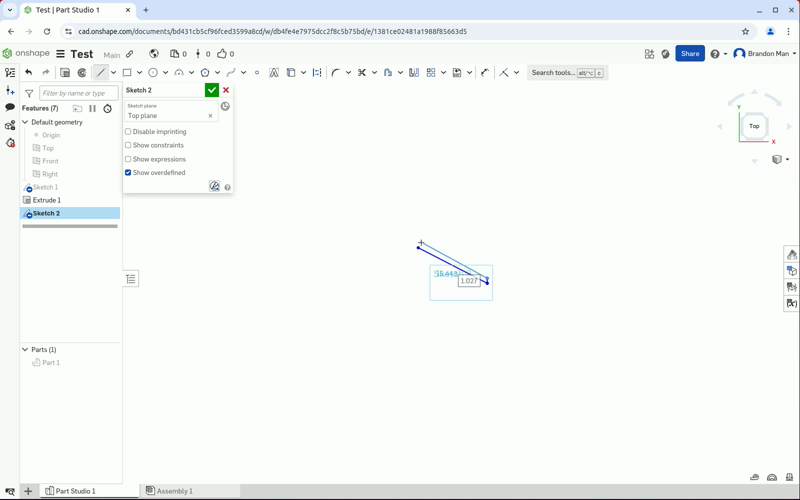
click(421, 242)
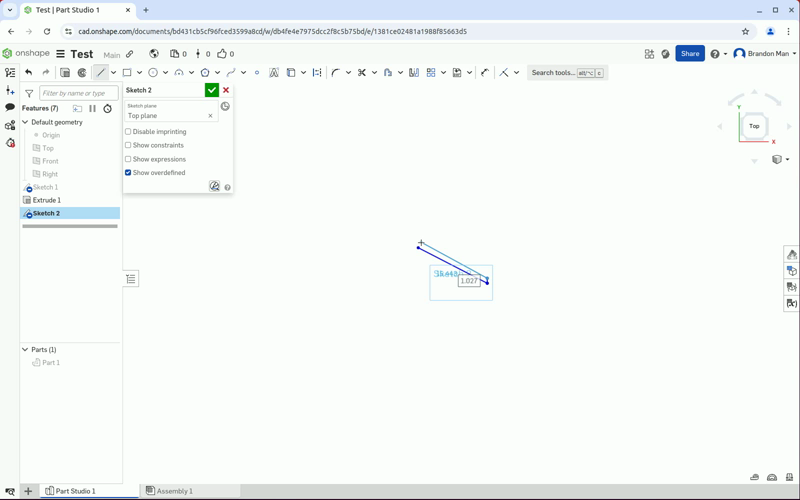
key_up(shift)
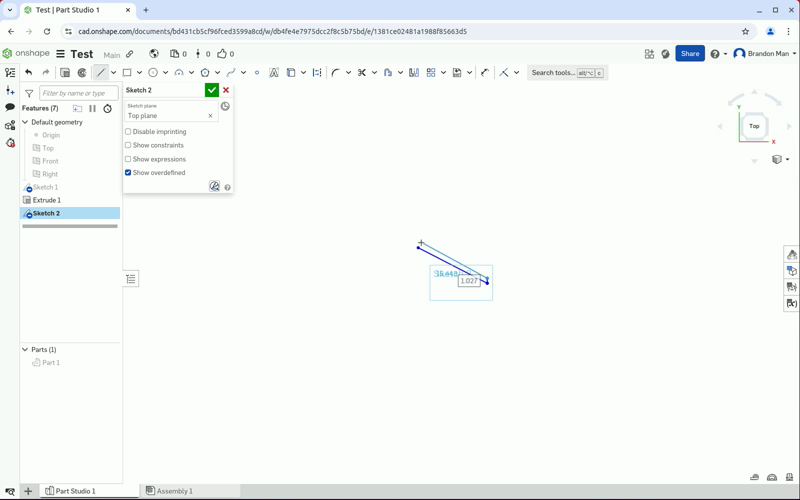
mouse_move(451, 242)
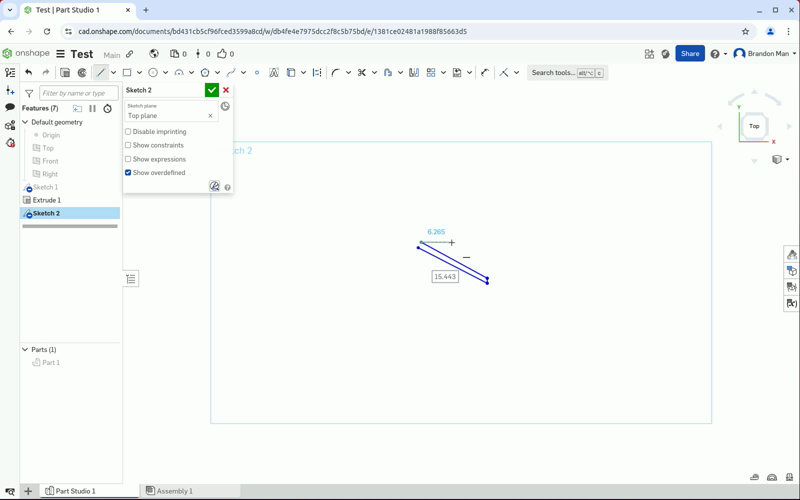
key_down(shift)
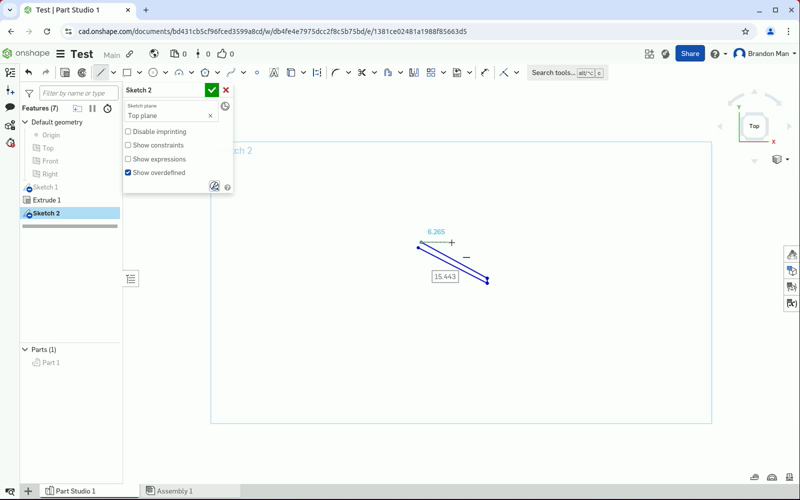
mouse_move(418, 247)
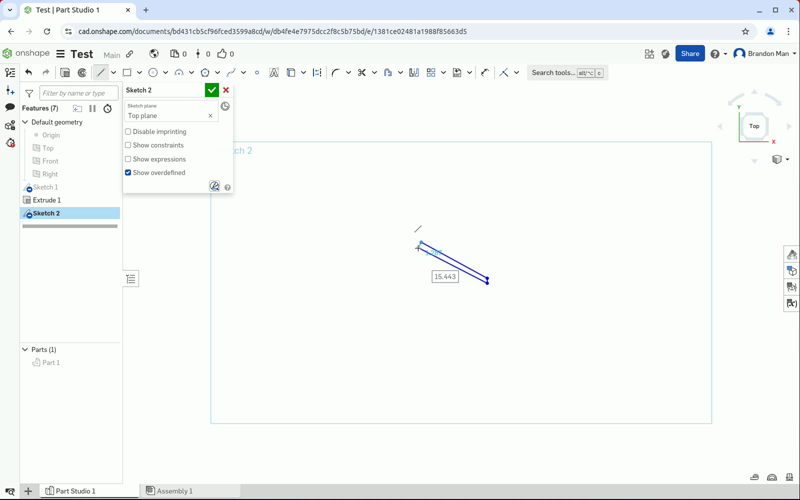
scroll(6)
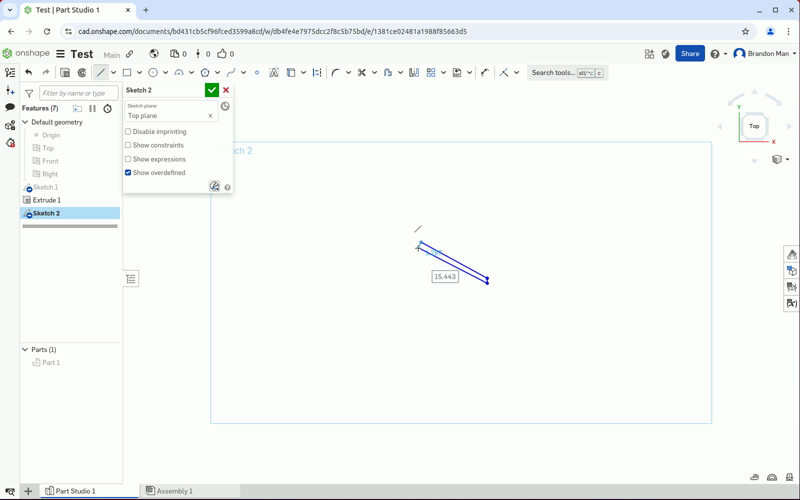
scroll(6)
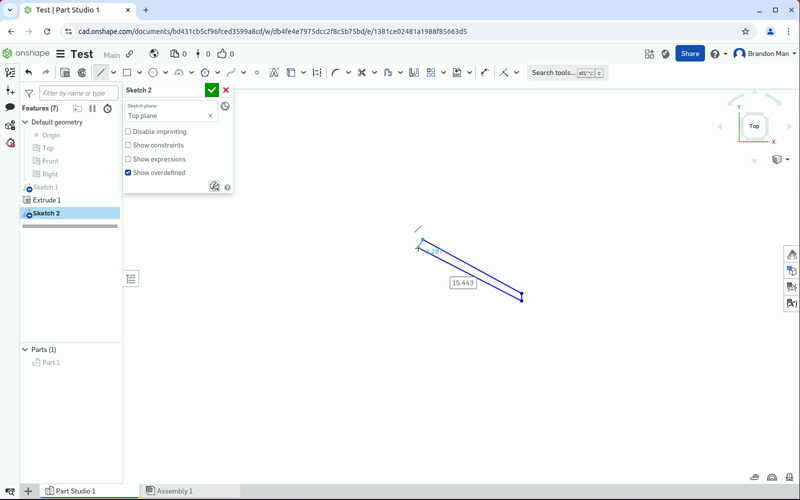
scroll(6)
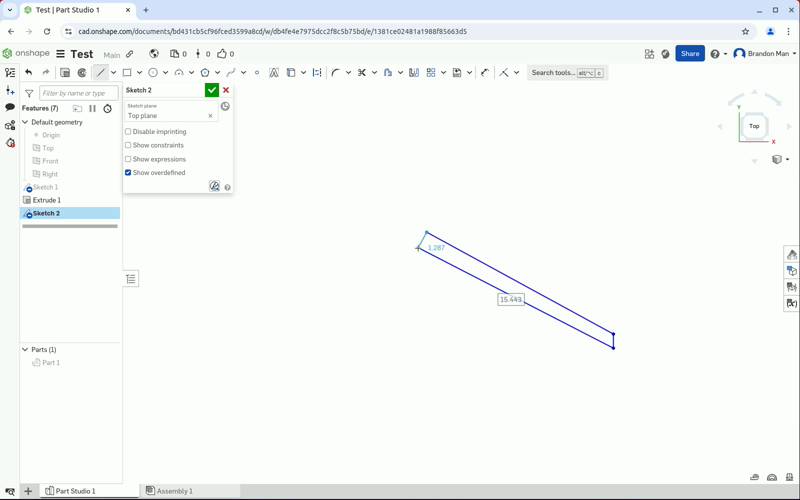
scroll(6)
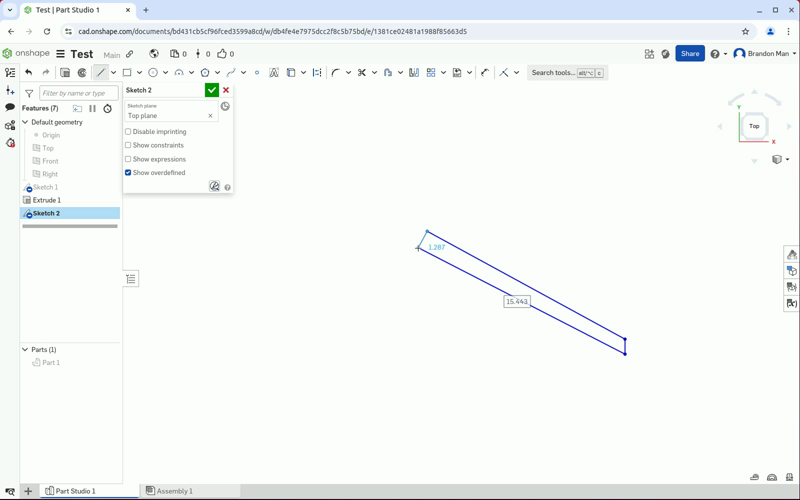
scroll(6)
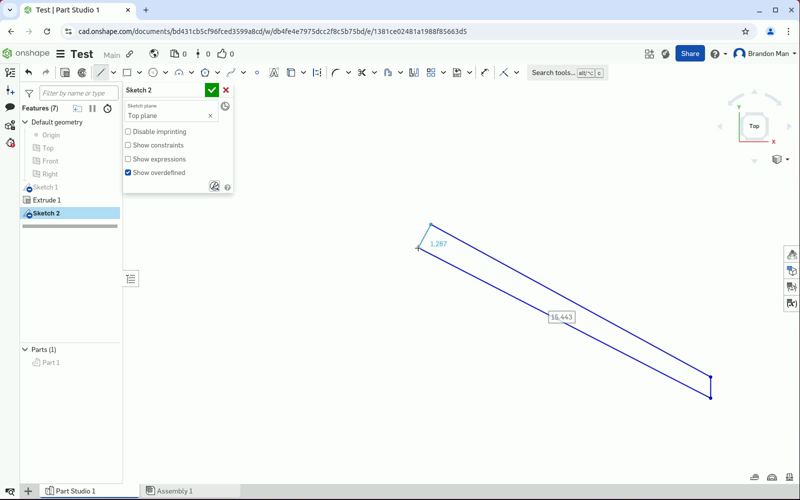
scroll(6)
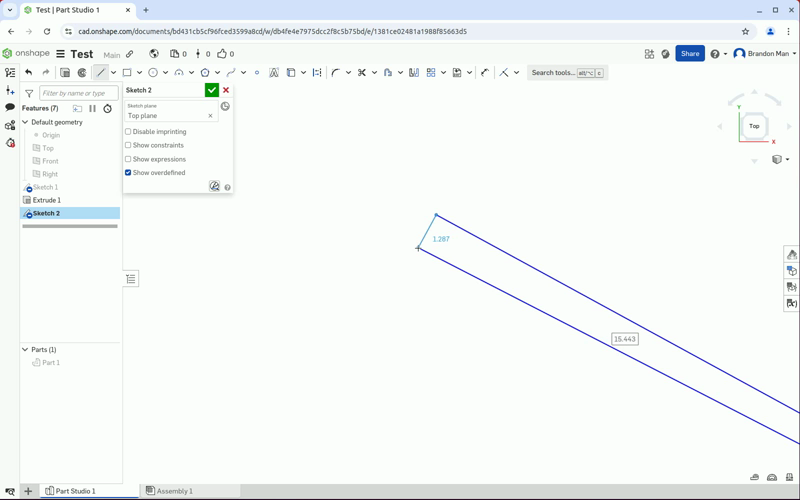
scroll(6)
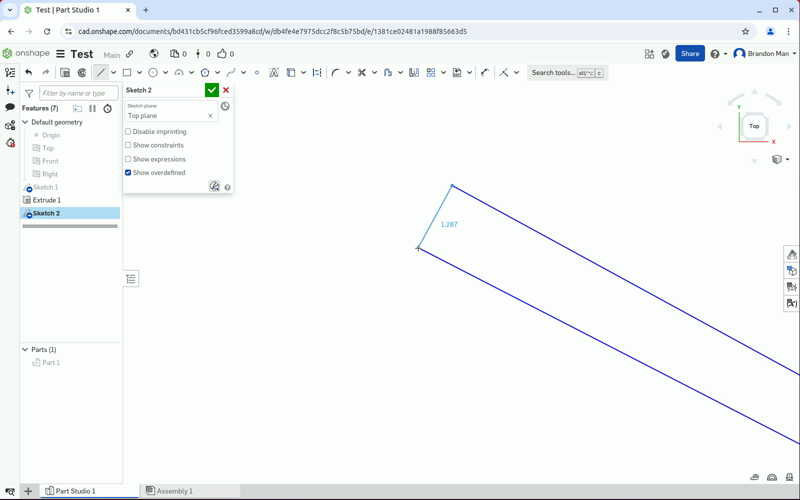
key_up(shift)
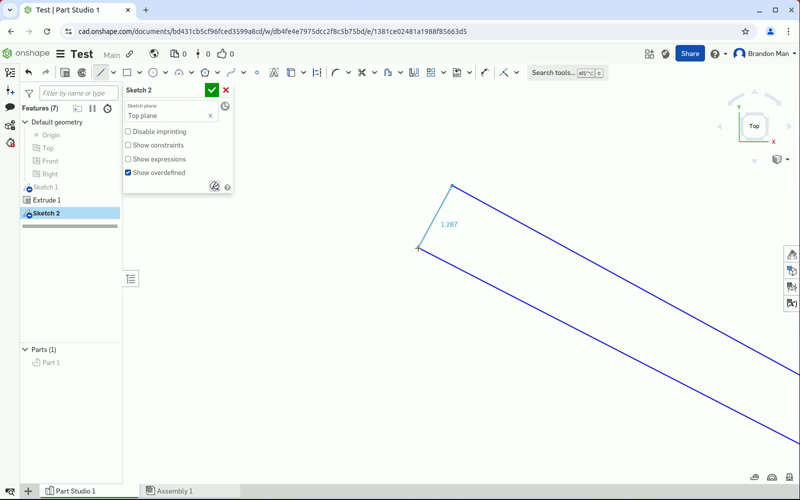
click(418, 247)
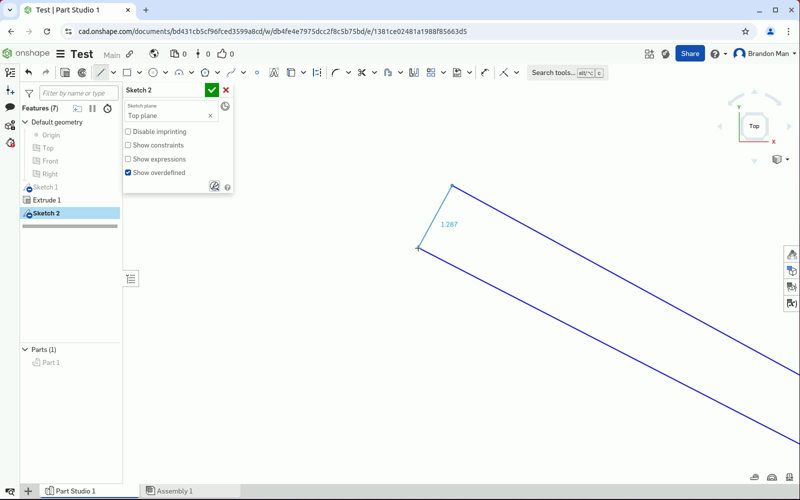
scroll(-6)
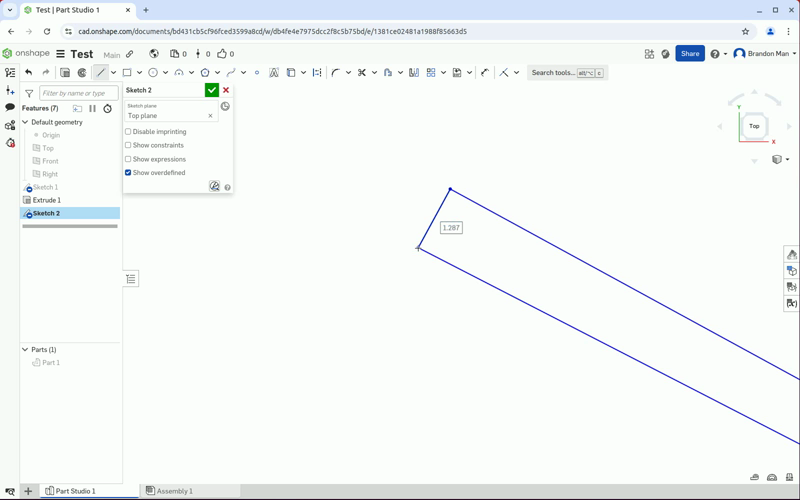
scroll(-6)
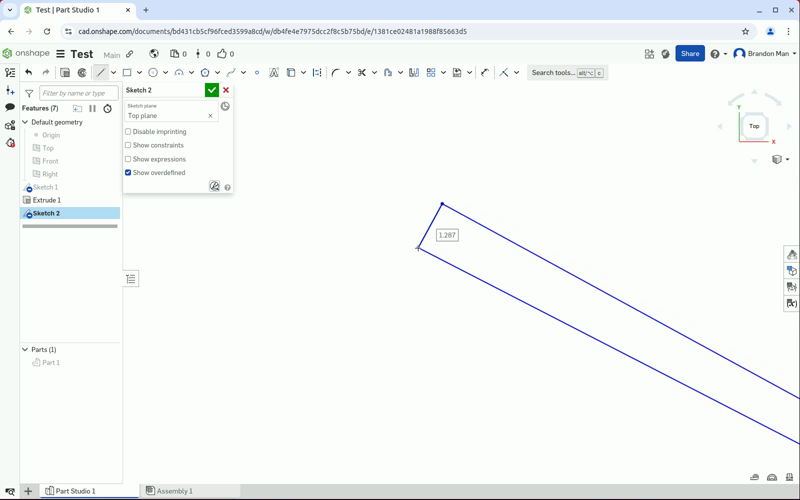
scroll(-6)
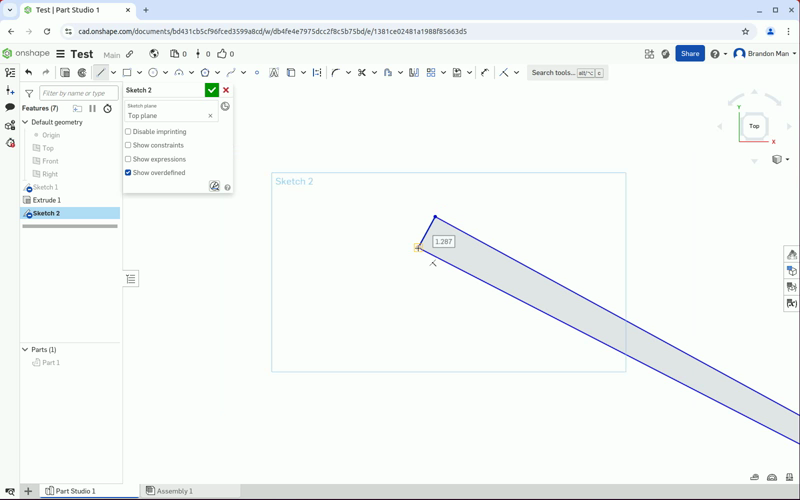
scroll(-6)
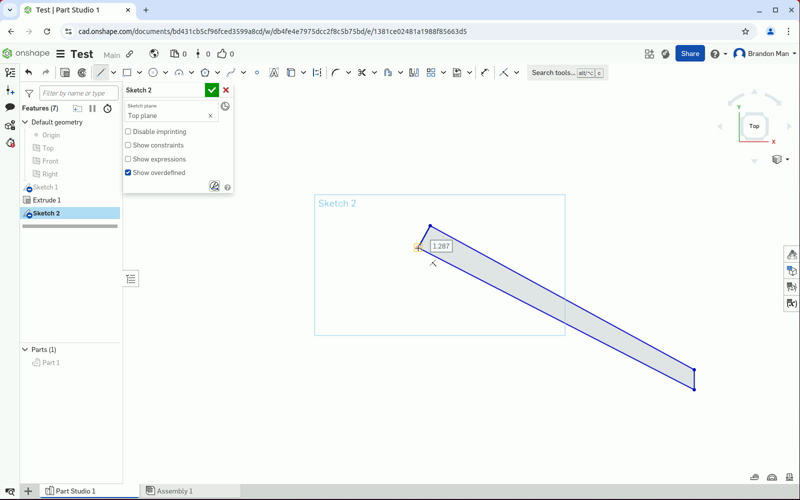
scroll(-6)
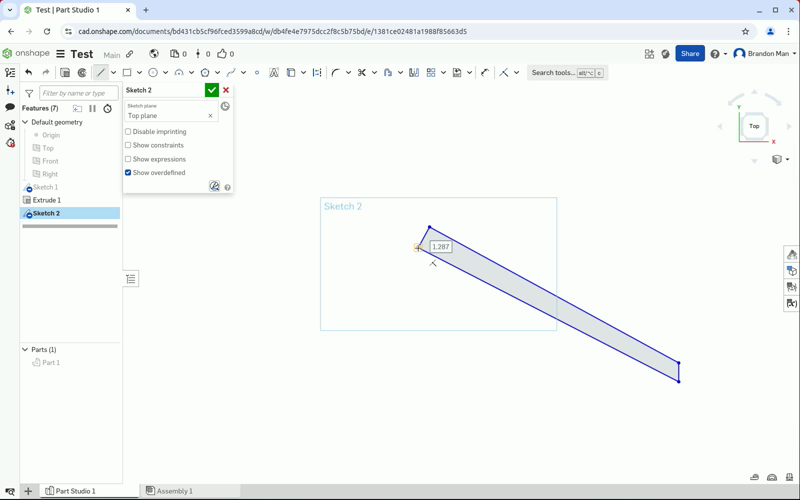
scroll(-6)
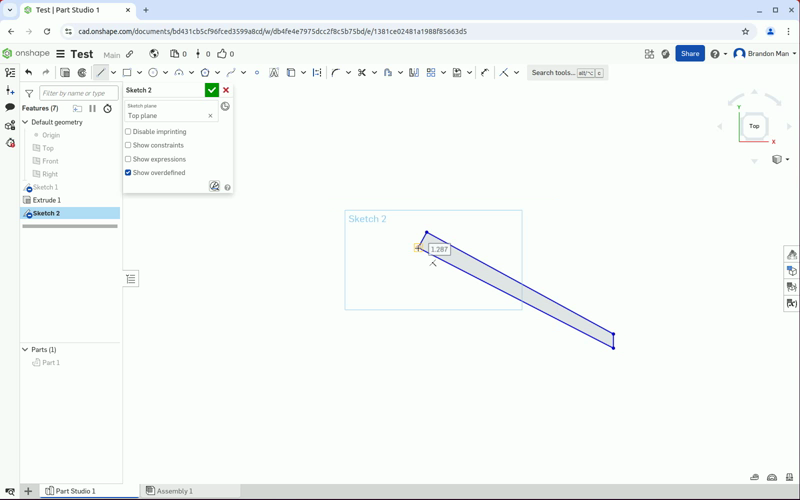
scroll(-6)
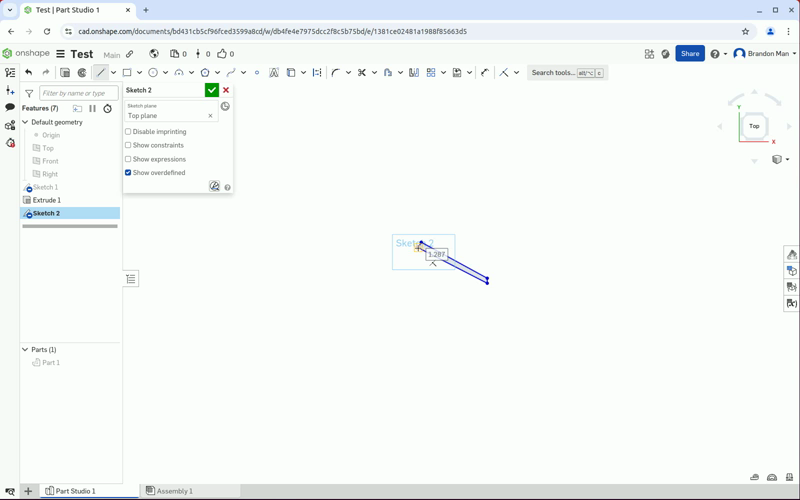
key(esc)
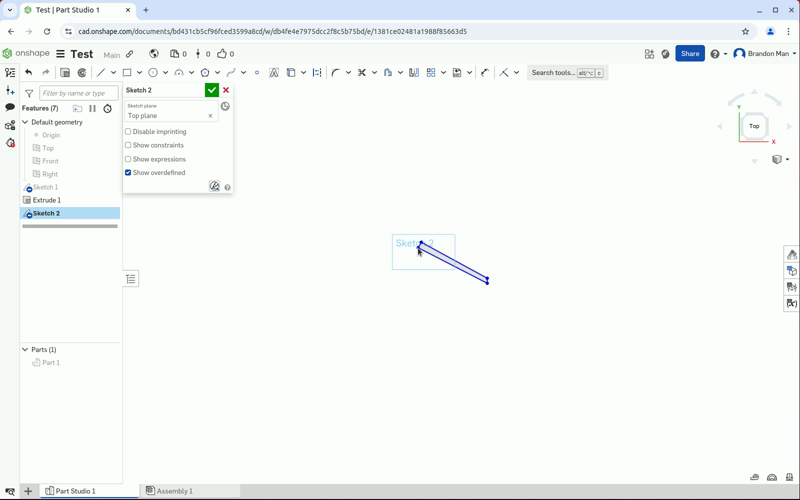
mouse_move(419, 247)
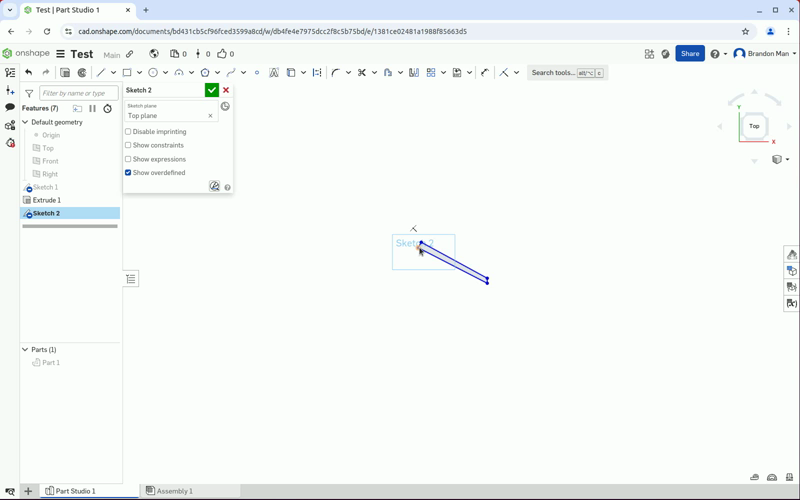
scroll(6)
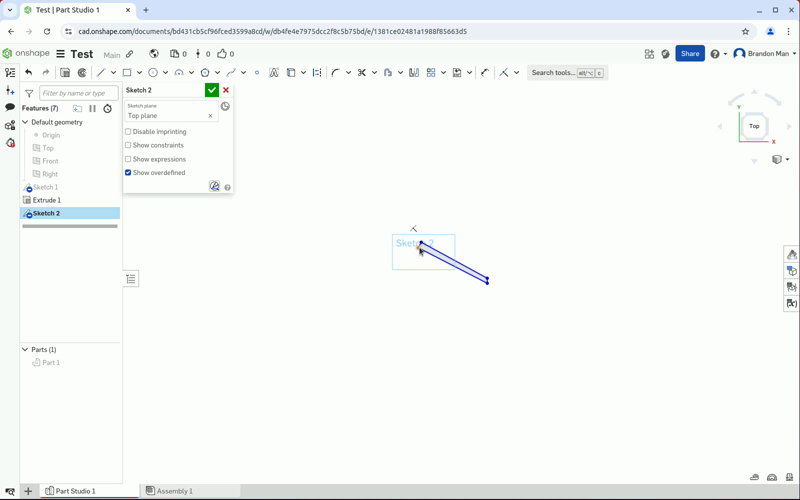
scroll(6)
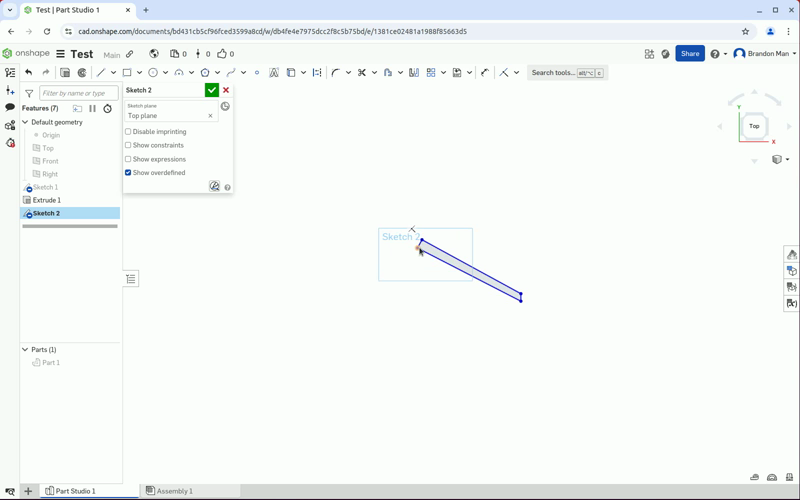
scroll(6)
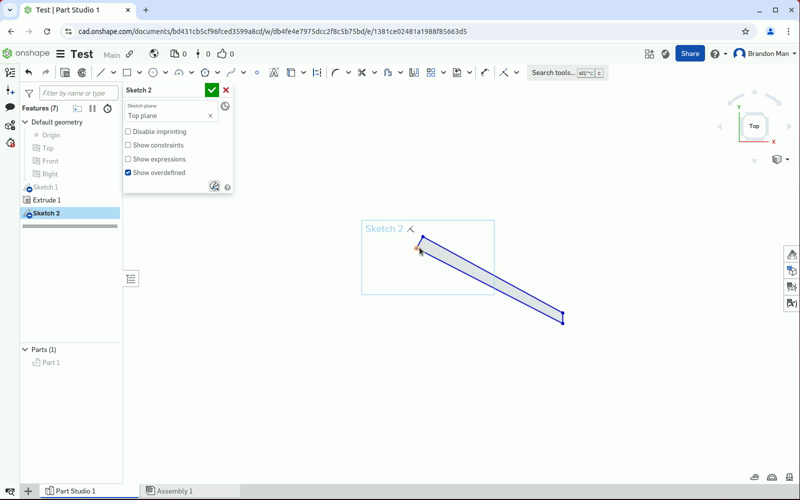
scroll(6)
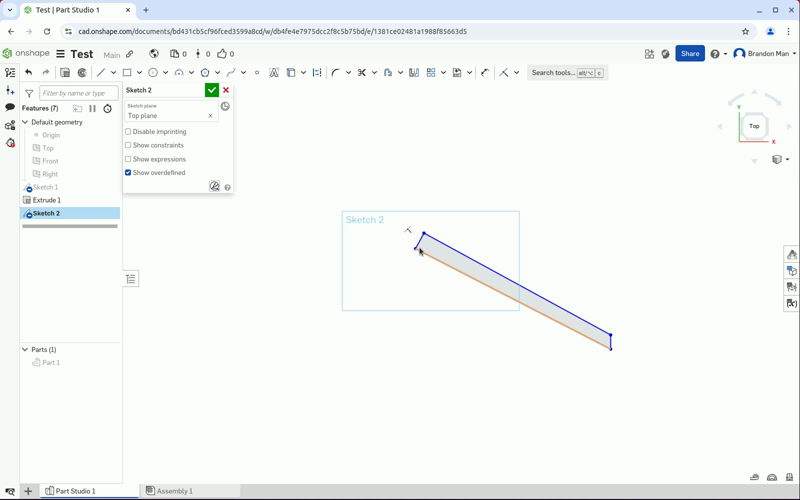
scroll(6)
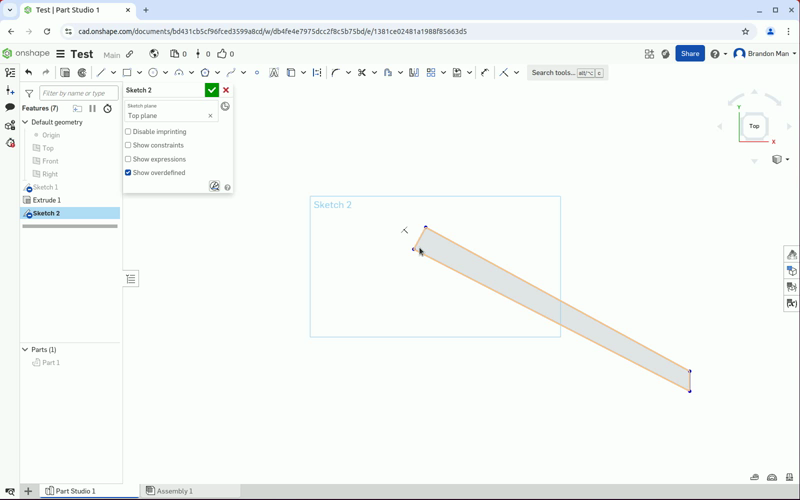
scroll(6)
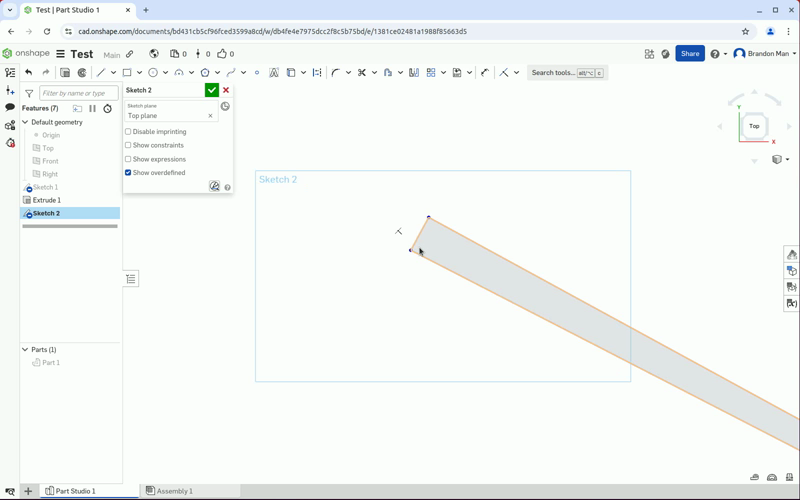
scroll(6)
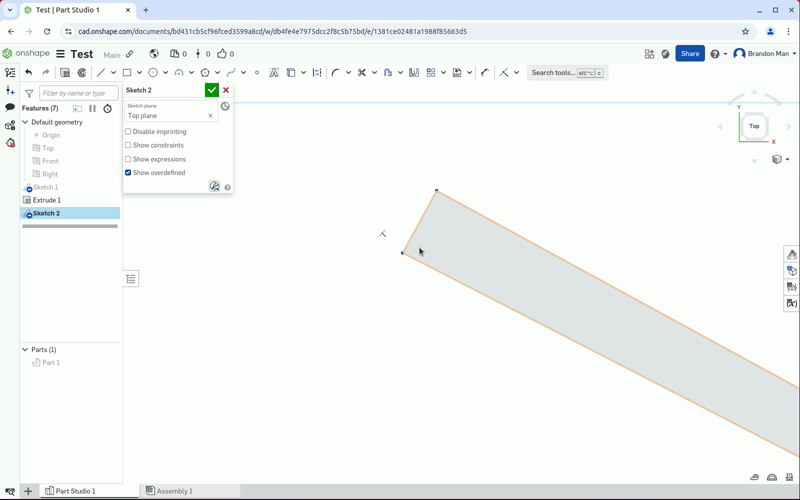
click(419, 247)
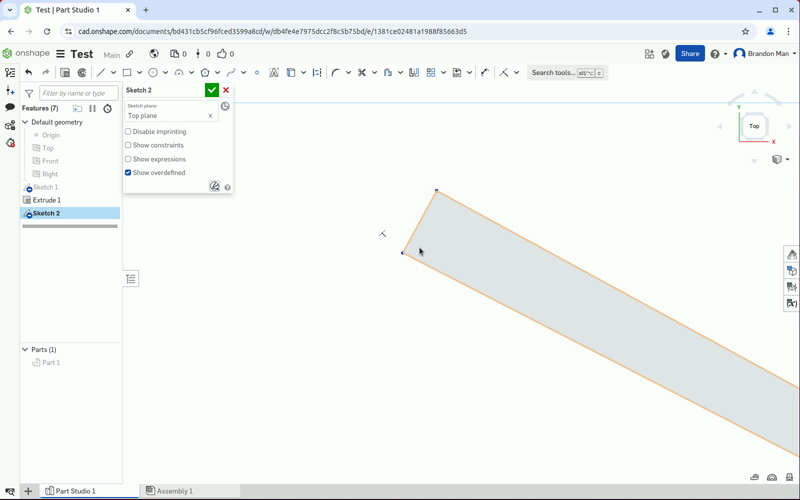
scroll(-6)
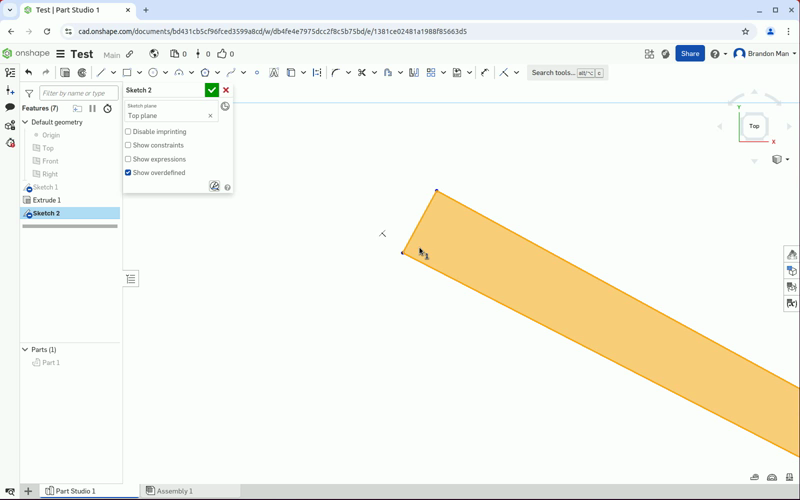
scroll(-6)
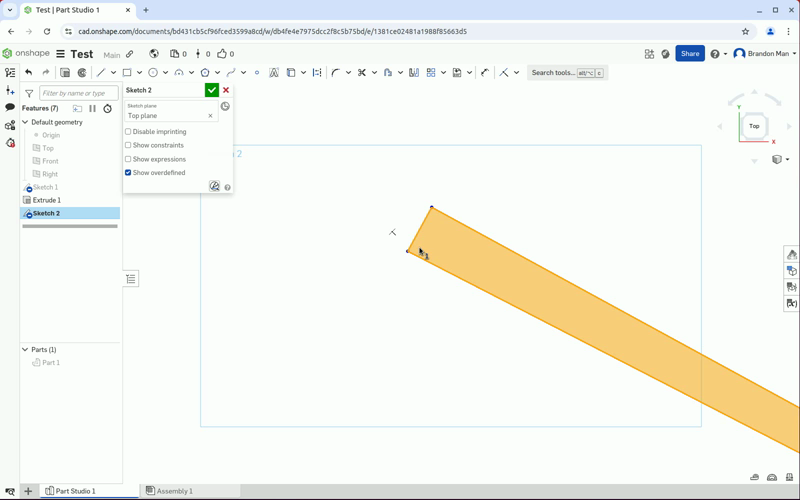
scroll(-6)
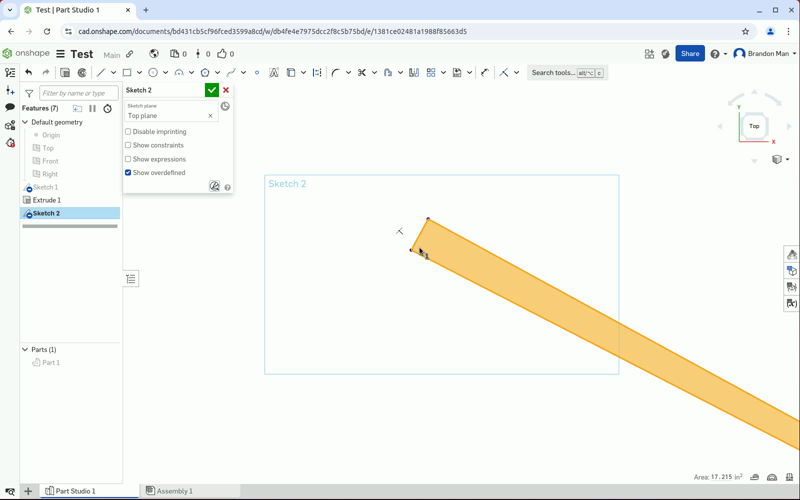
scroll(-6)
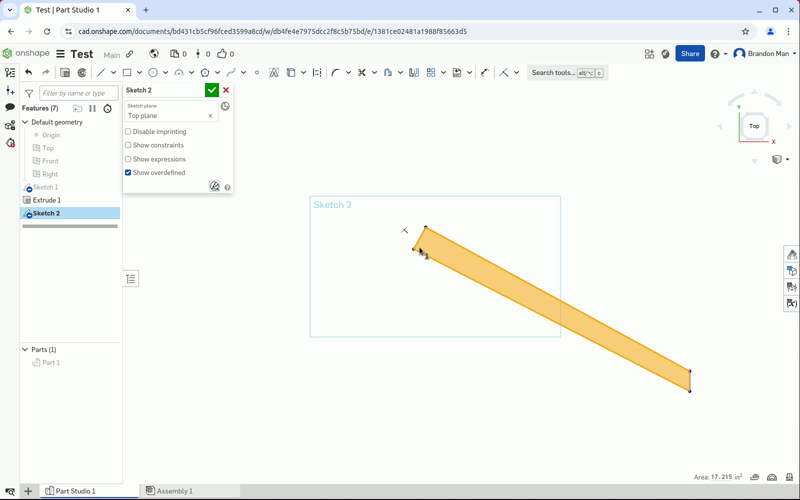
scroll(-6)
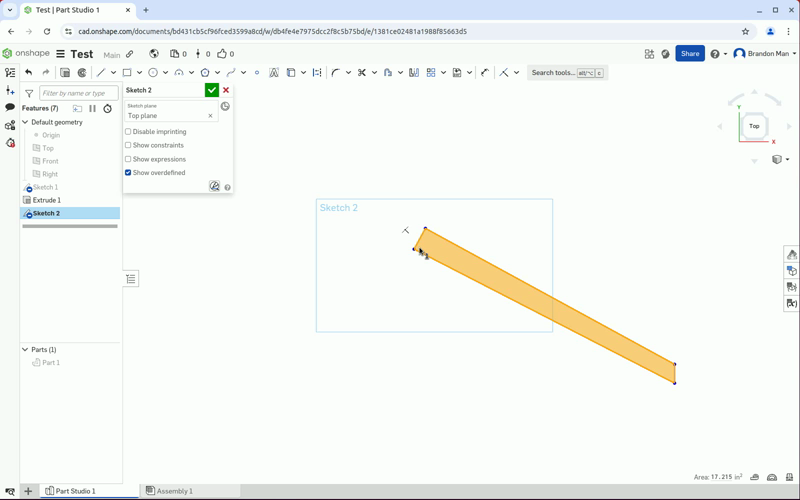
scroll(-6)
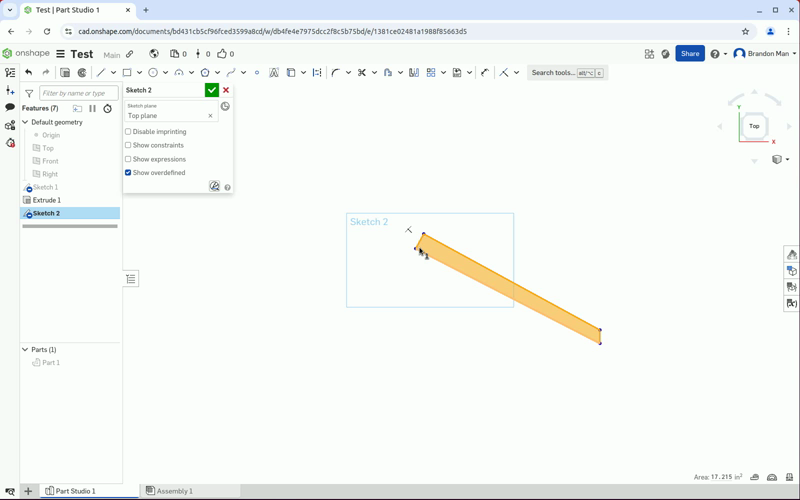
scroll(-6)
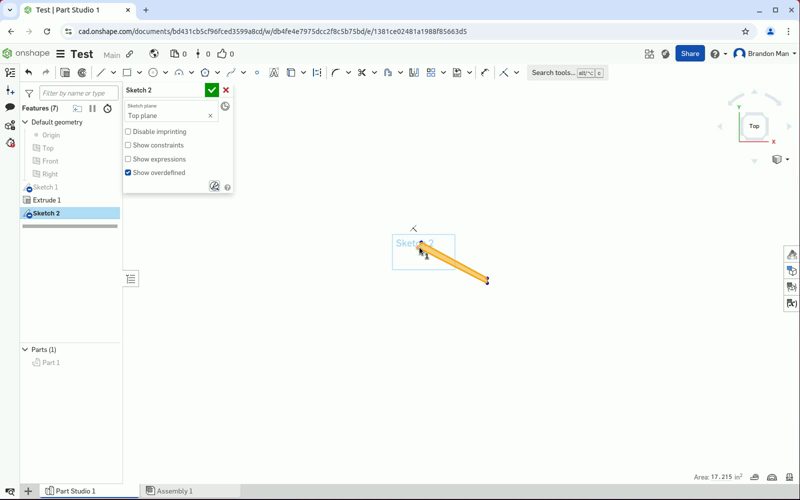
mouse_move(73, 352)
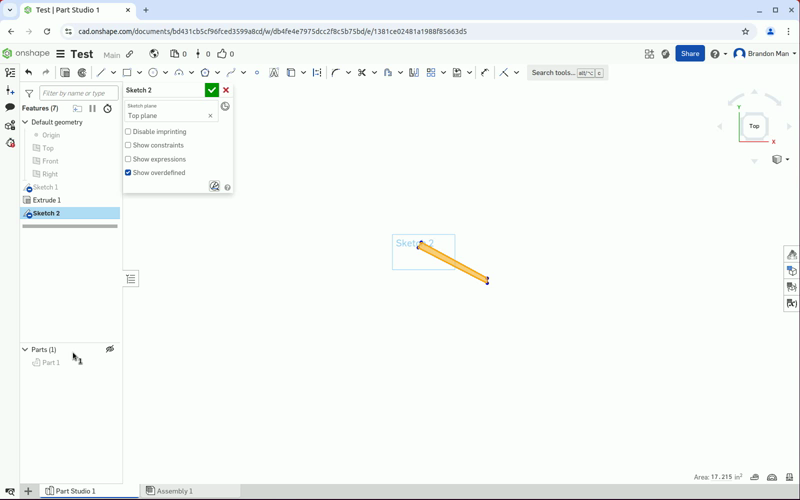
key(shift+y)
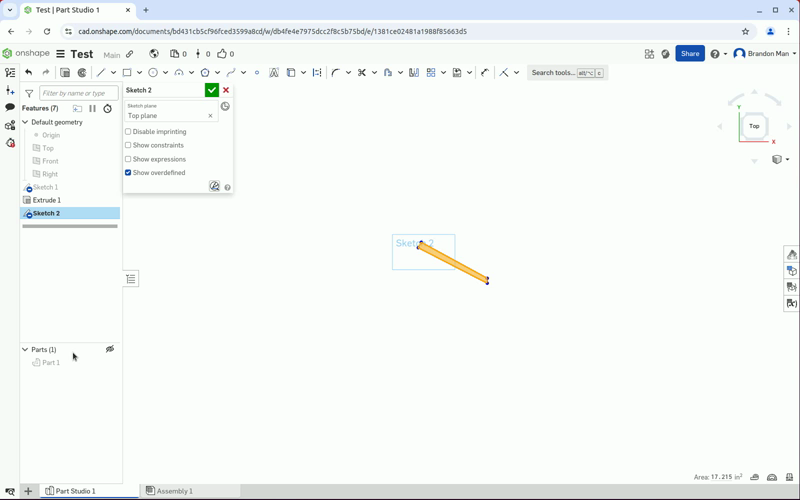
key(shift+e)
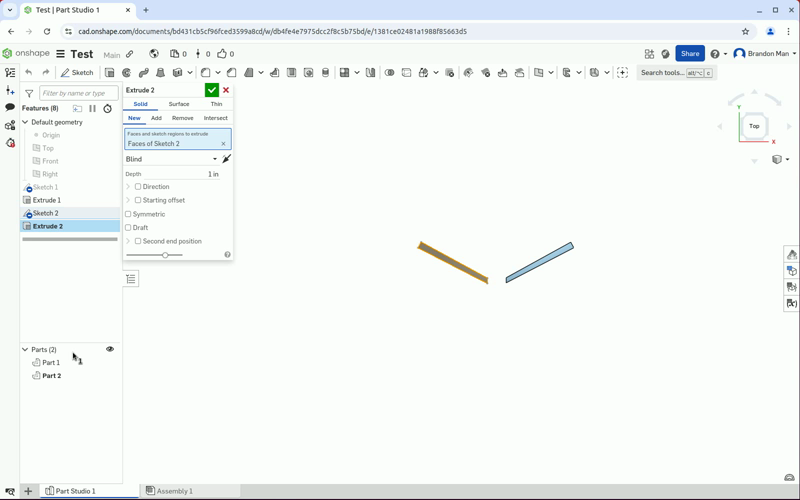
mouse_move(143, 106)
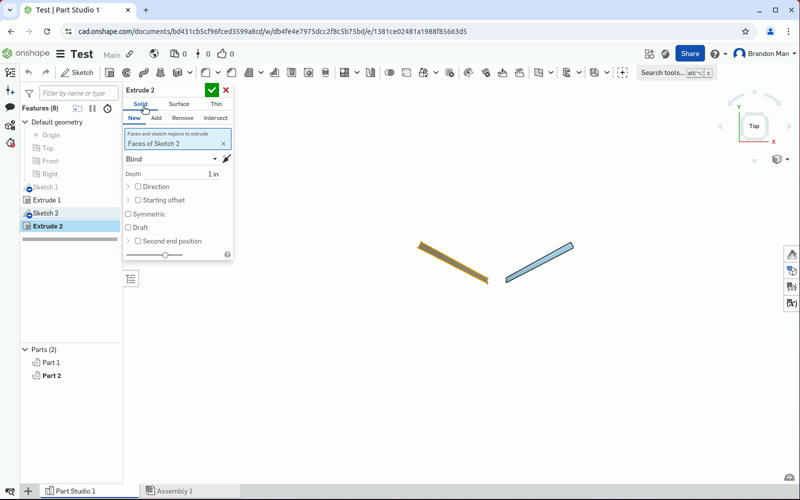
click(143, 106)
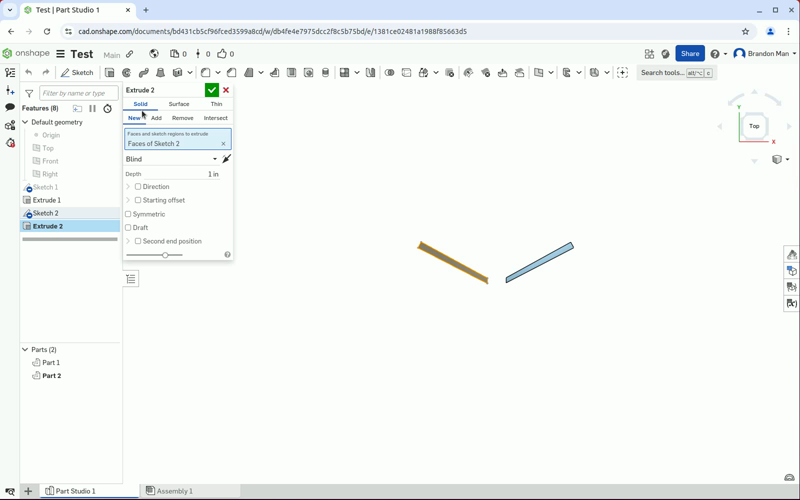
mouse_move(137, 120)
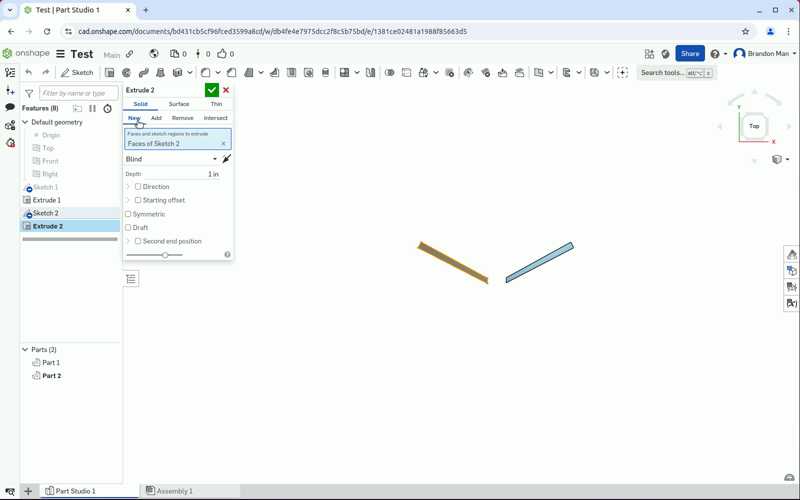
click(137, 120)
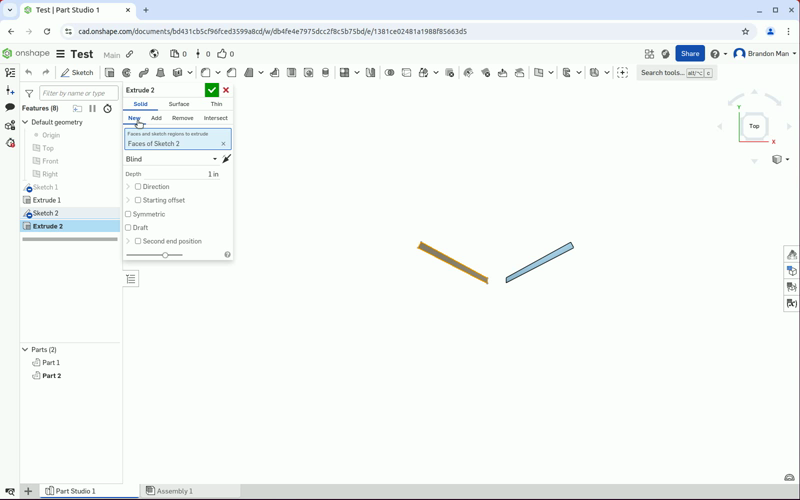
key(tab, 4)
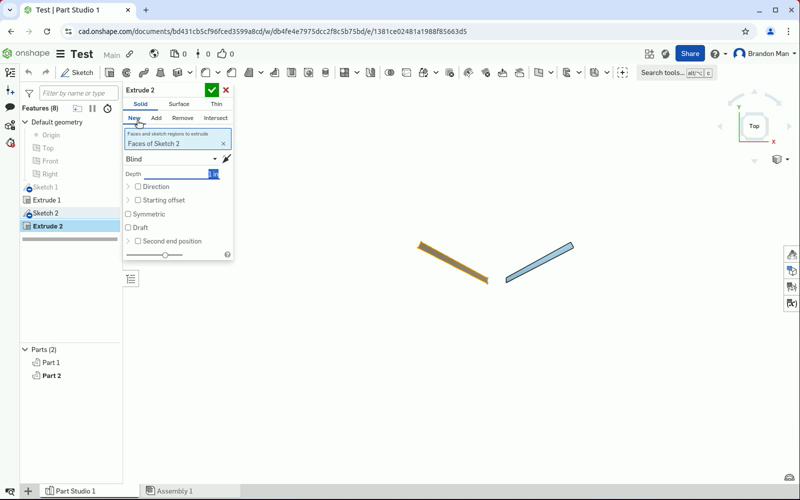
text(2.648)
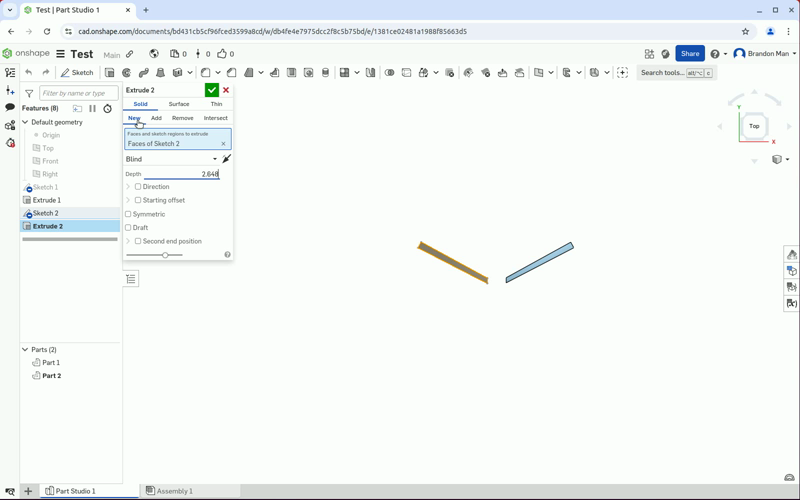
key(enter)
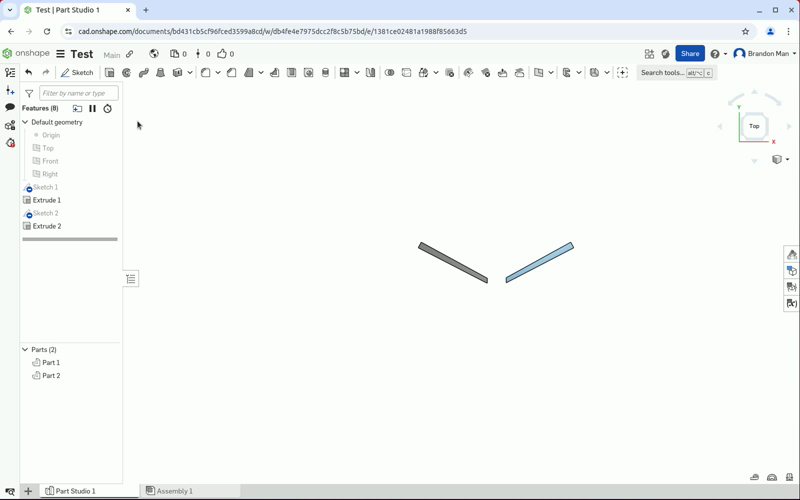
key(shift+h)
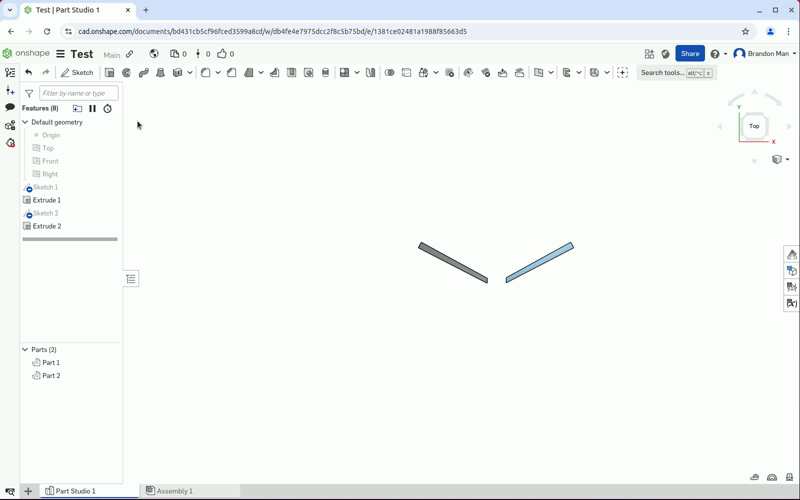
key(shift+h)
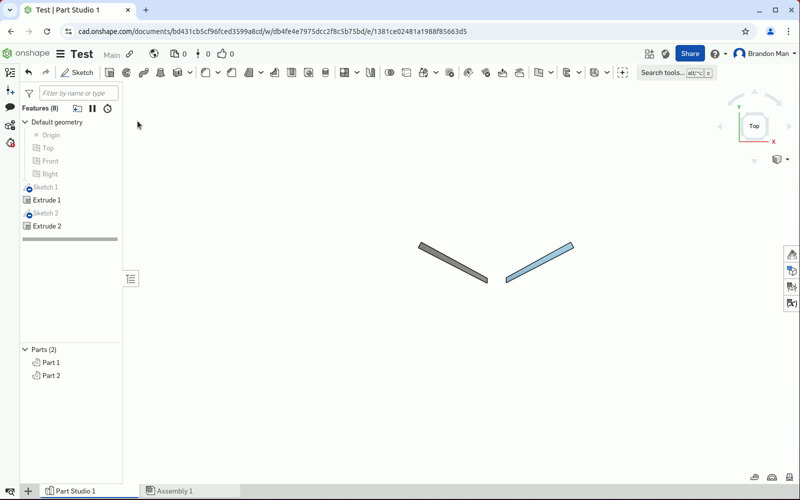
mouse_move(73, 189)
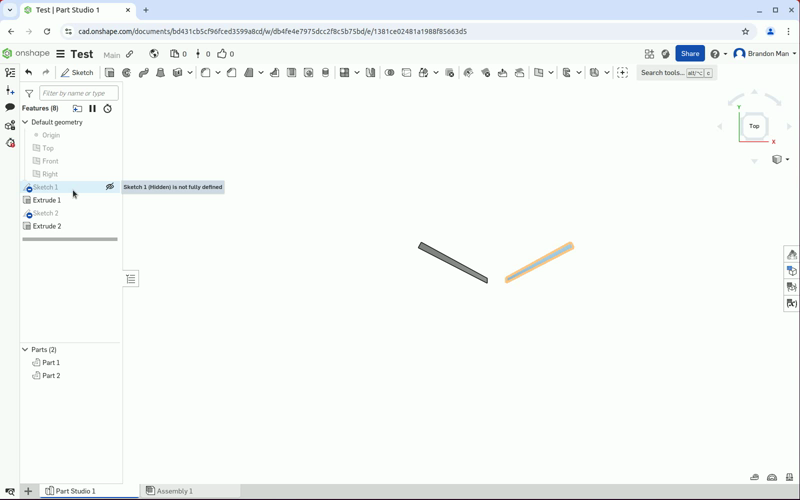
click(73, 189)
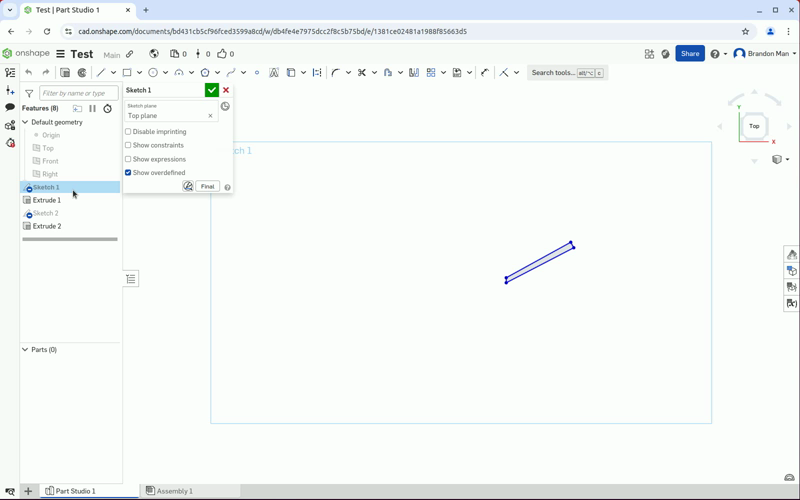
mouse_move(229, 92)
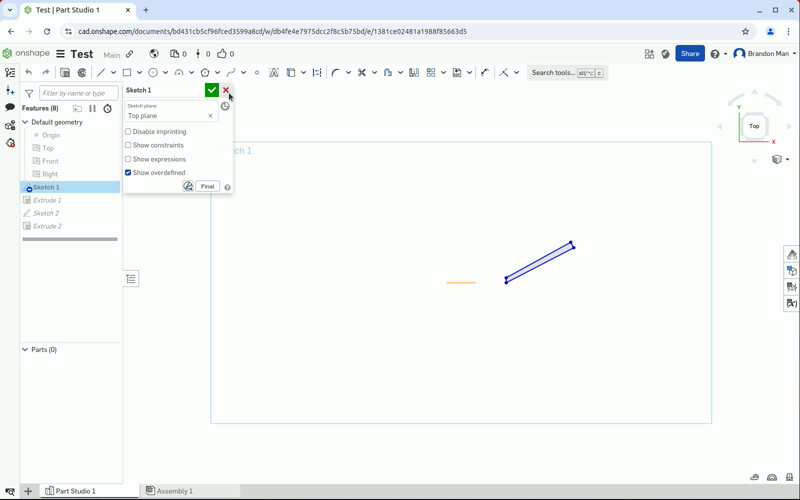
click(229, 92)
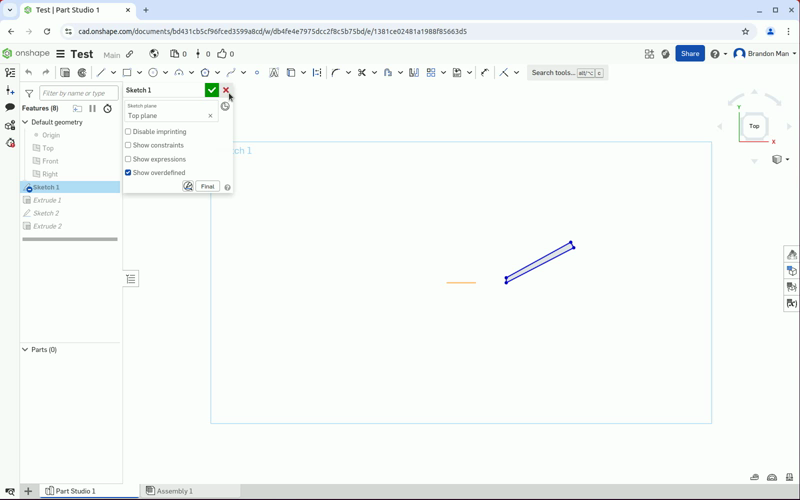
key(shift+s)
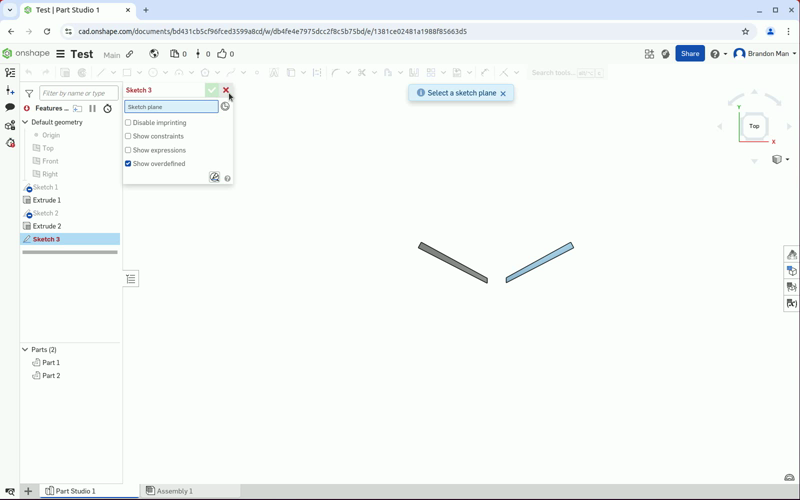
mouse_move(73, 150)
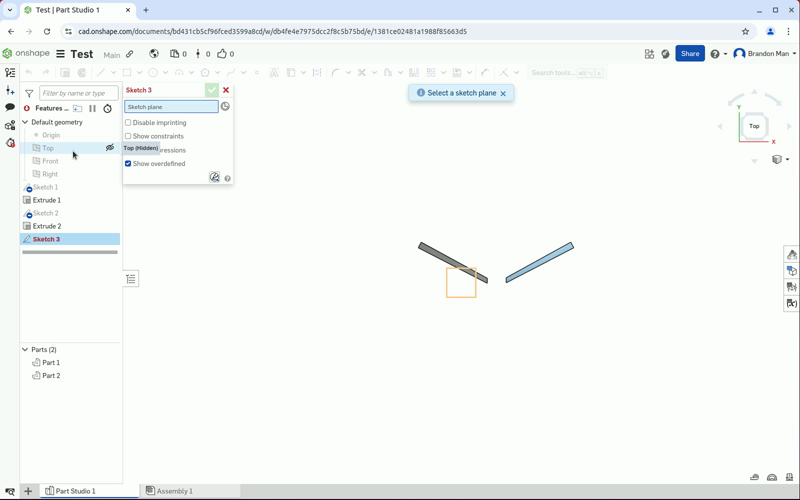
click(73, 150)
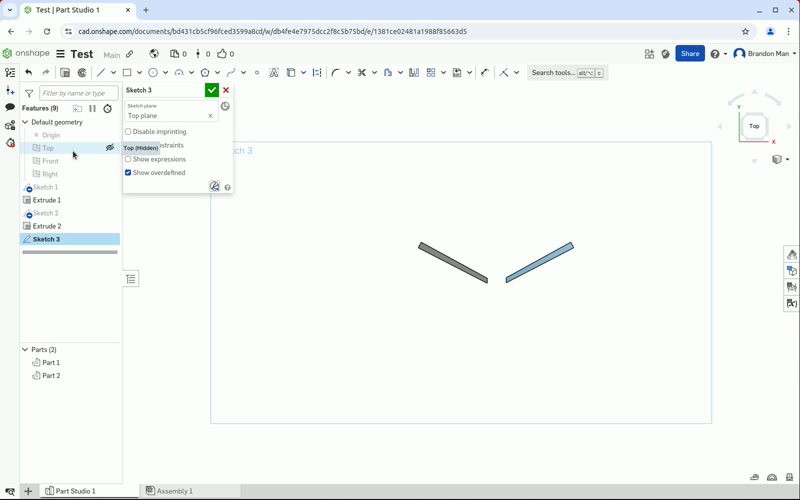
mouse_move(73, 352)
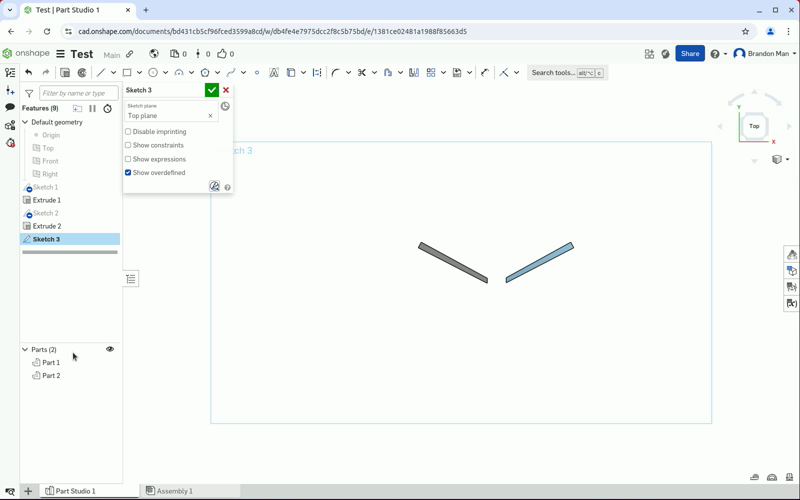
key(y)
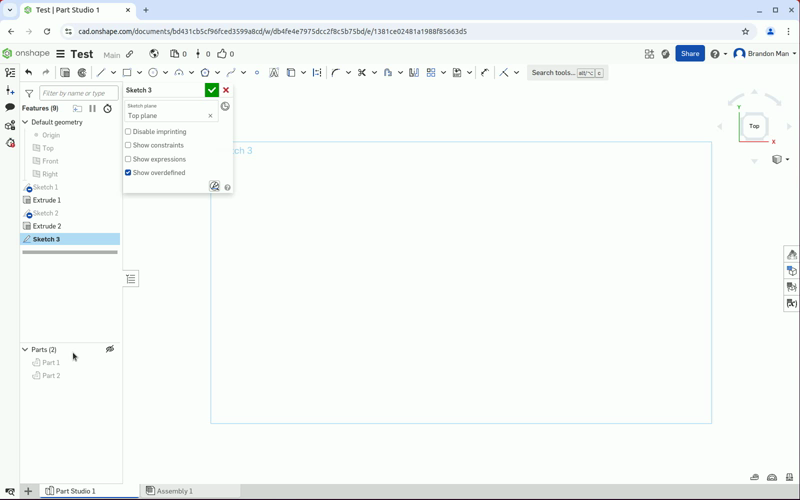
key(l)
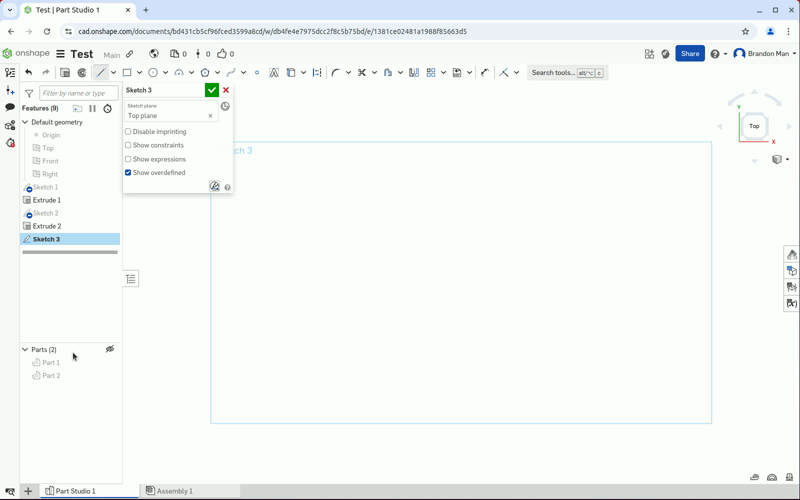
key_down(shift)
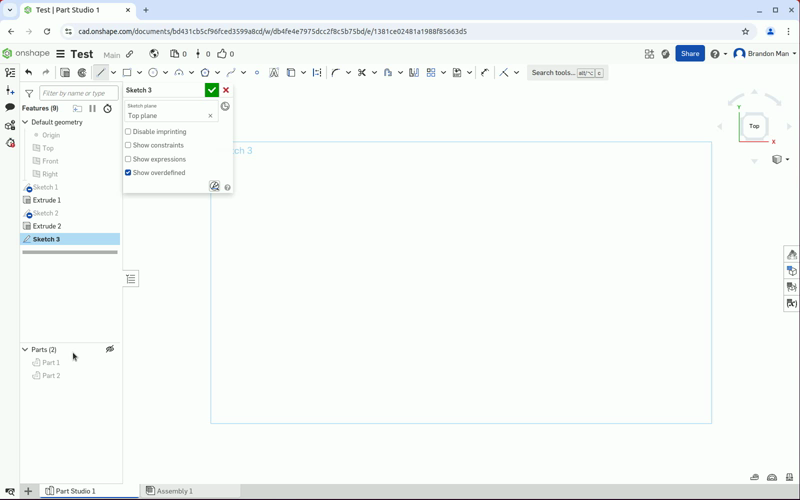
mouse_move(486, 282)
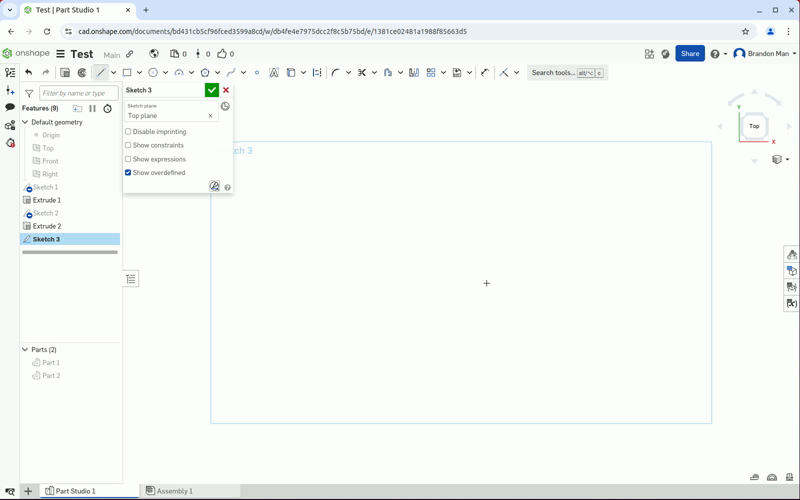
click(486, 282)
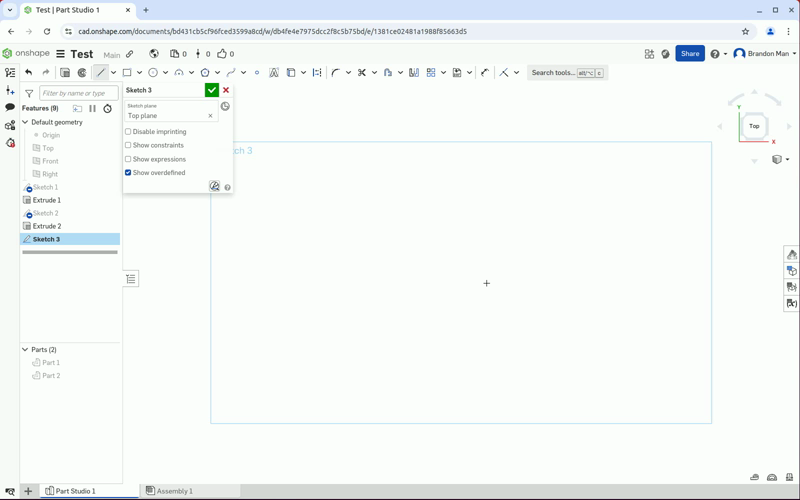
key_up(shift)
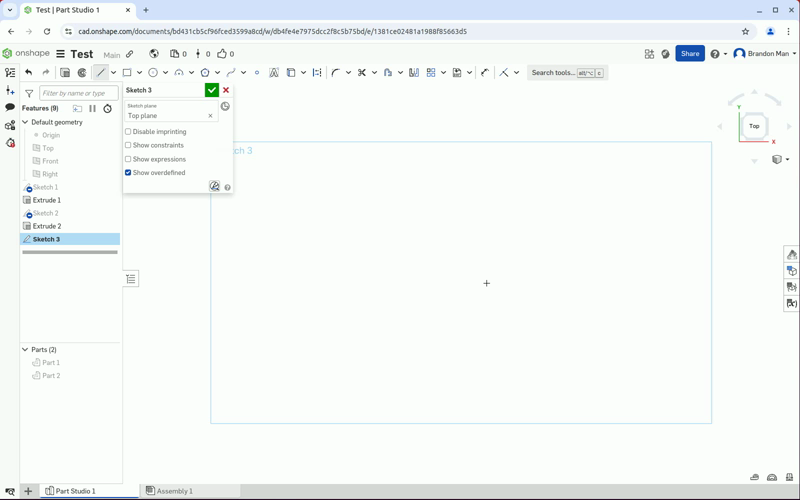
key_down(shift)
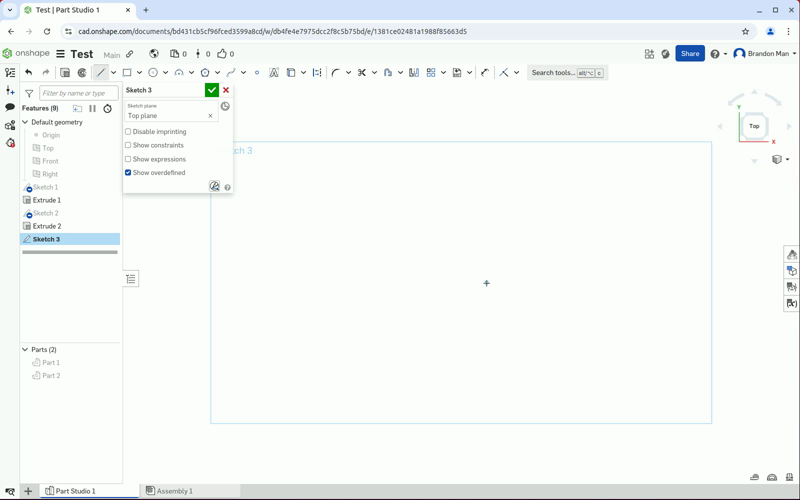
mouse_move(516, 282)
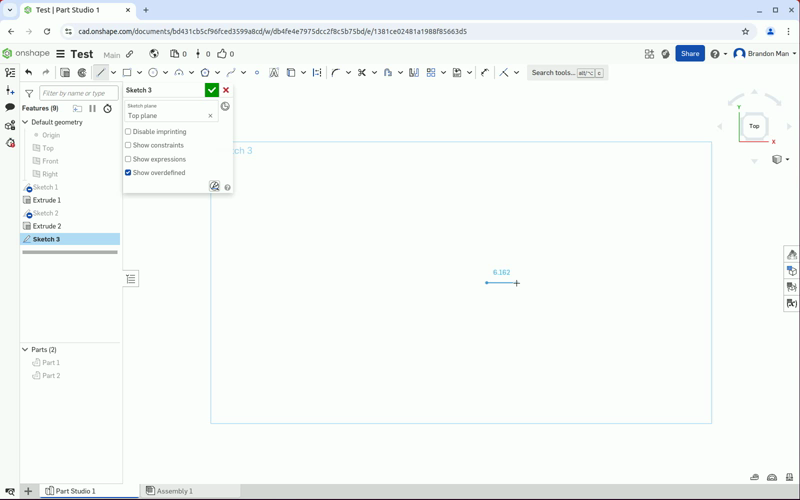
mouse_move(507, 282)
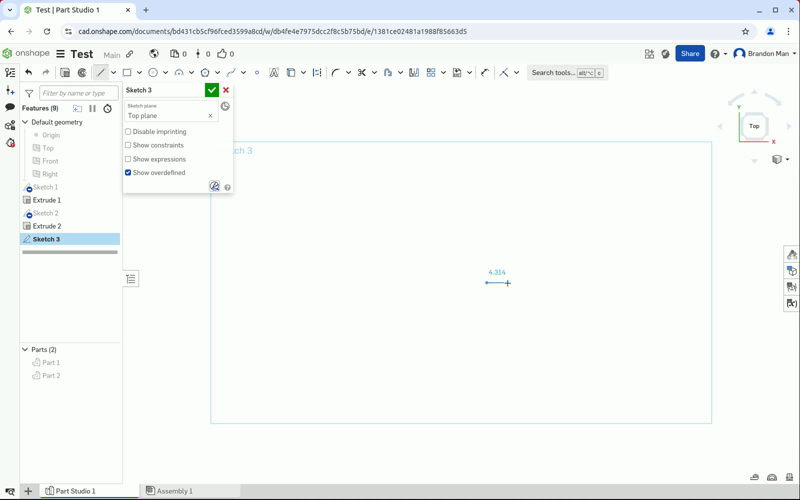
click(507, 282)
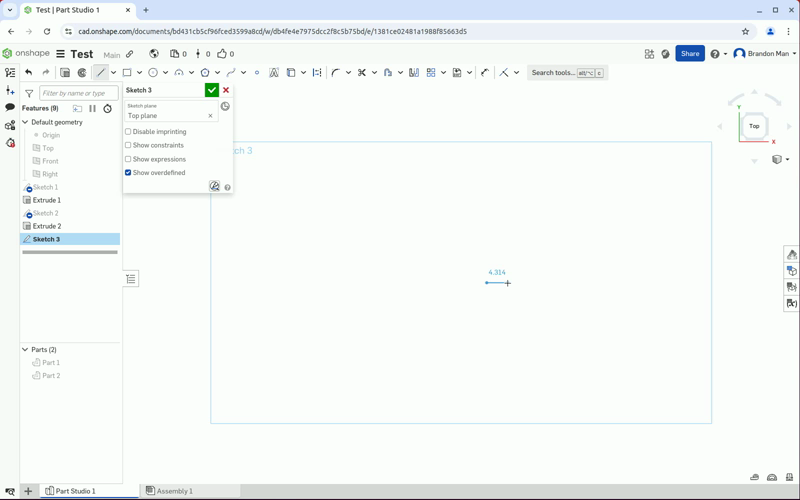
key_up(shift)
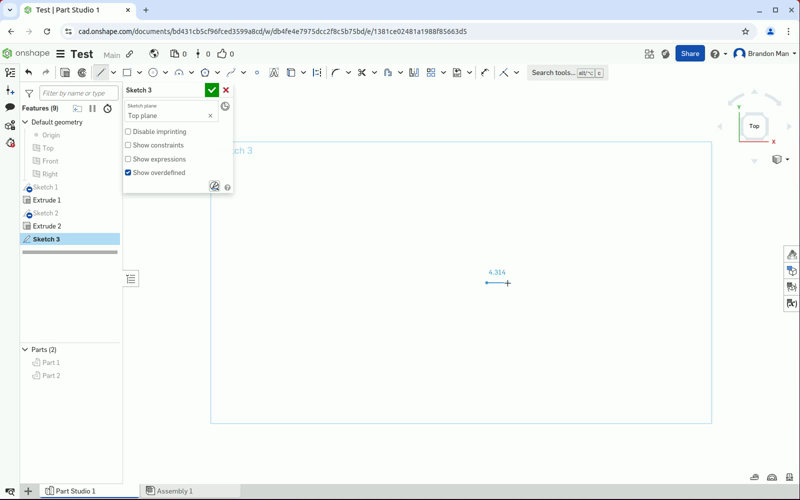
key_down(shift)
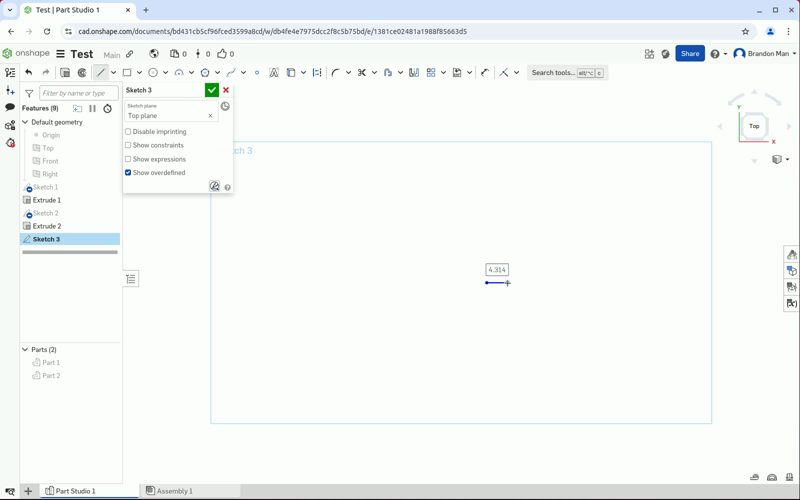
mouse_move(537, 282)
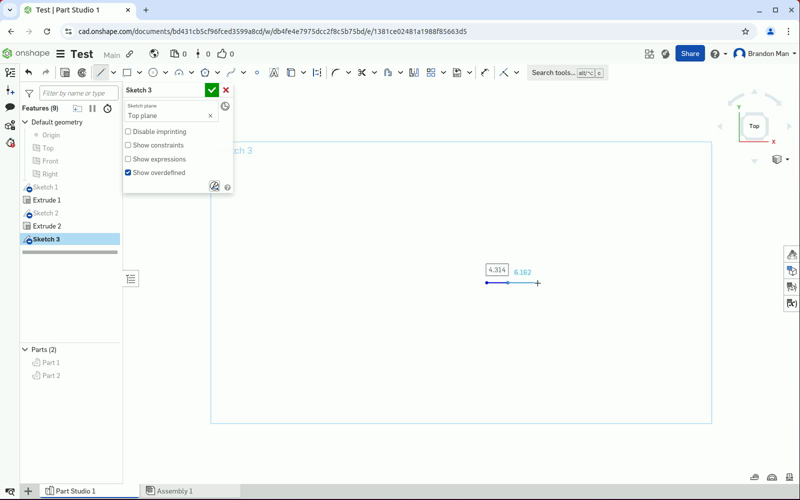
mouse_move(507, 277)
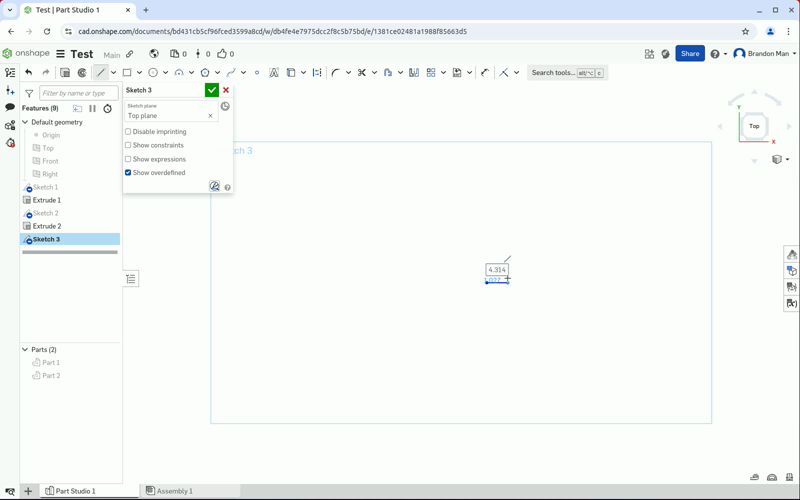
scroll(6)
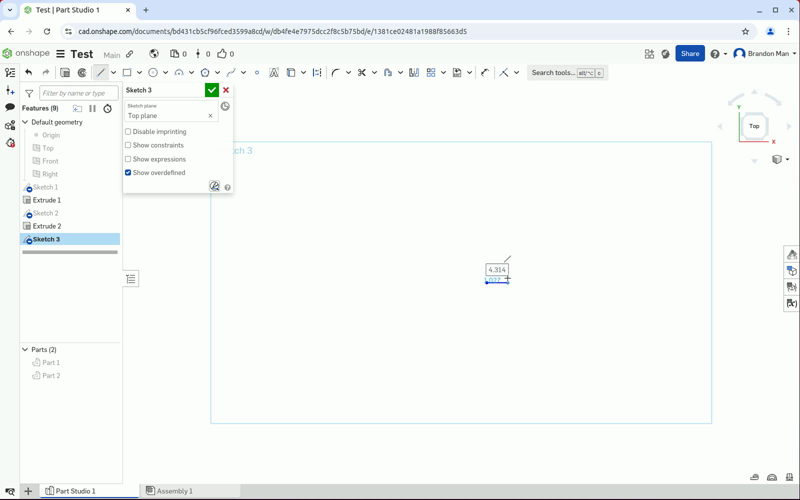
scroll(6)
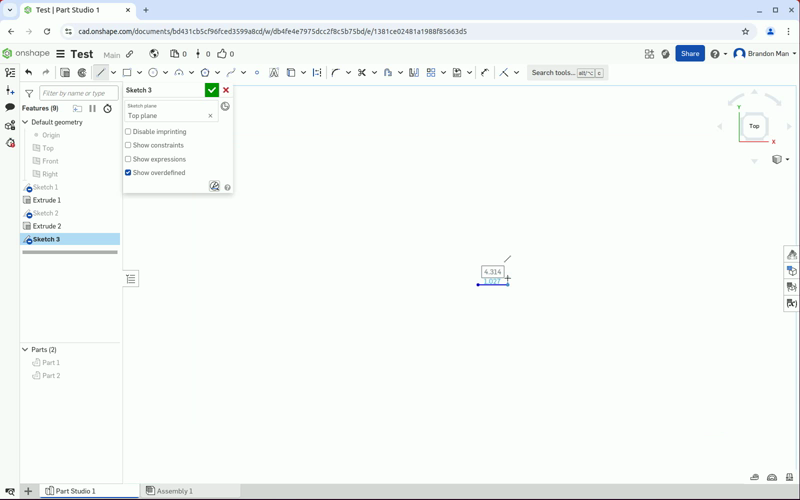
scroll(6)
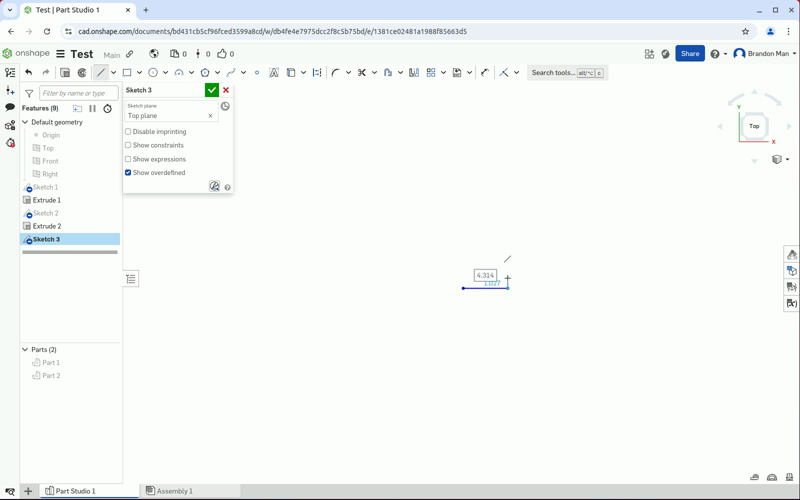
scroll(6)
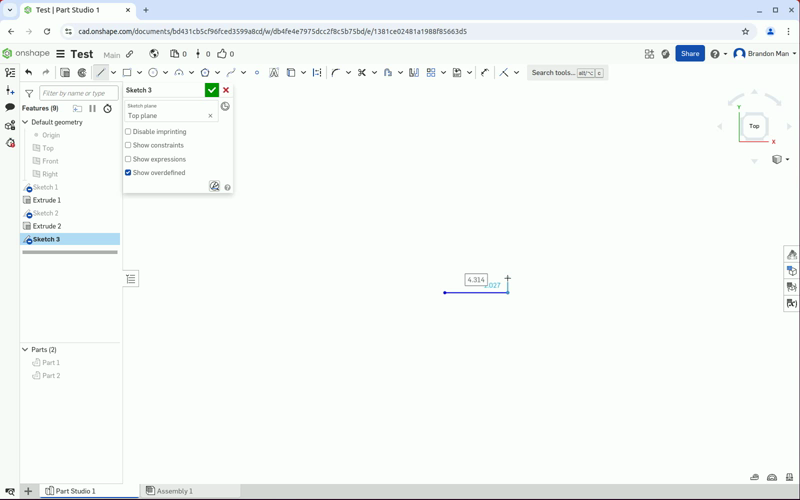
scroll(6)
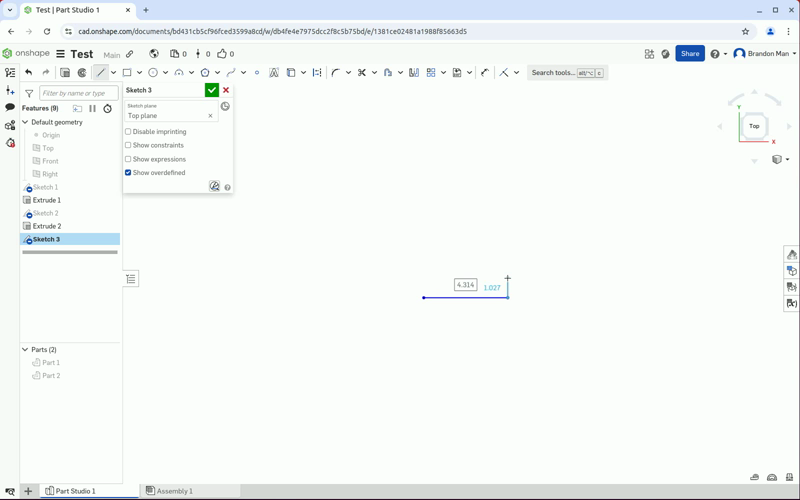
scroll(6)
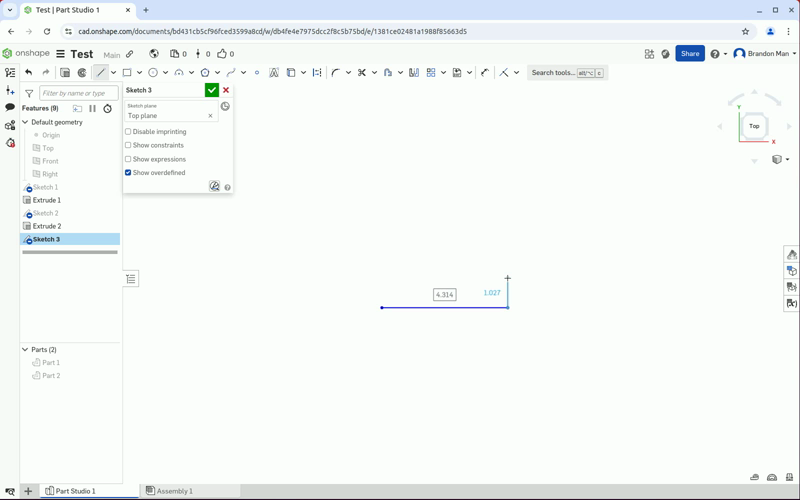
scroll(6)
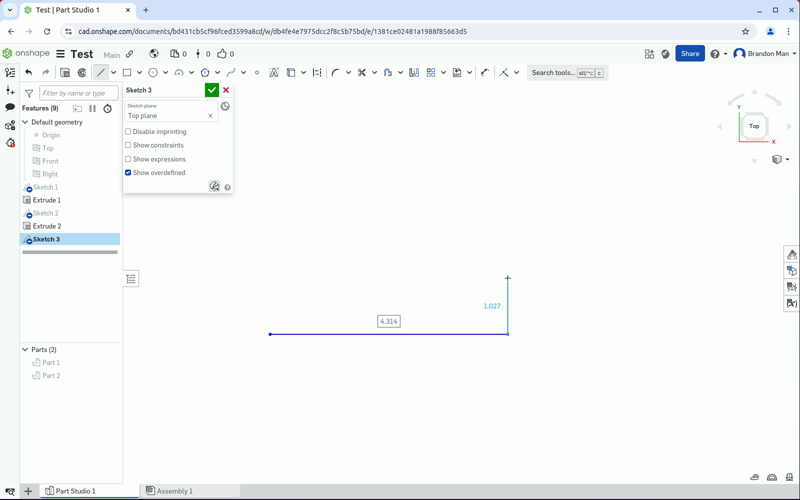
click(507, 277)
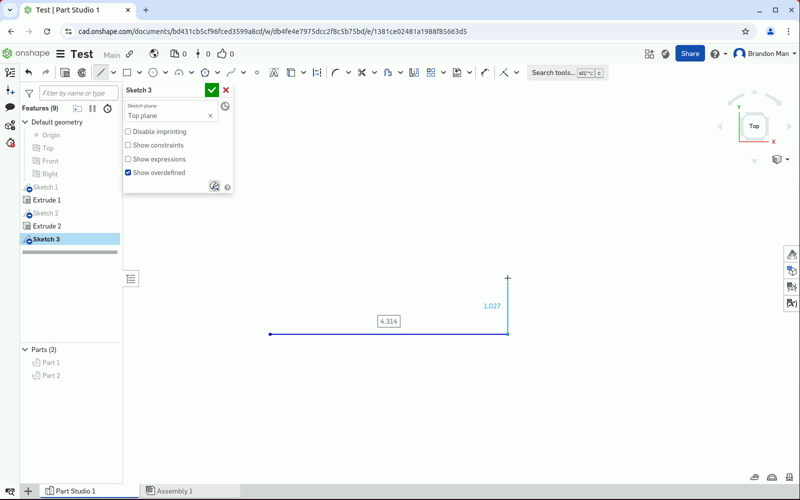
scroll(-6)
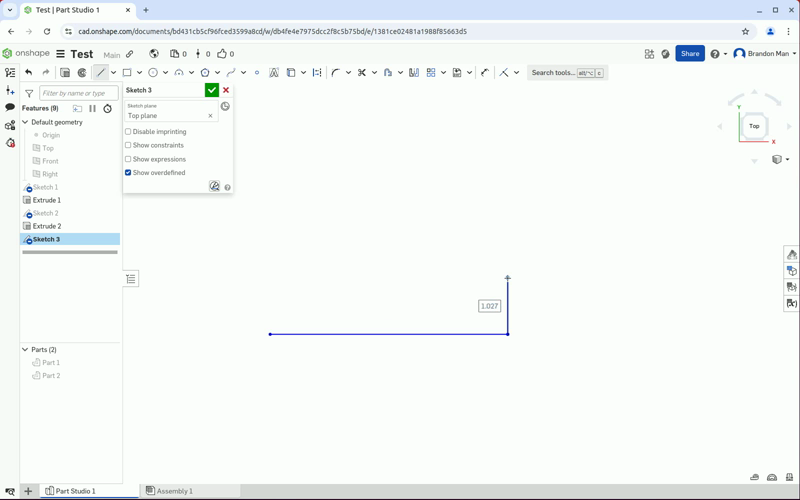
scroll(-6)
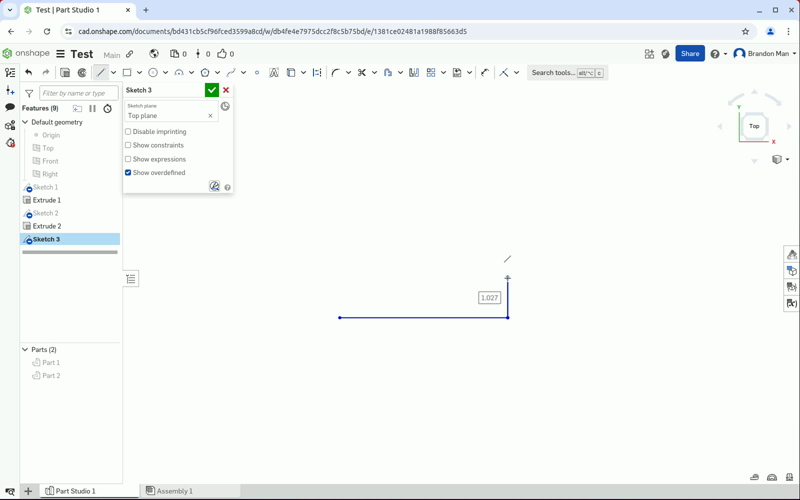
scroll(-6)
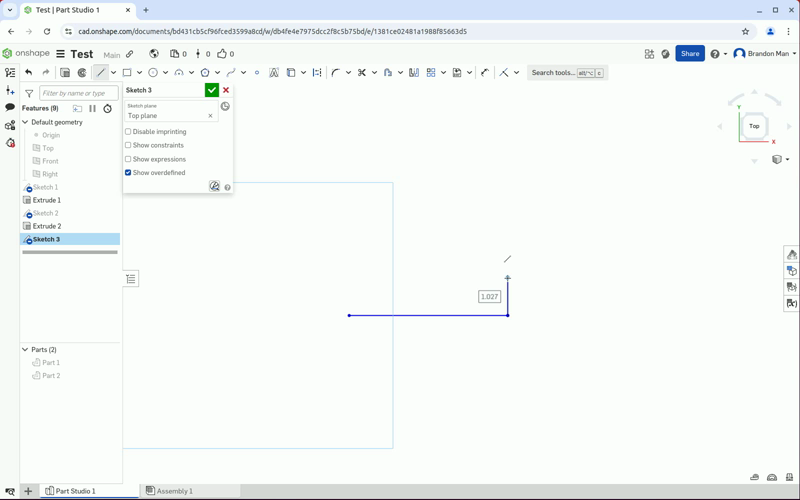
scroll(-6)
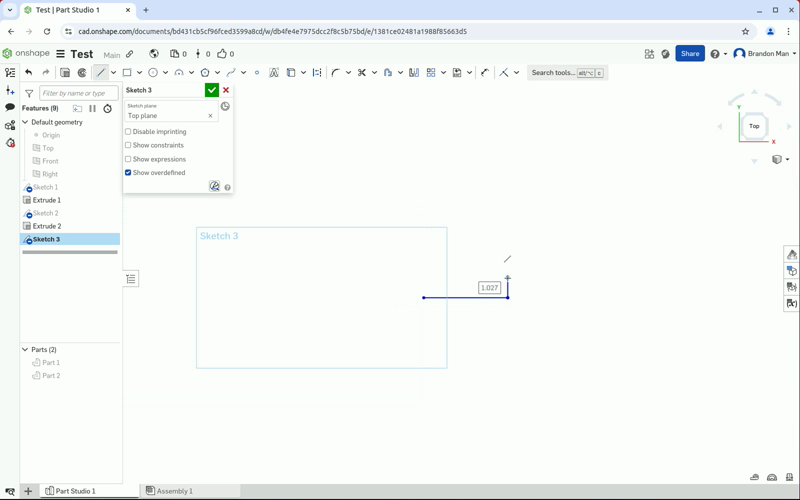
scroll(-6)
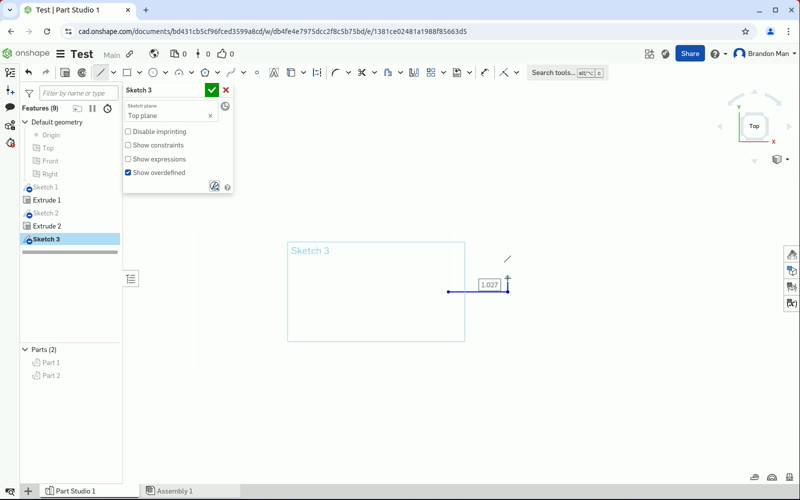
scroll(-6)
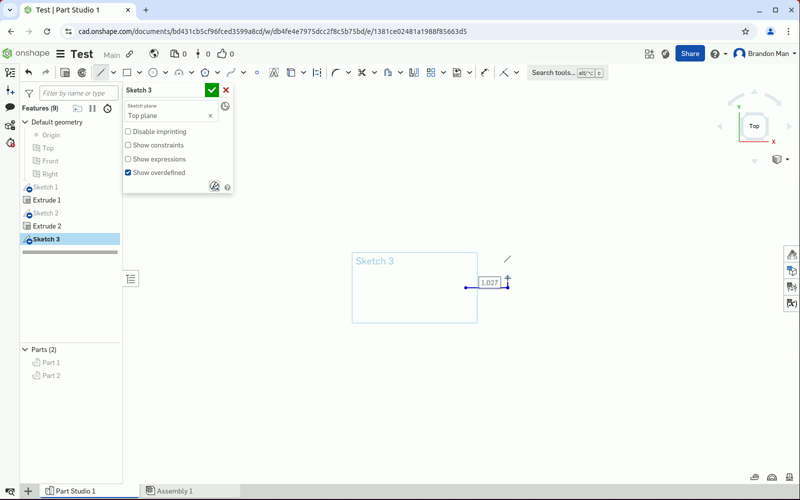
scroll(-6)
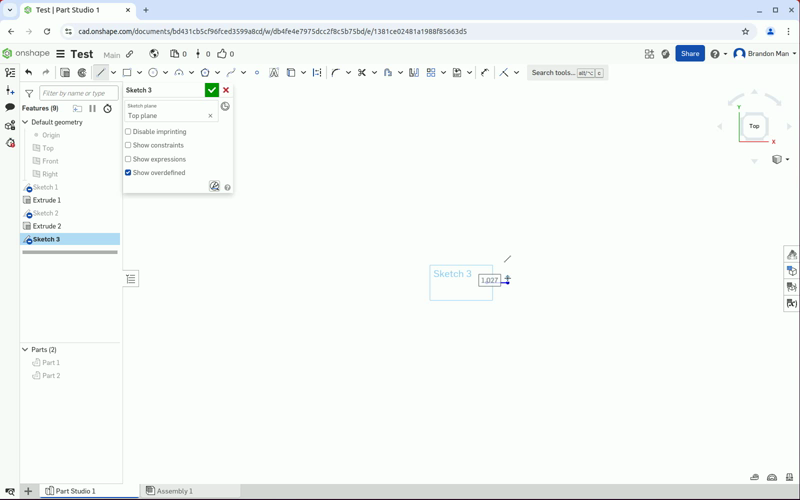
key_up(shift)
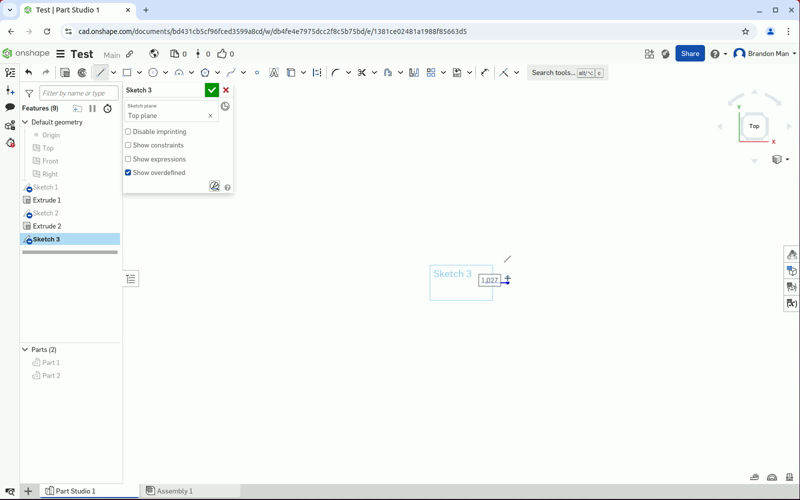
key_down(shift)
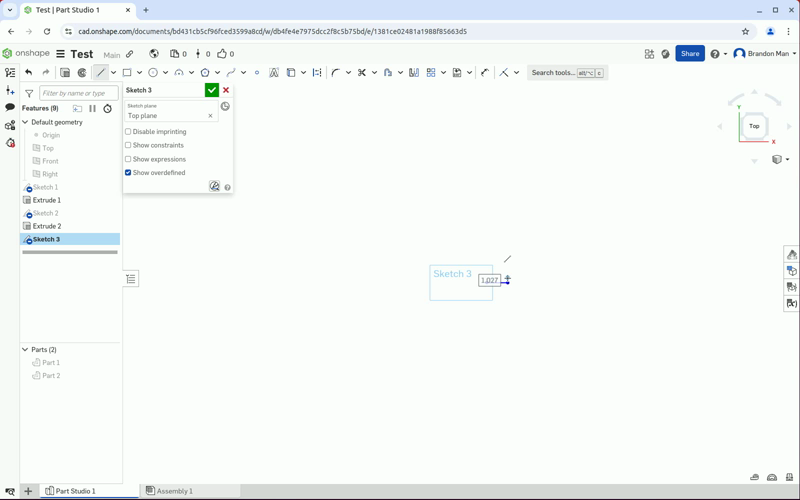
mouse_move(537, 277)
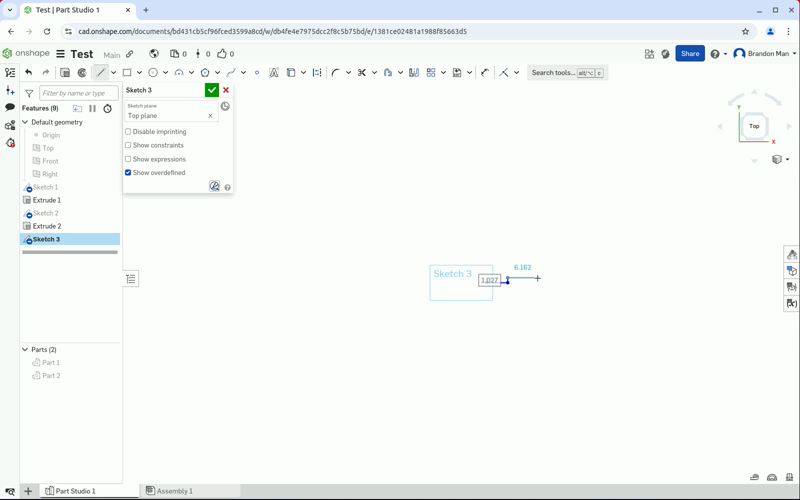
mouse_move(486, 277)
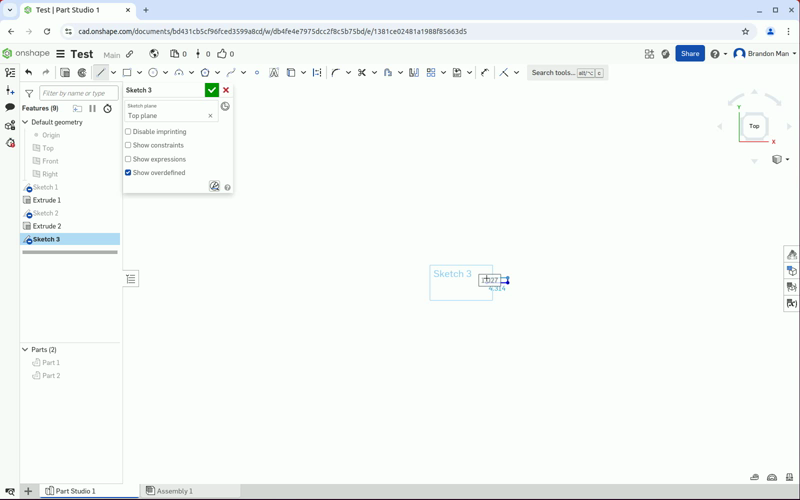
click(486, 277)
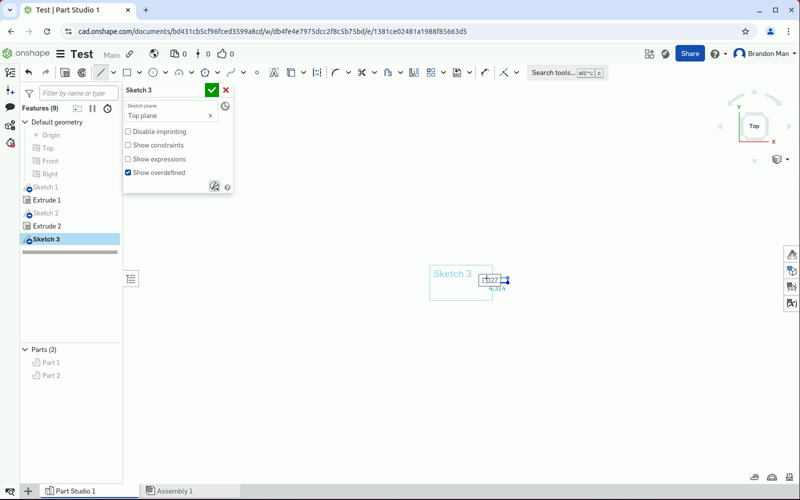
key_up(shift)
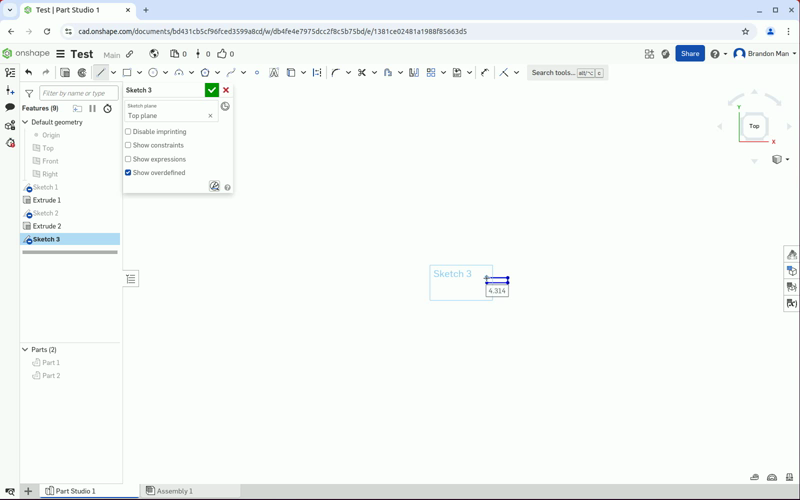
mouse_move(516, 277)
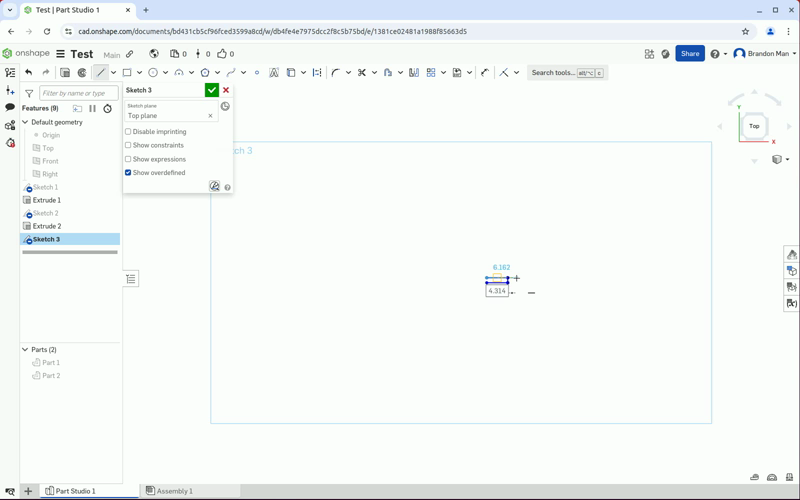
key_down(shift)
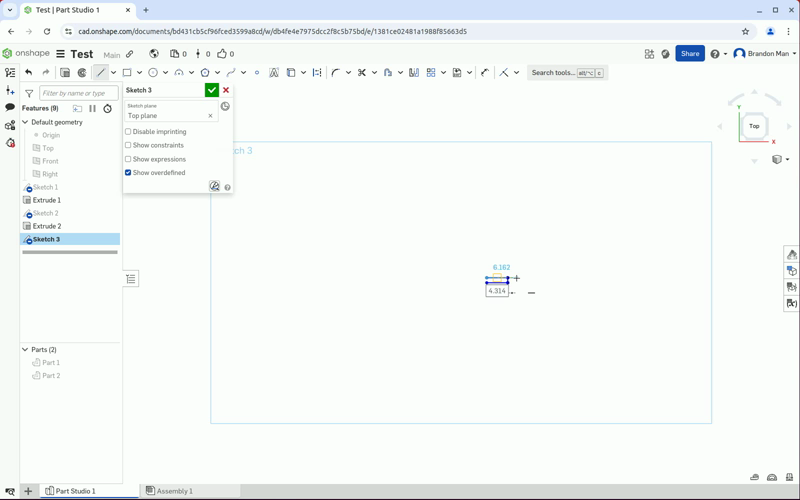
mouse_move(486, 282)
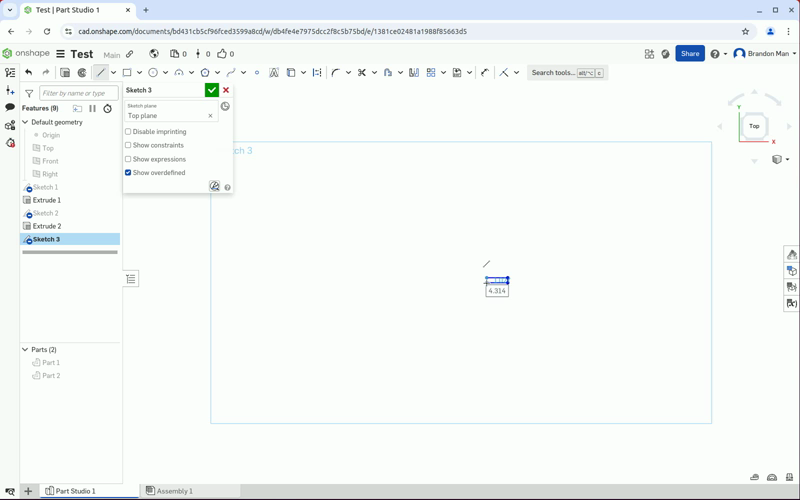
scroll(6)
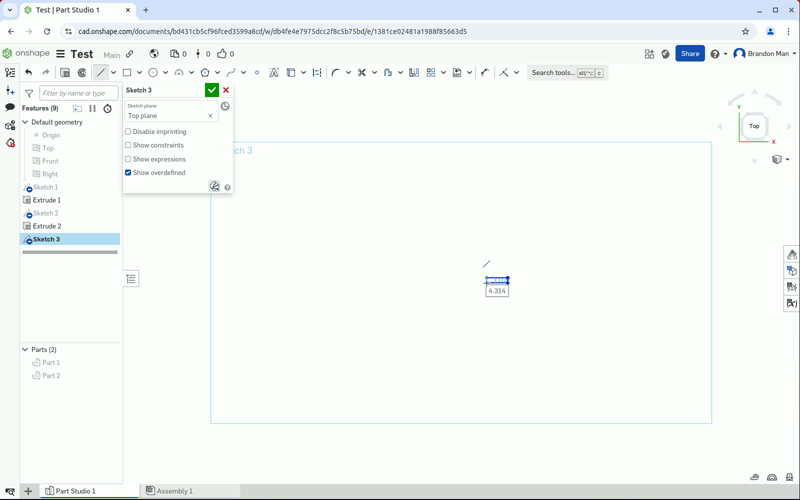
scroll(6)
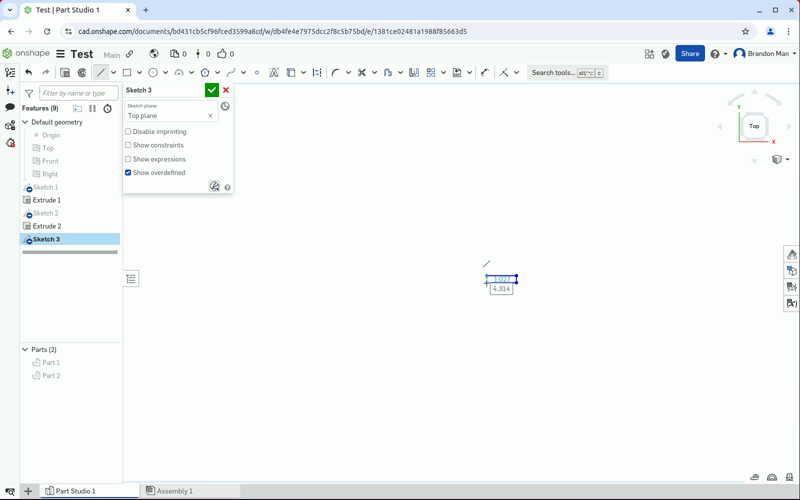
scroll(6)
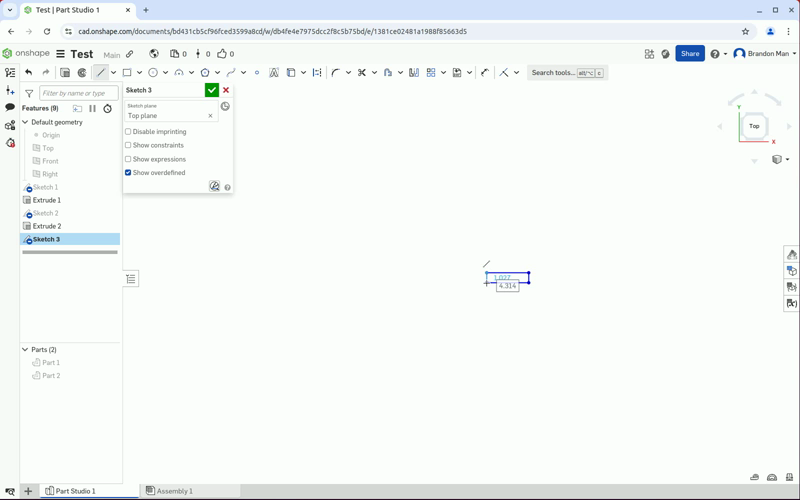
scroll(6)
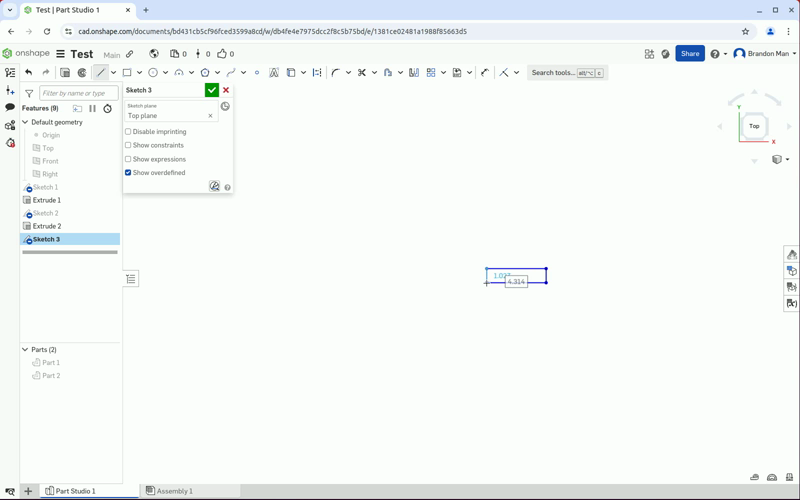
scroll(6)
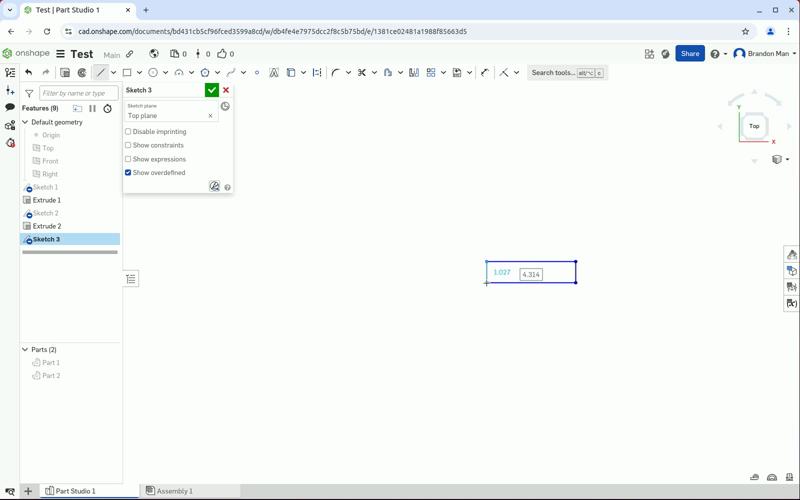
scroll(6)
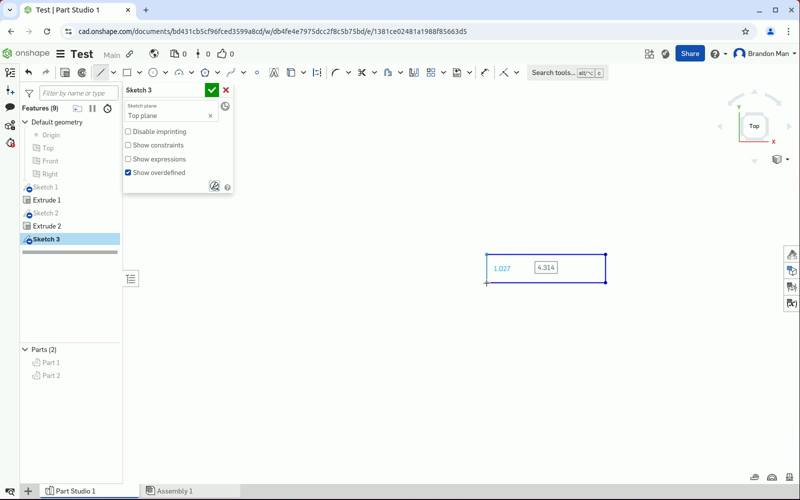
scroll(6)
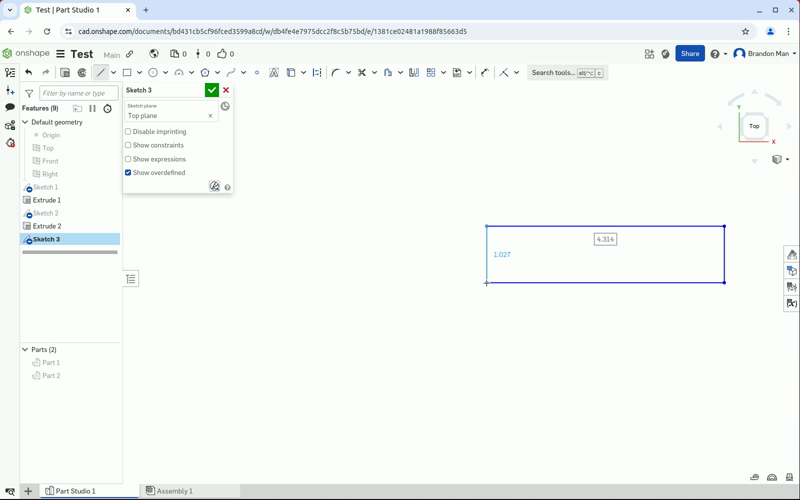
key_up(shift)
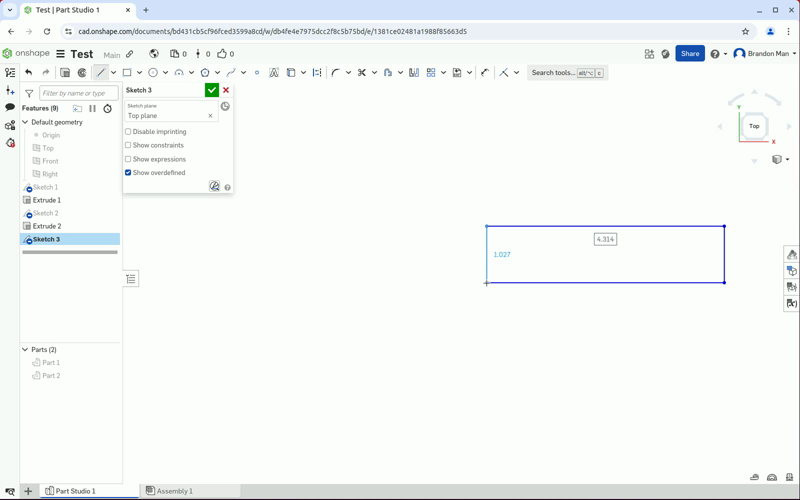
click(486, 282)
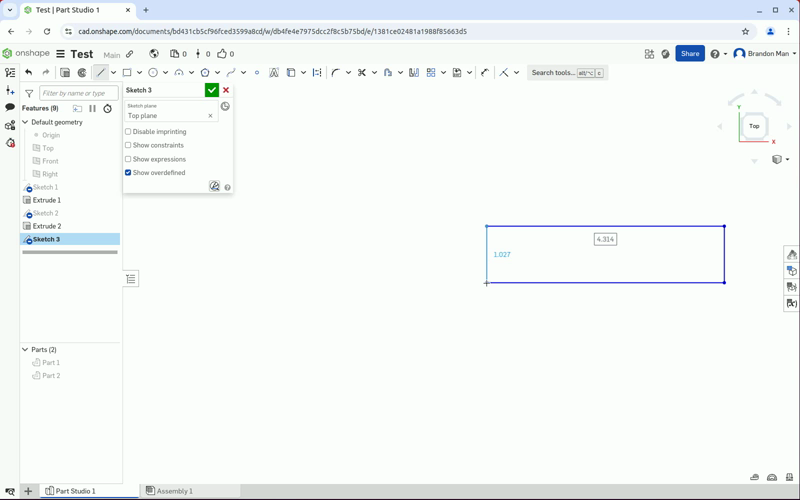
scroll(-6)
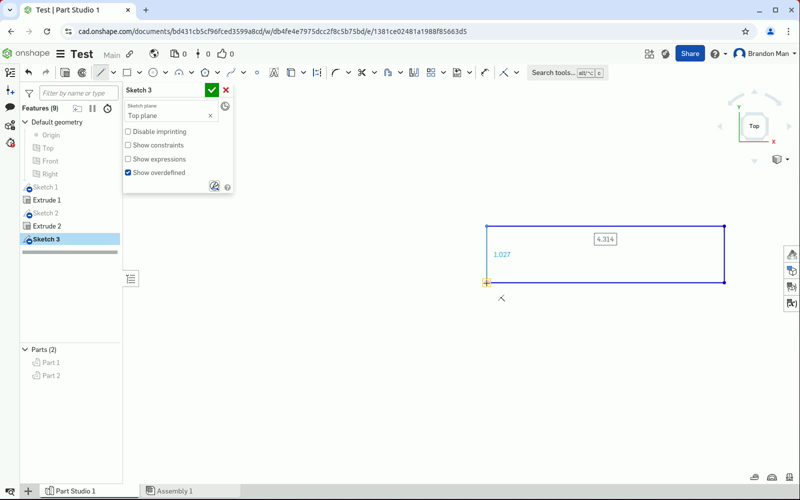
scroll(-6)
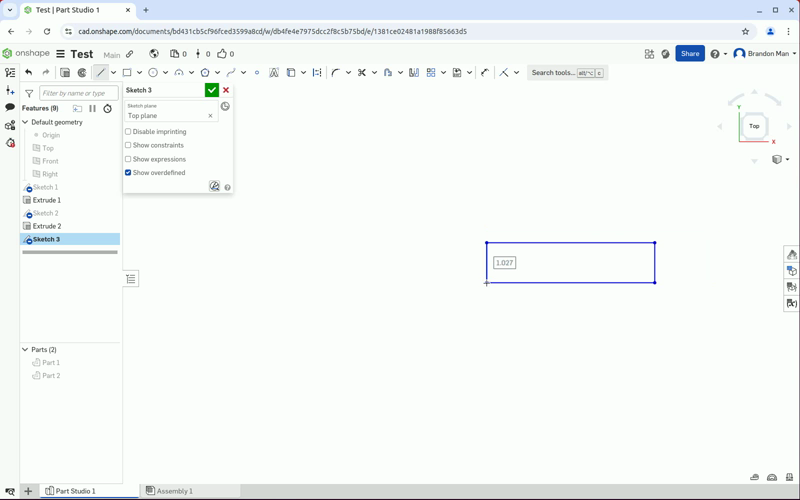
scroll(-6)
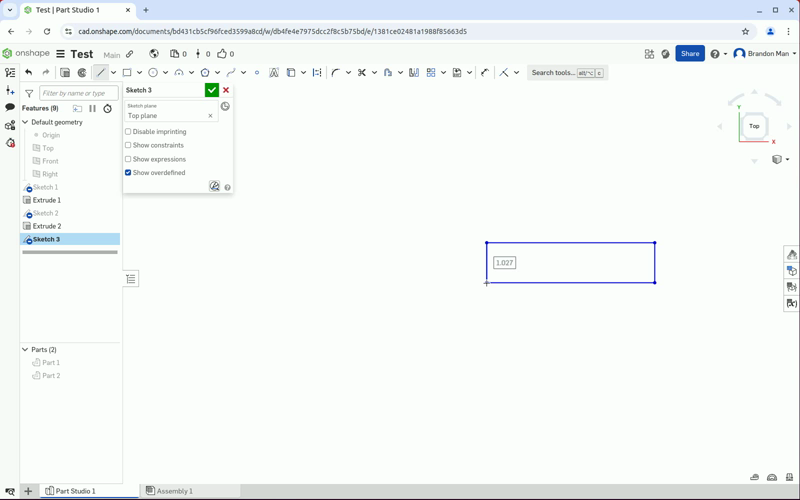
scroll(-6)
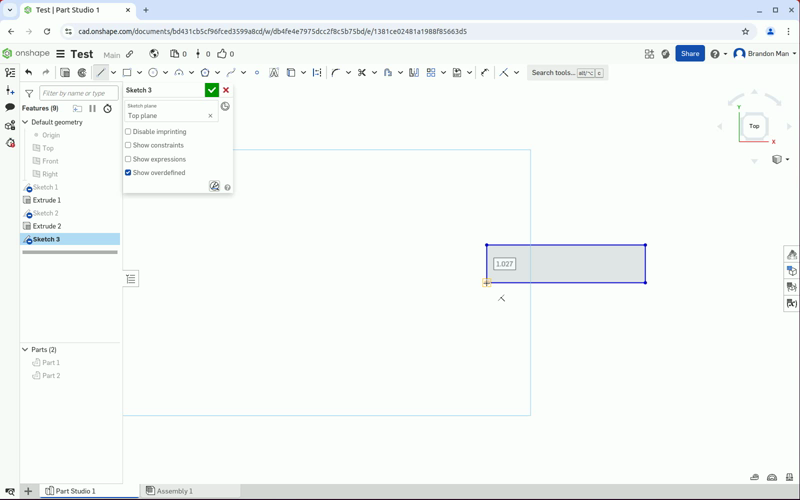
scroll(-6)
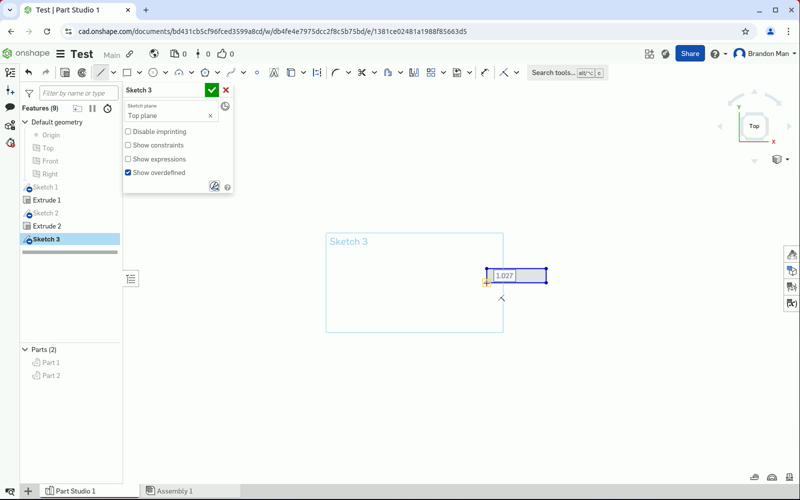
scroll(-6)
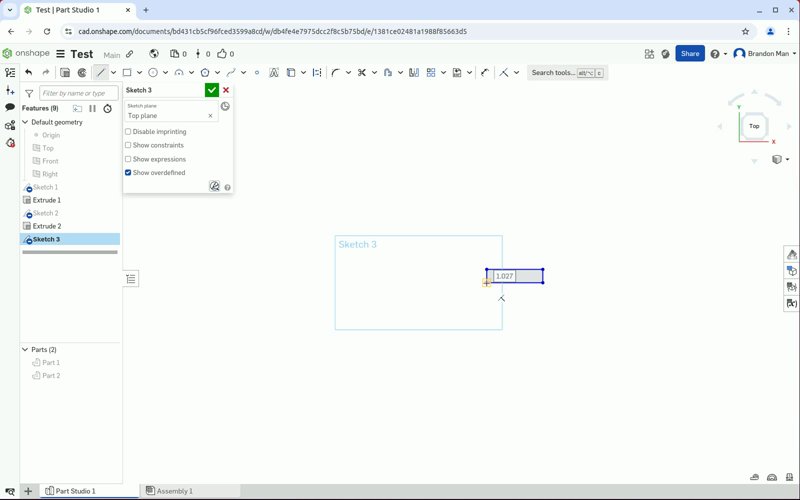
scroll(-6)
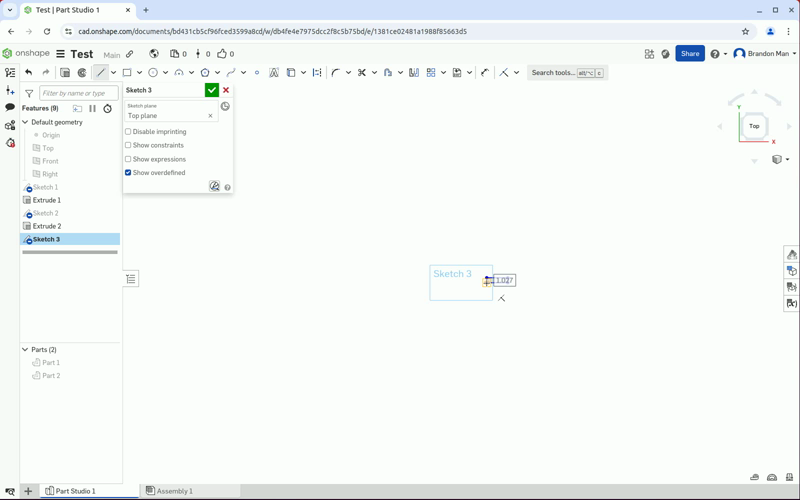
key(esc)
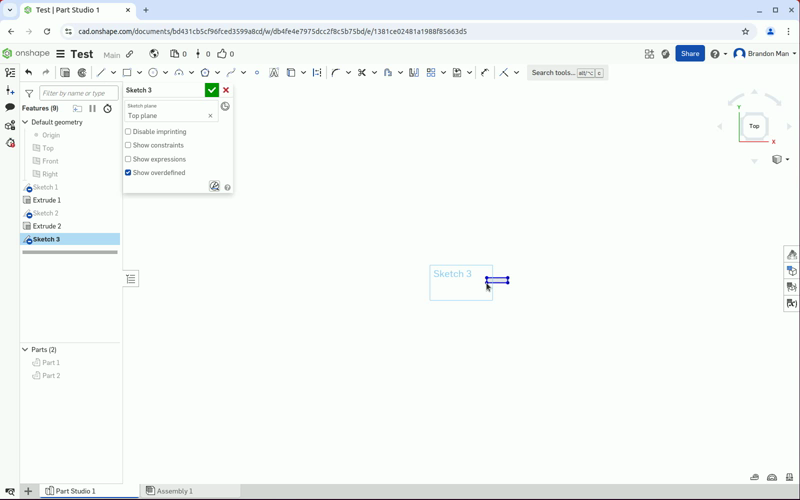
mouse_move(499, 282)
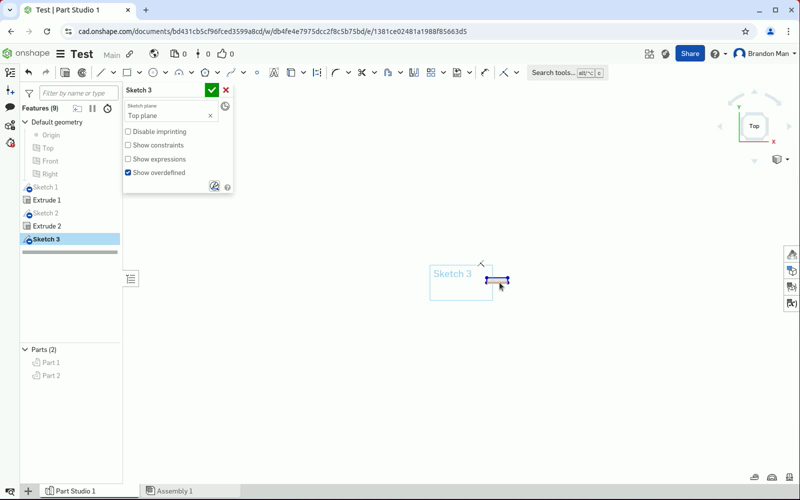
scroll(6)
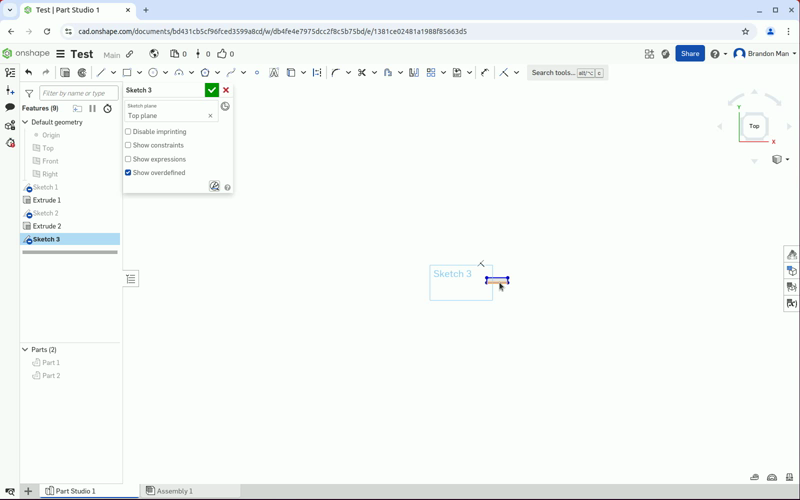
scroll(6)
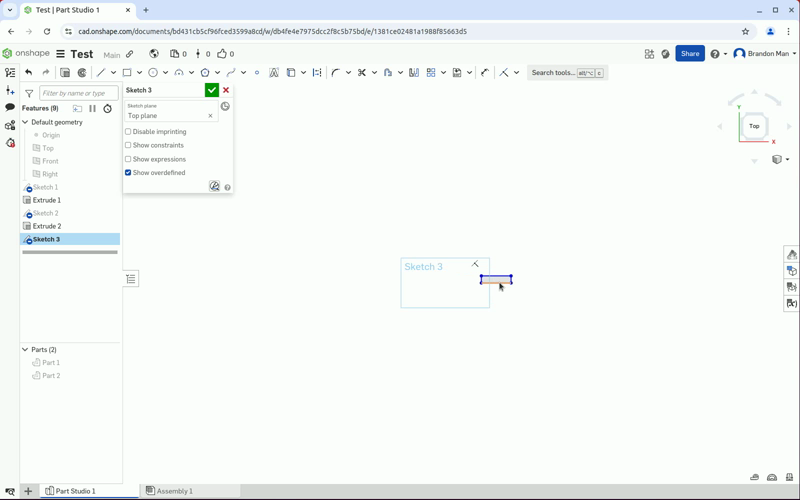
scroll(6)
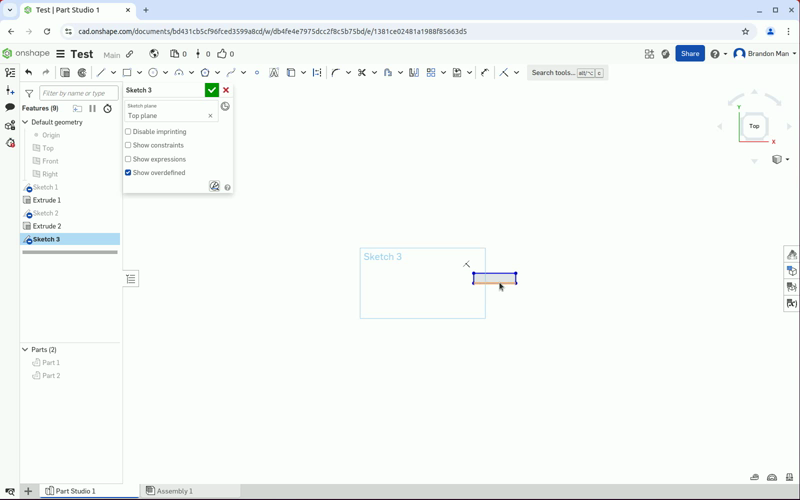
scroll(6)
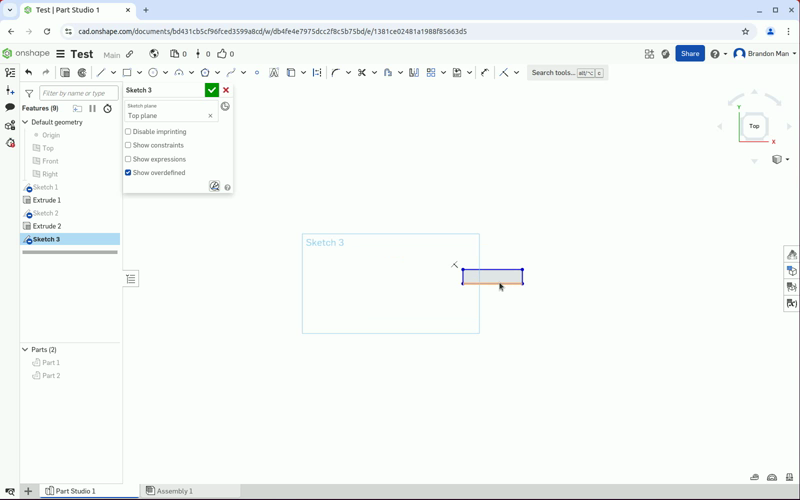
scroll(6)
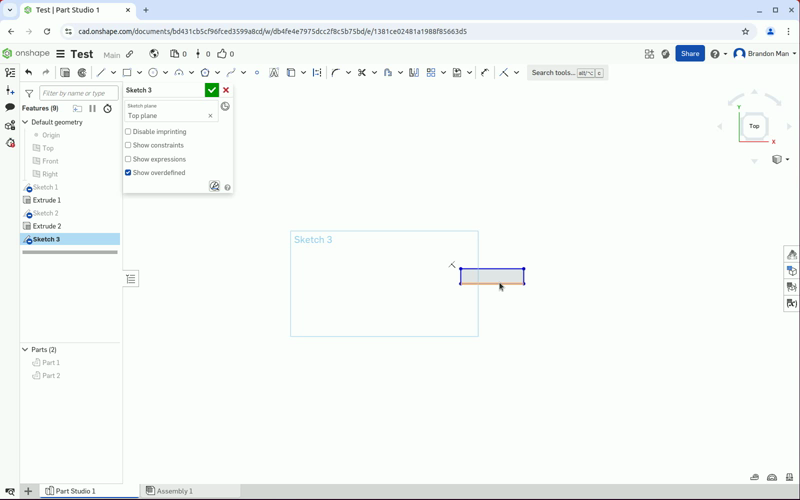
scroll(6)
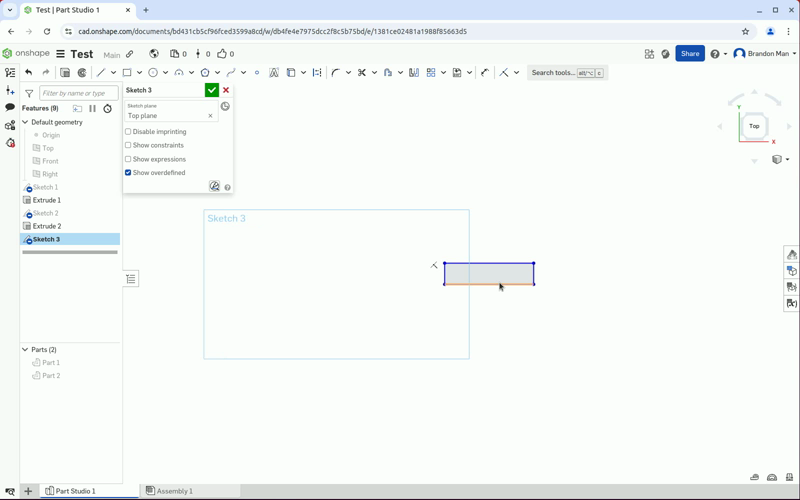
scroll(6)
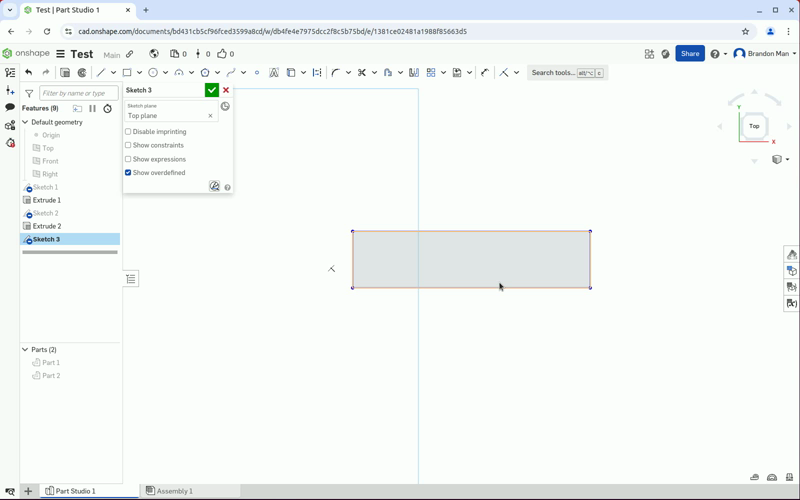
click(499, 282)
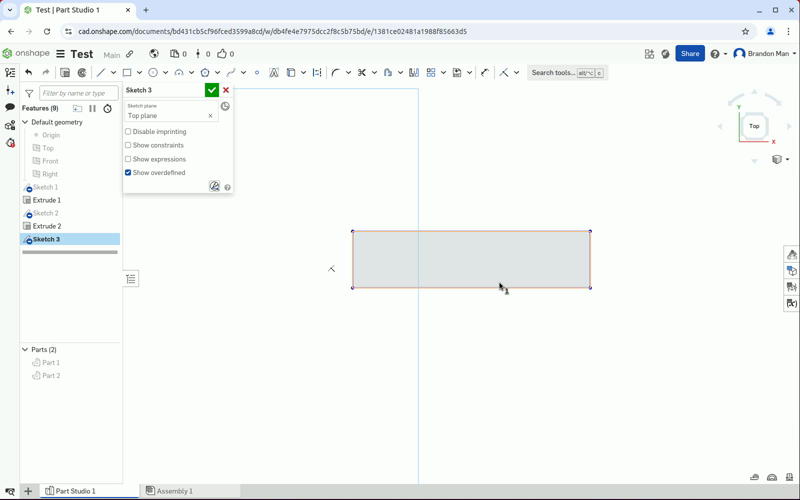
scroll(-6)
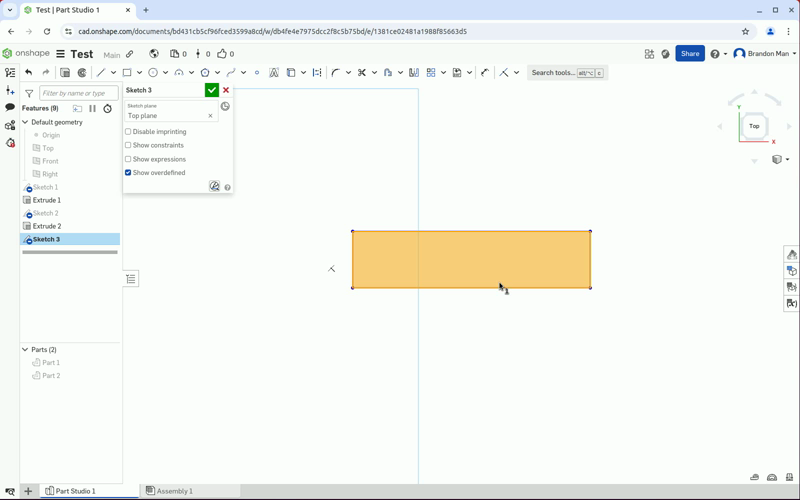
scroll(-6)
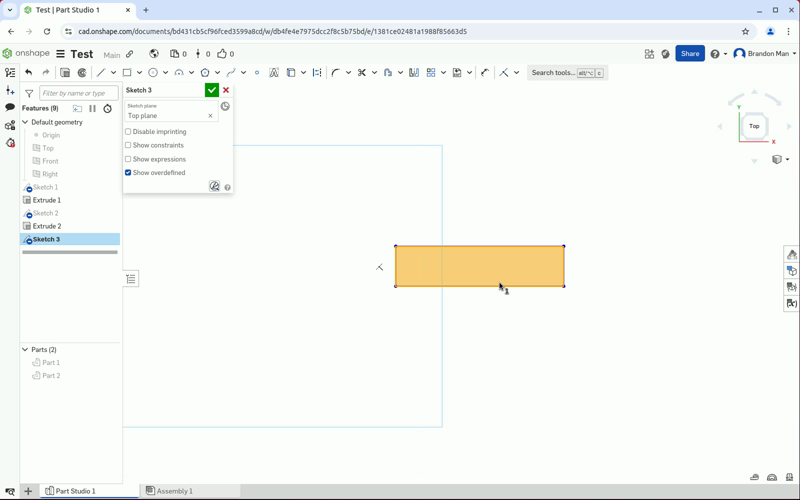
scroll(-6)
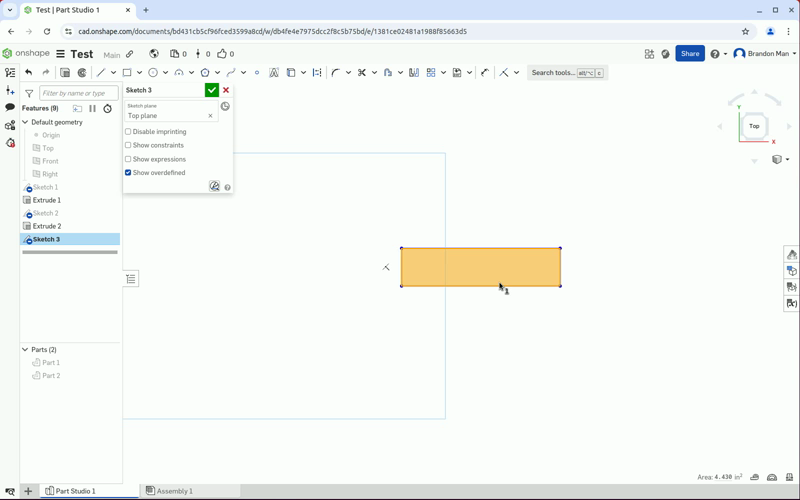
scroll(-6)
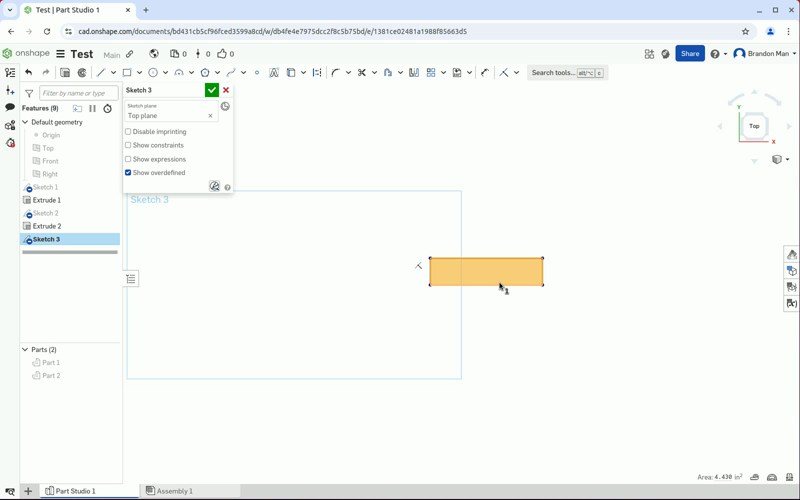
scroll(-6)
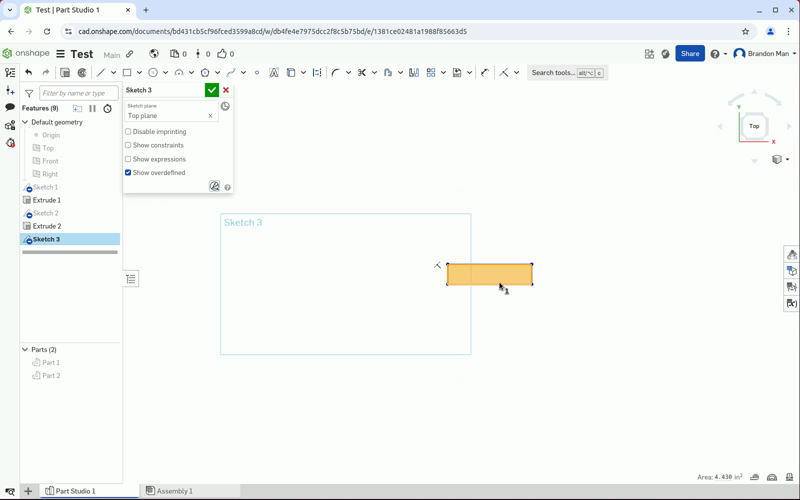
scroll(-6)
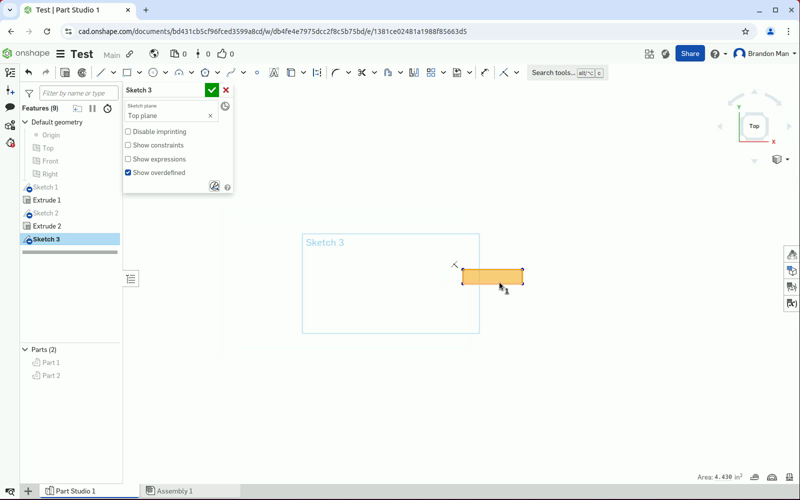
scroll(-6)
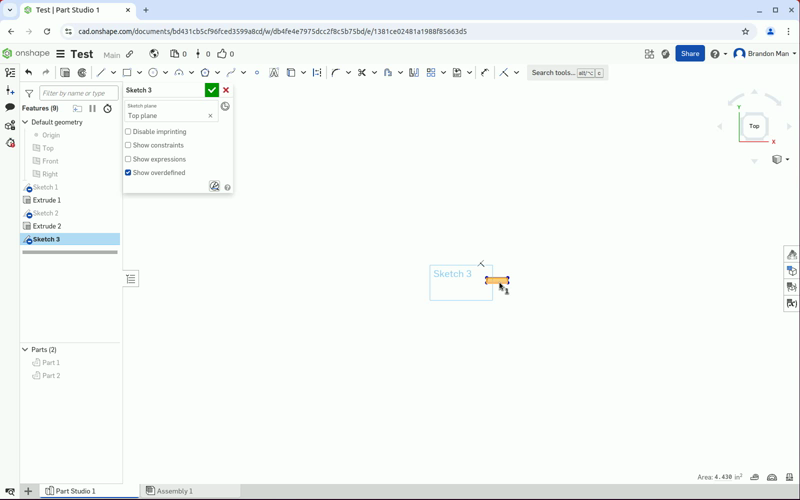
mouse_move(73, 352)
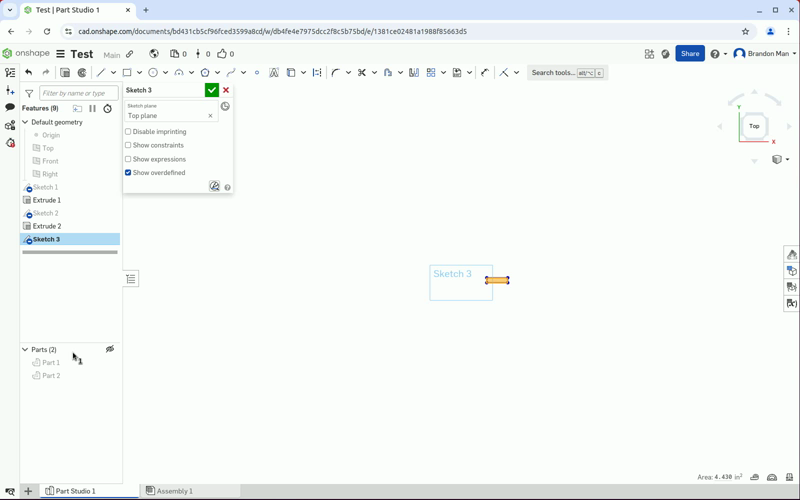
key(shift+y)
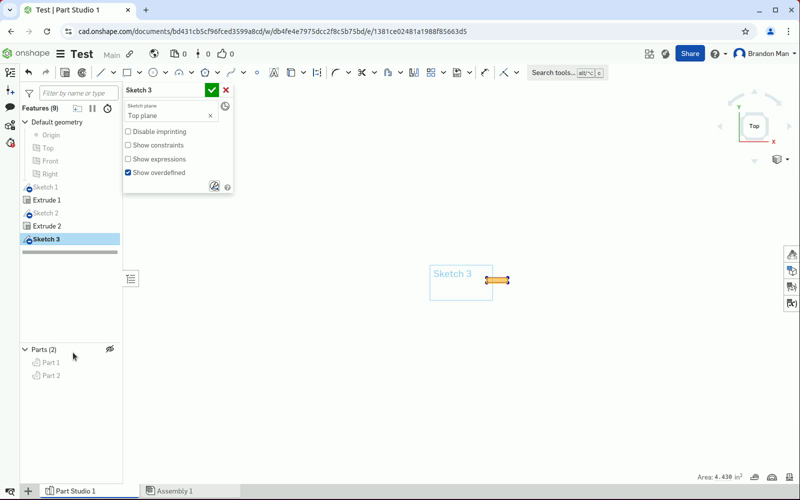
key(shift+e)
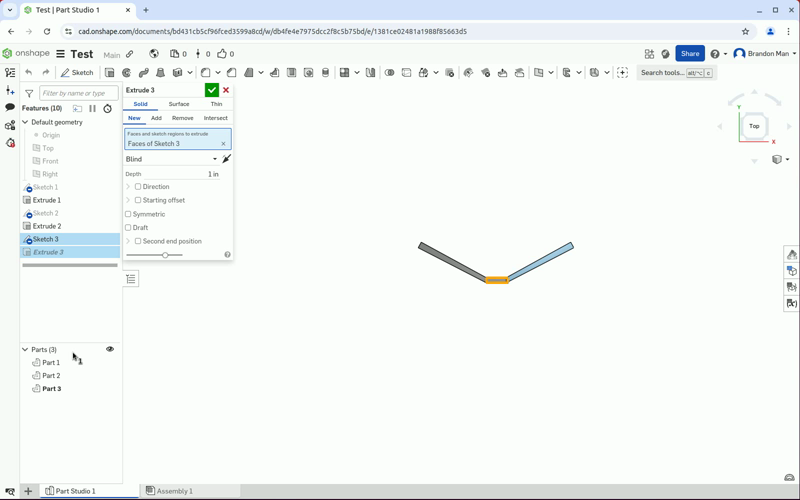
mouse_move(143, 106)
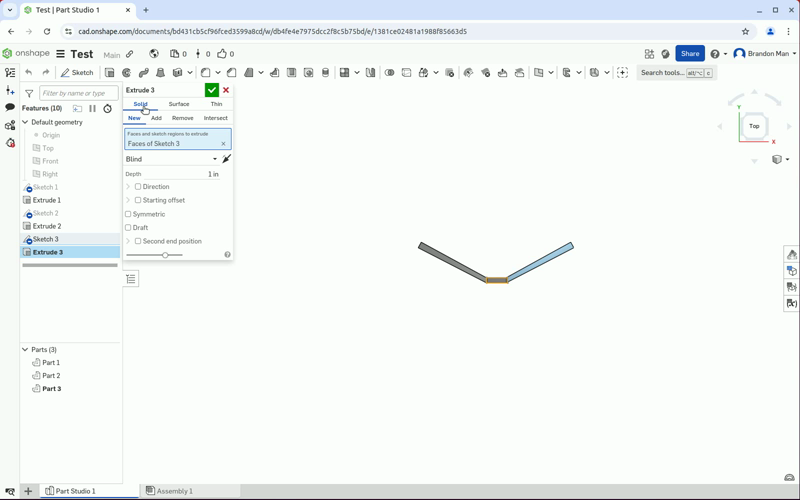
click(143, 106)
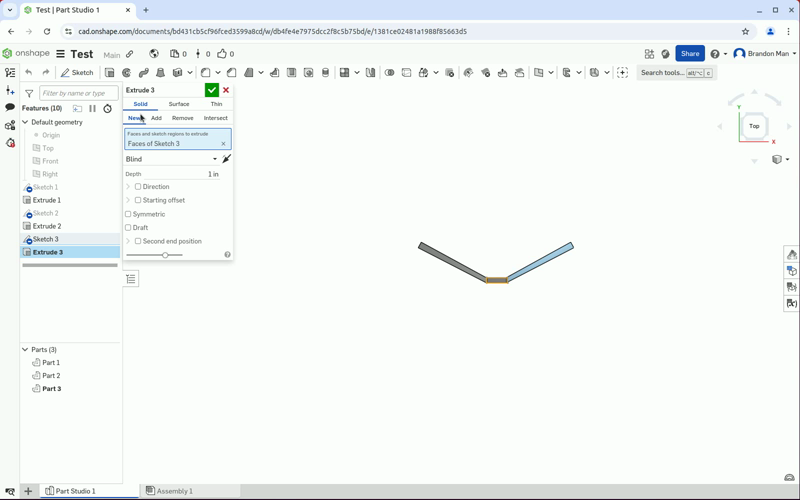
mouse_move(137, 120)
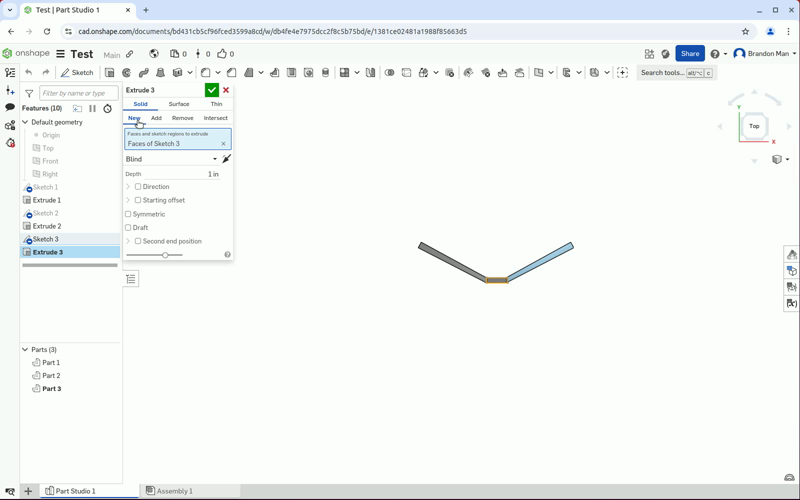
click(137, 120)
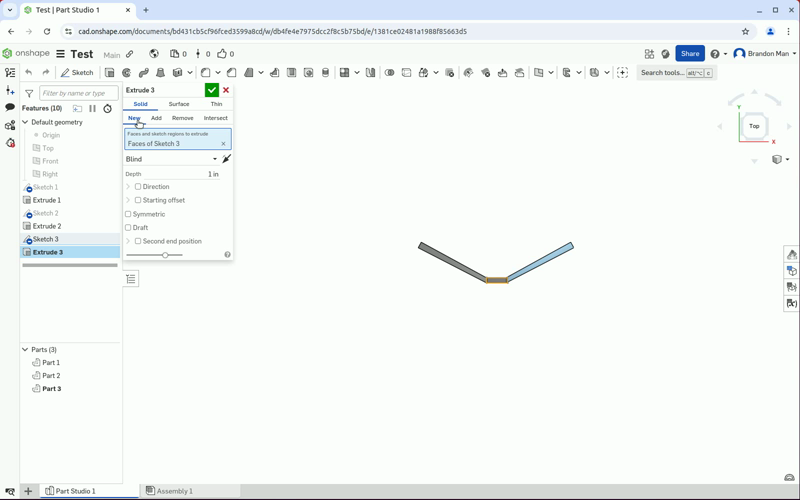
key(tab, 4)
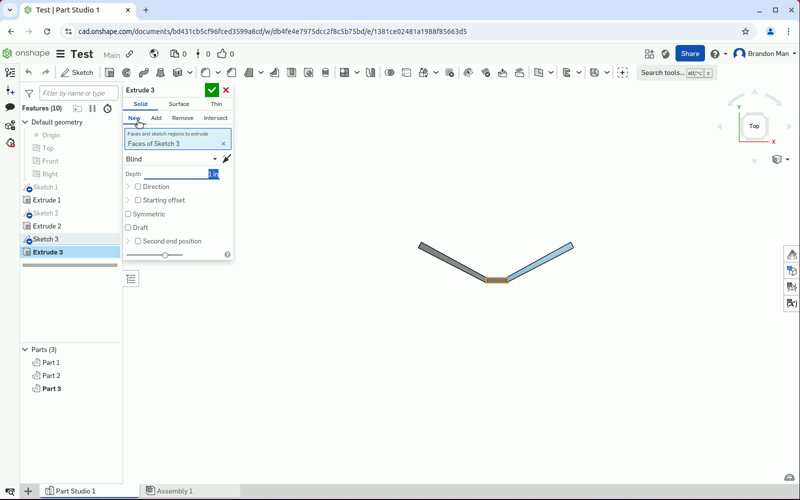
text(2.648)
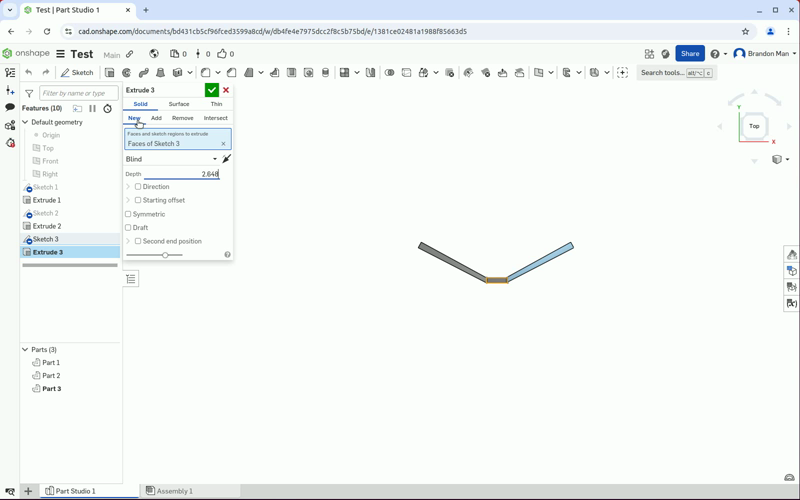
key(enter)
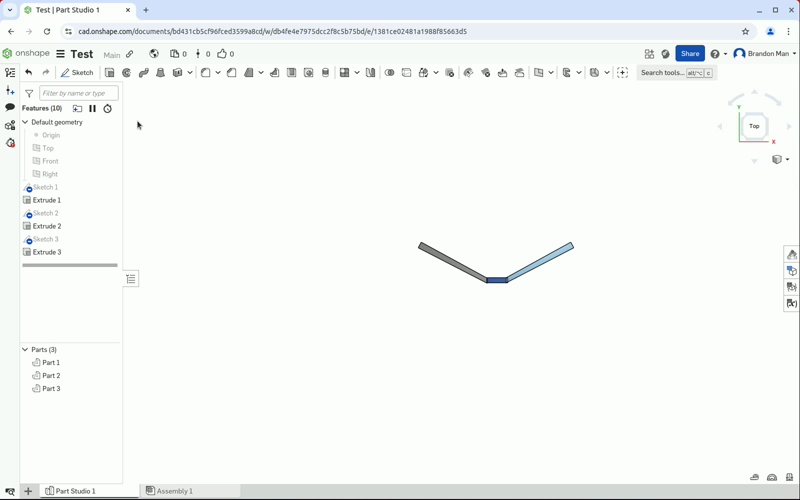
key(shift+h)
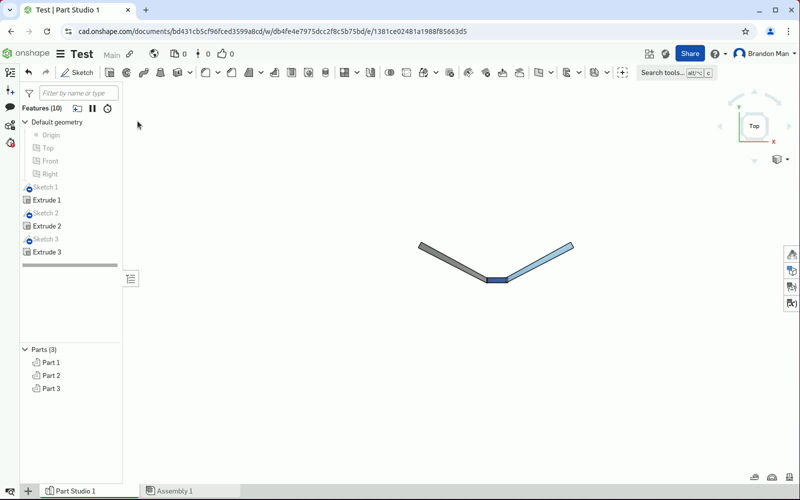
key(shift+h)
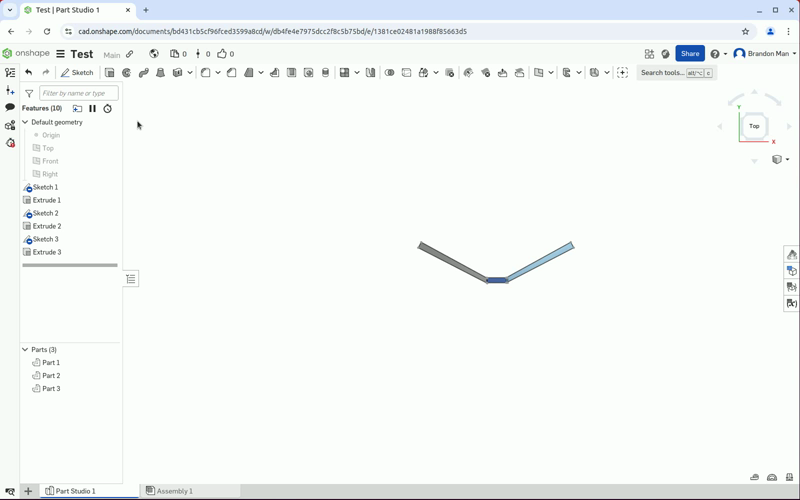
key(shift+7)
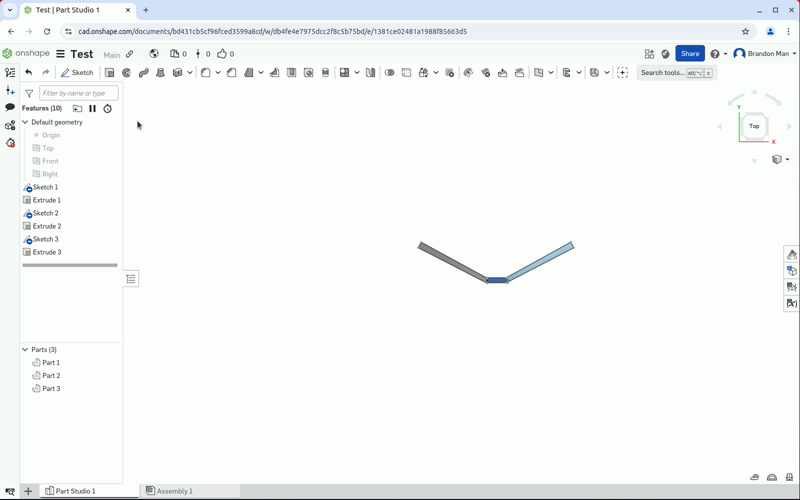
key(up, 3)
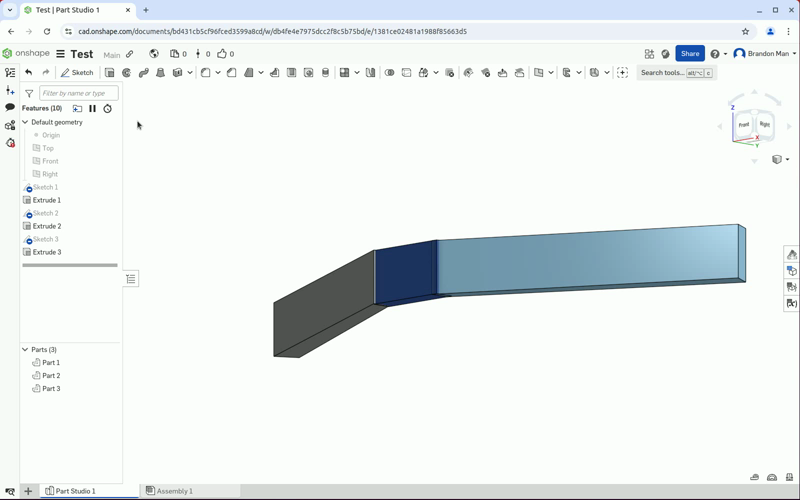
key(left, 3)
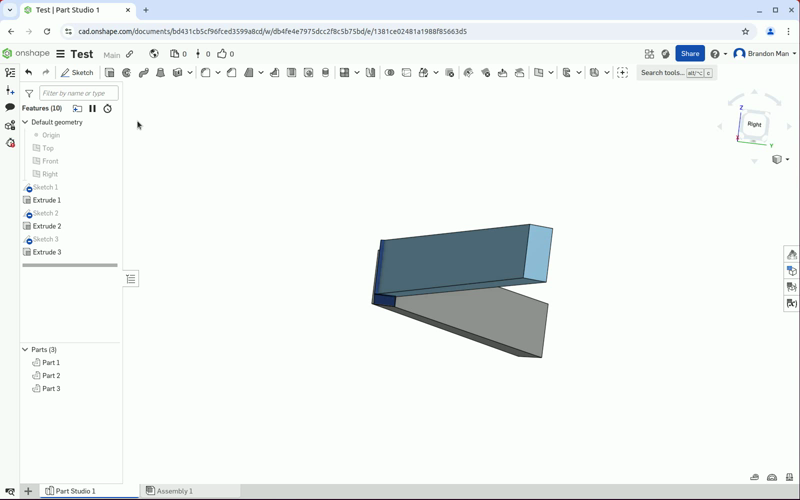
key(right, 3)
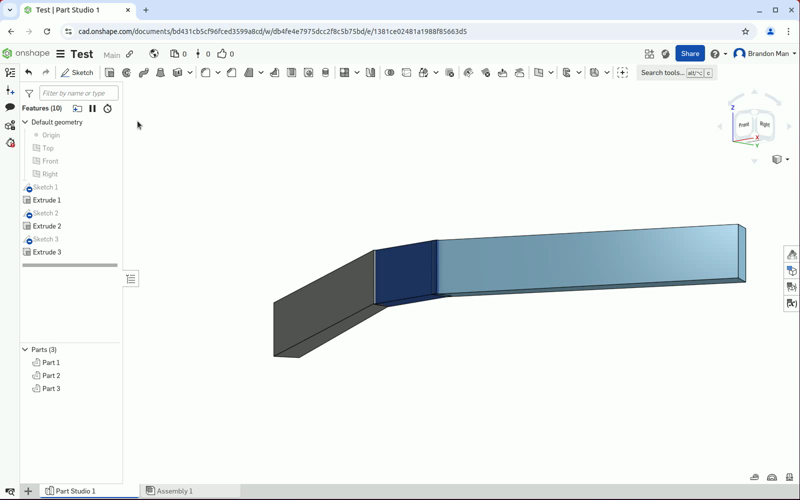
key(down, 3)
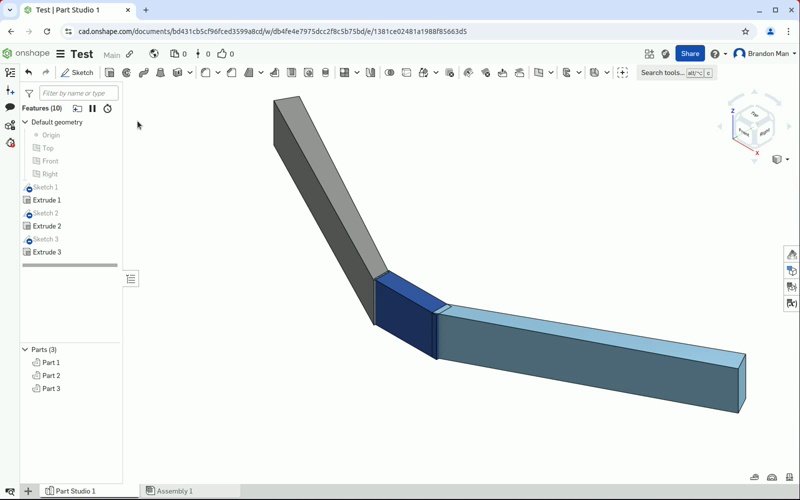
mouse_move(73, 189)
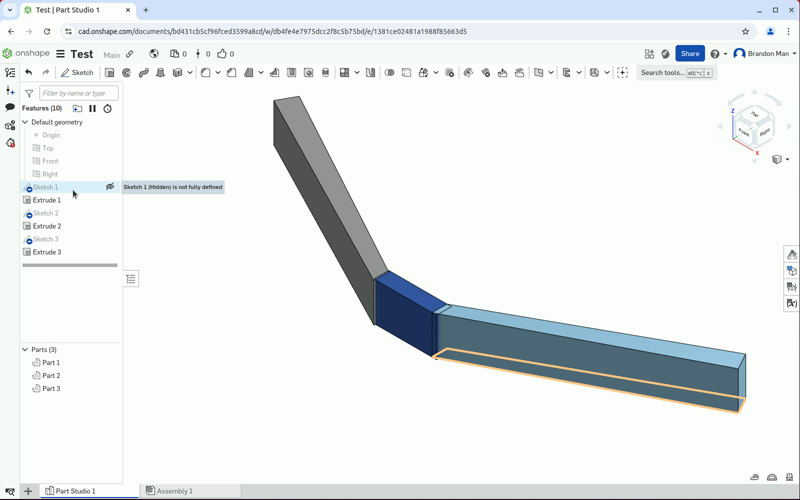
click(73, 189)